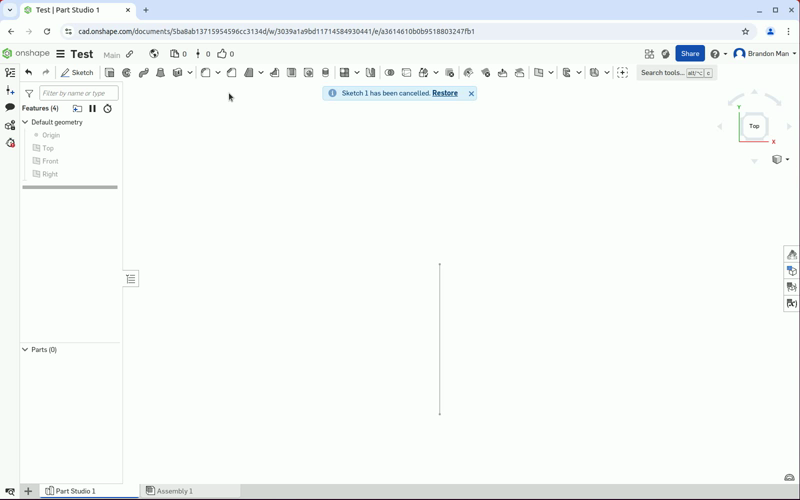
key(shift+h)
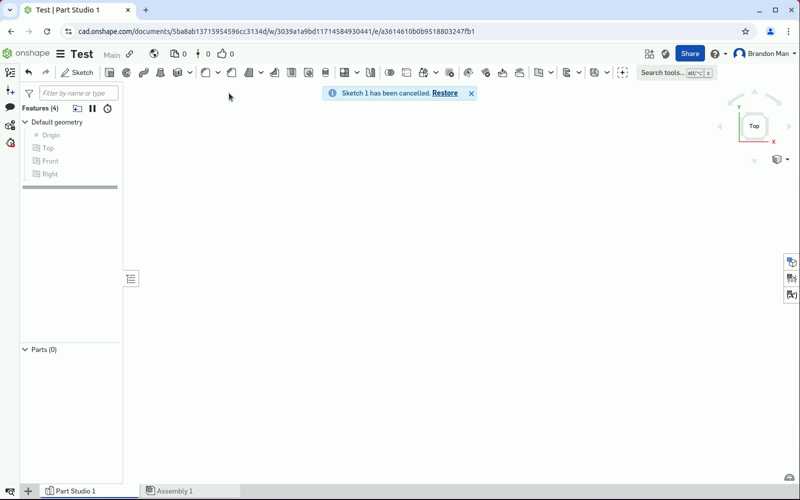
mouse_move(73, 352)
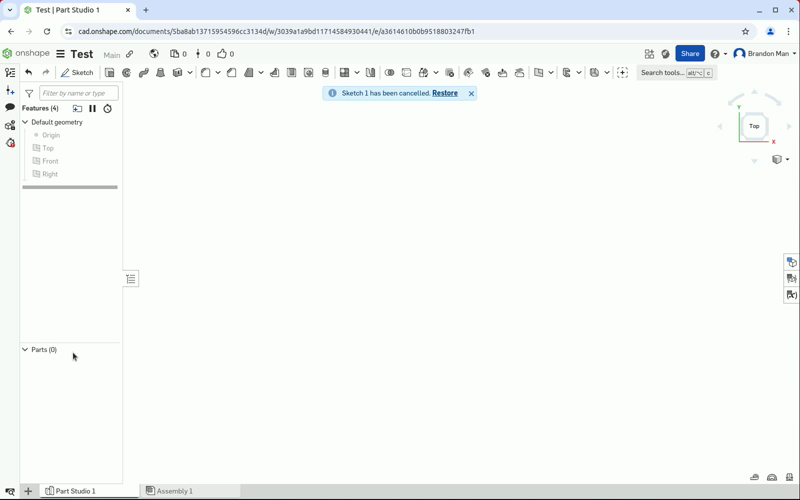
key(y)
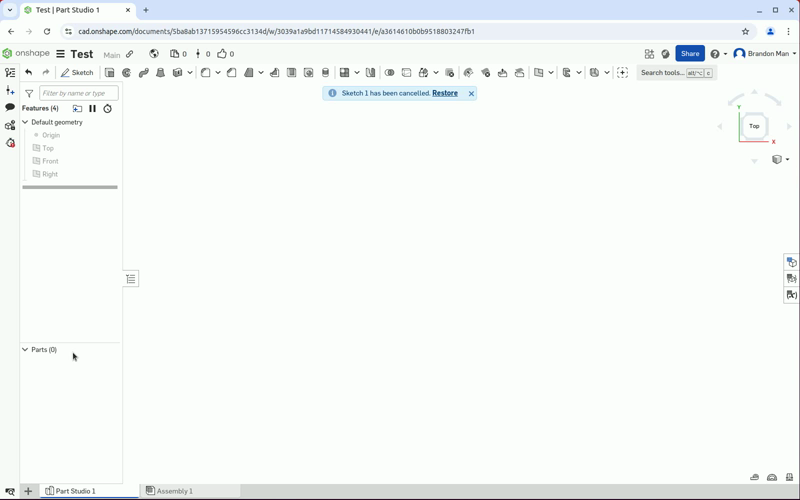
key(shift+p)
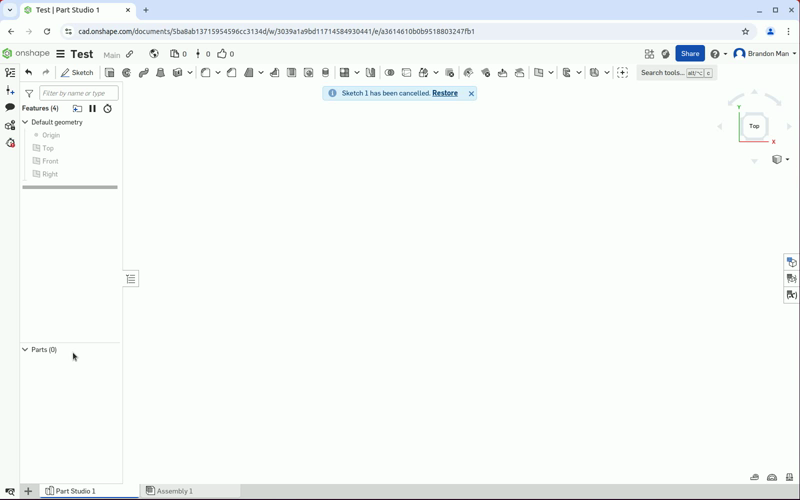
key(space)
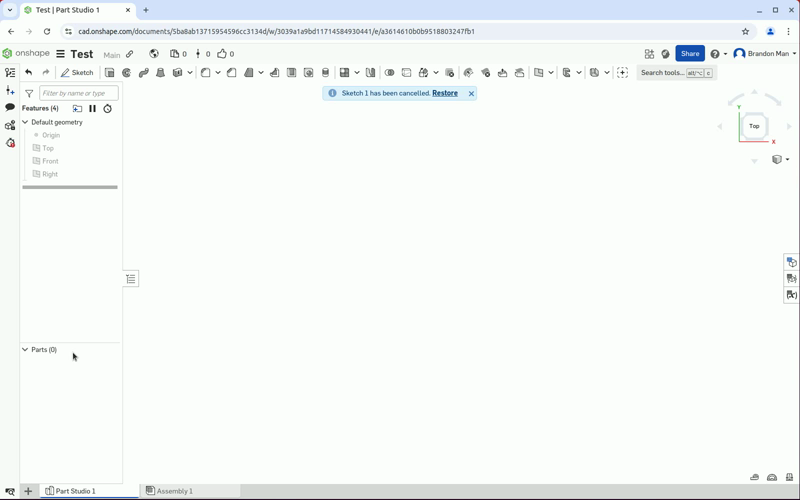
key_down(shift)
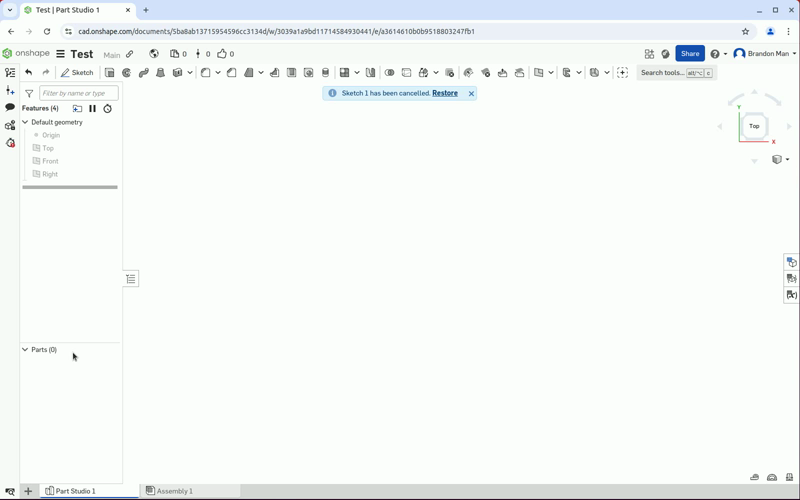
key(up)
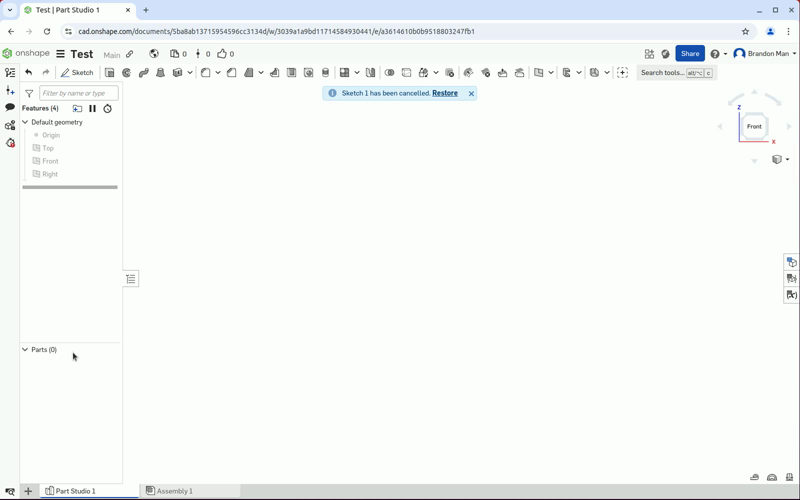
key_up(shift)
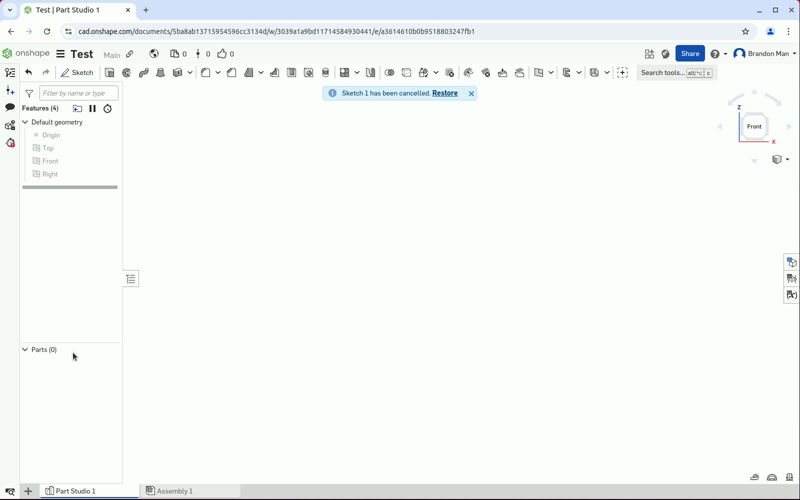
mouse_move(73, 352)
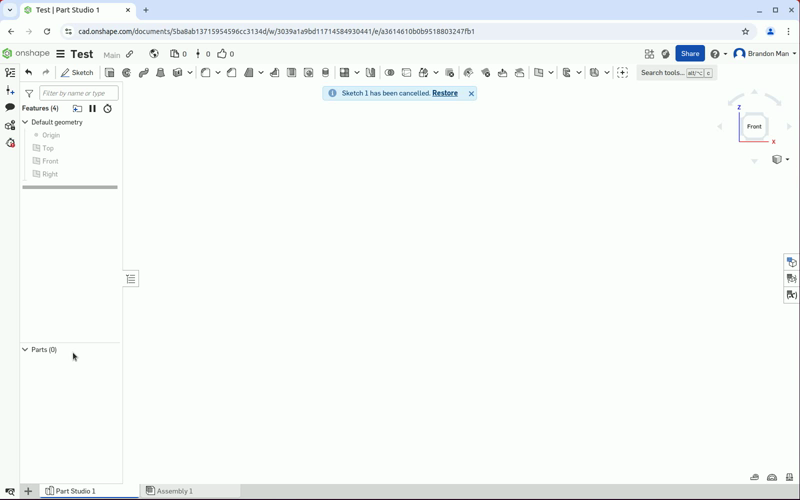
key(shift+y)
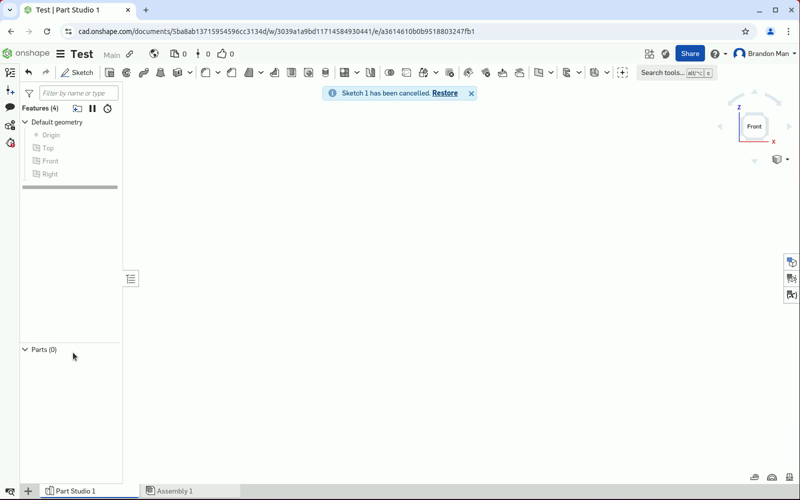
key(shift+s)
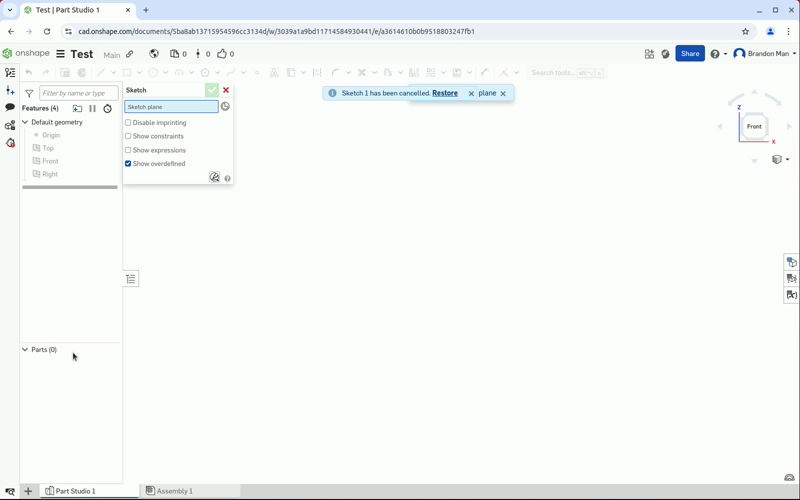
mouse_move(73, 163)
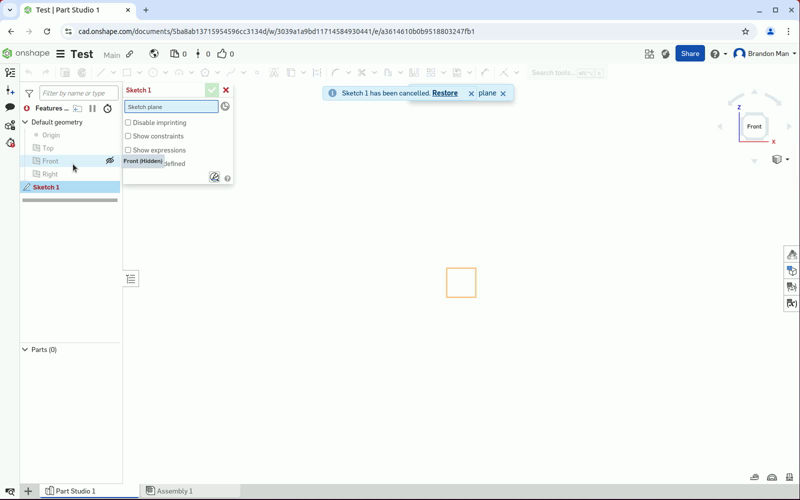
click(73, 163)
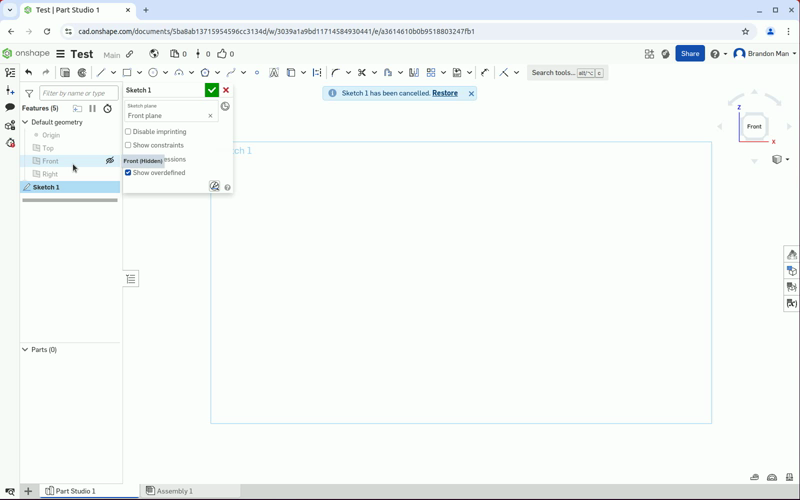
mouse_move(73, 352)
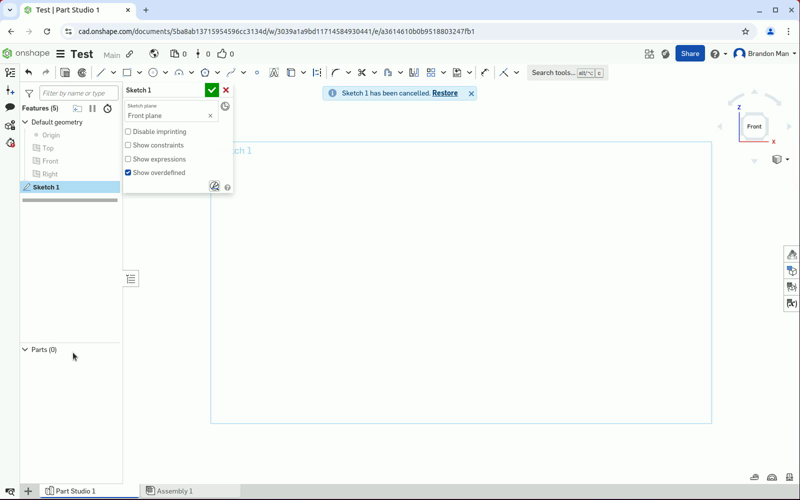
key(y)
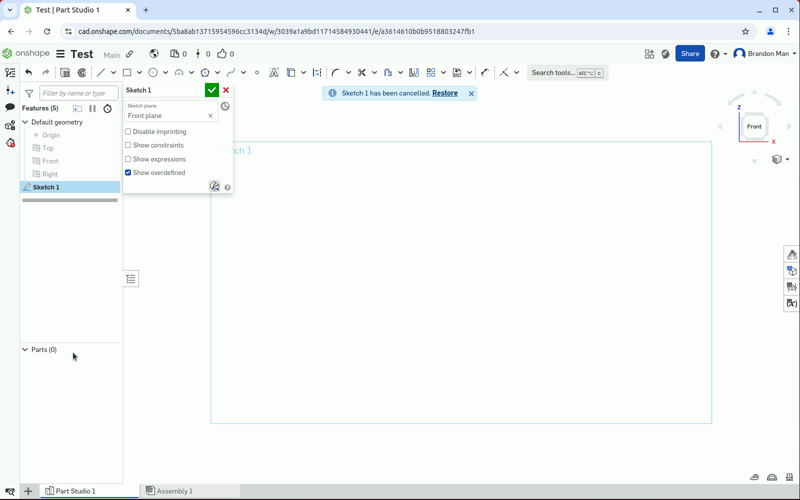
key(l)
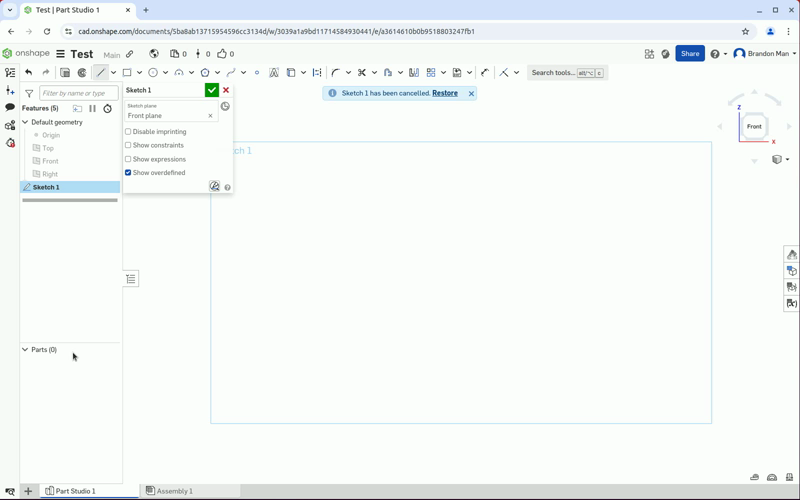
key_down(shift)
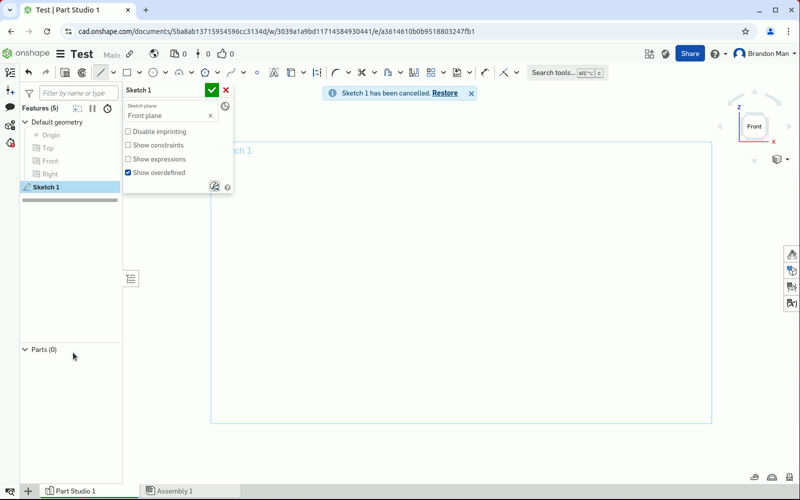
mouse_move(348, 324)
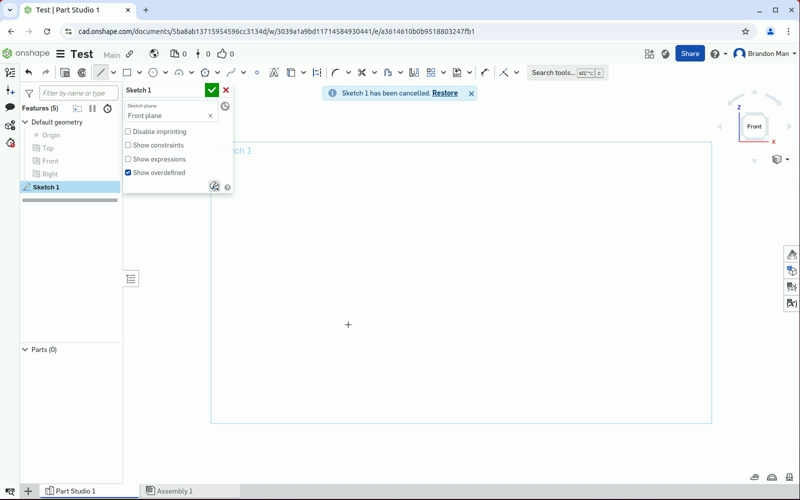
click(348, 324)
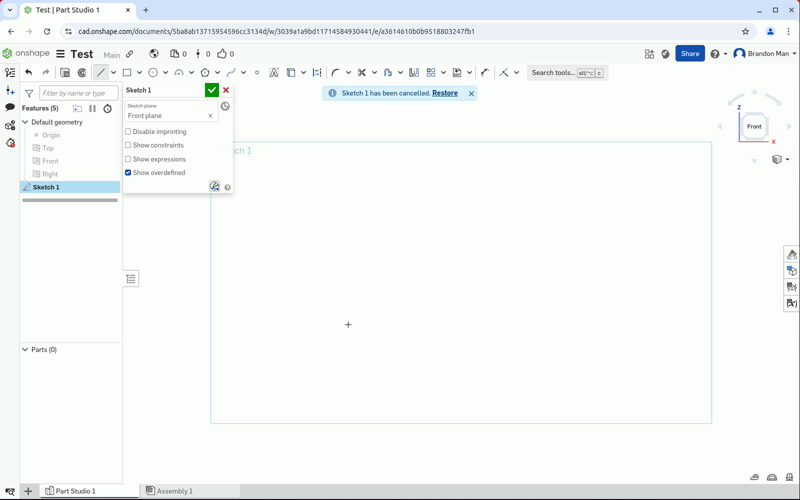
key_up(shift)
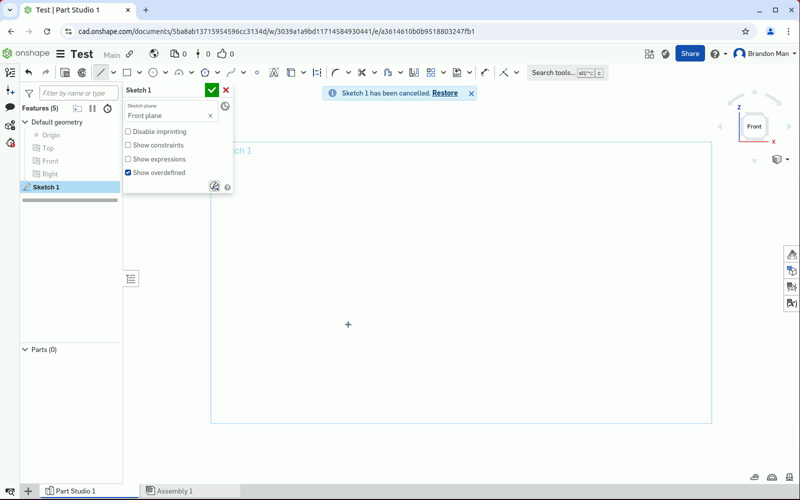
key_down(shift)
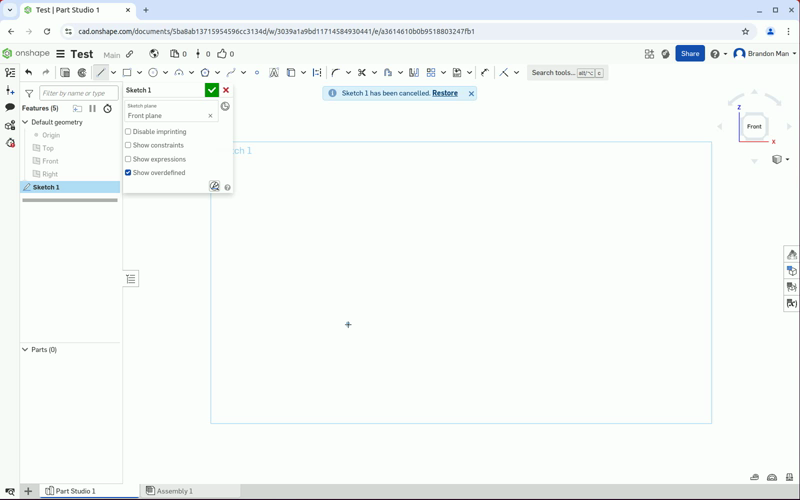
mouse_move(507, 324)
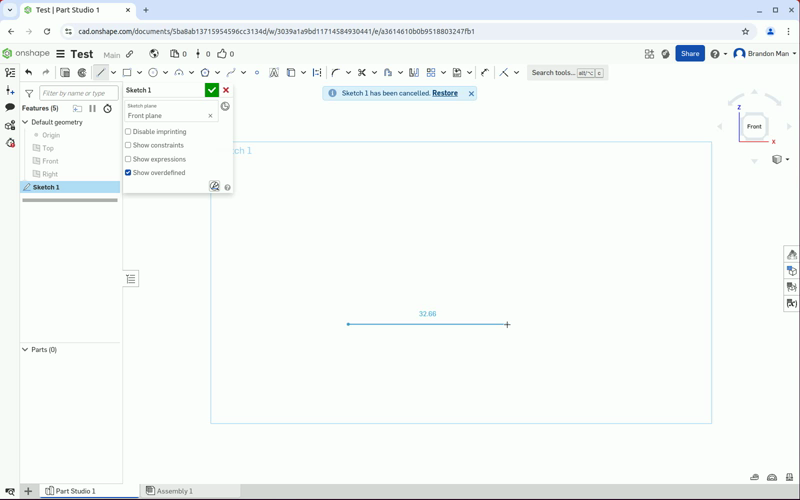
click(507, 324)
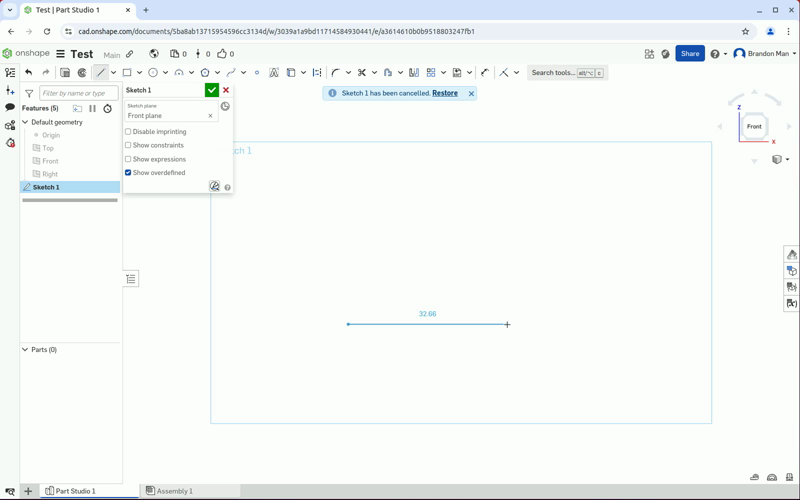
key_up(shift)
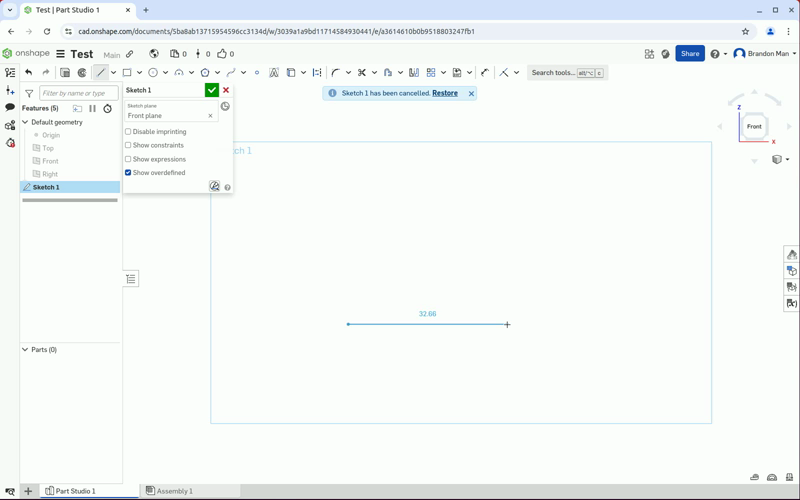
key_down(shift)
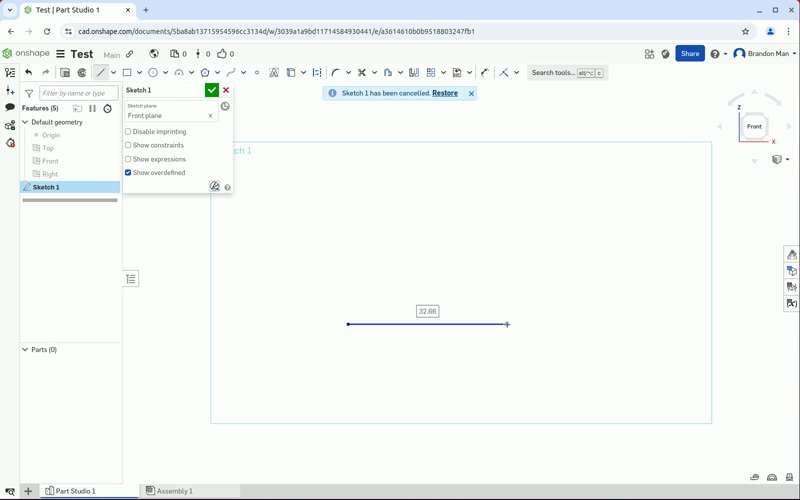
mouse_move(507, 241)
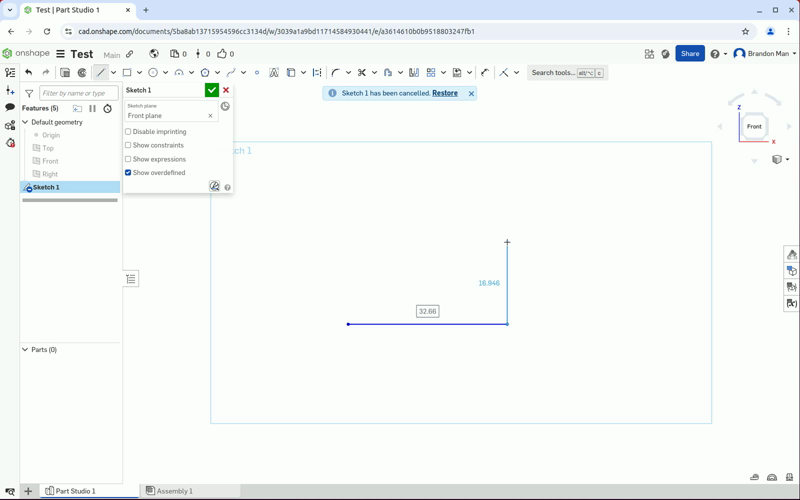
click(507, 241)
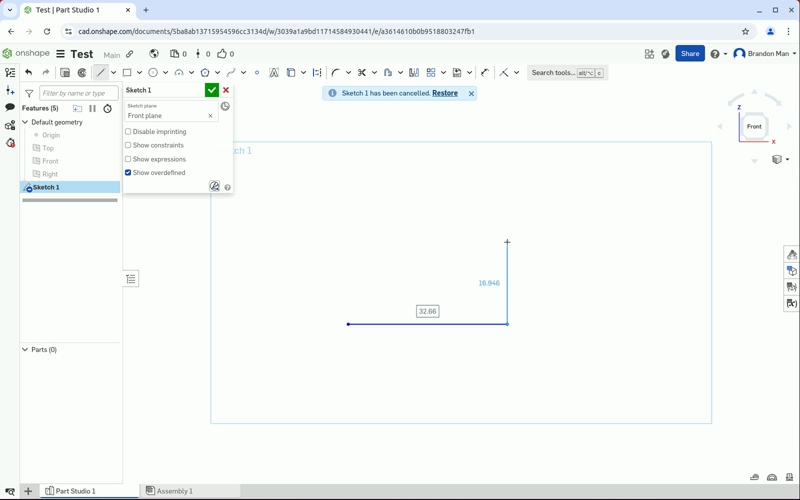
key_up(shift)
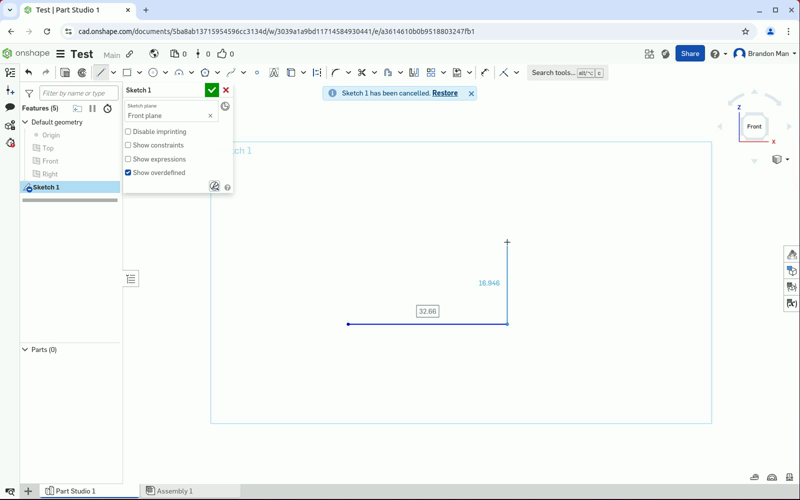
key_down(shift)
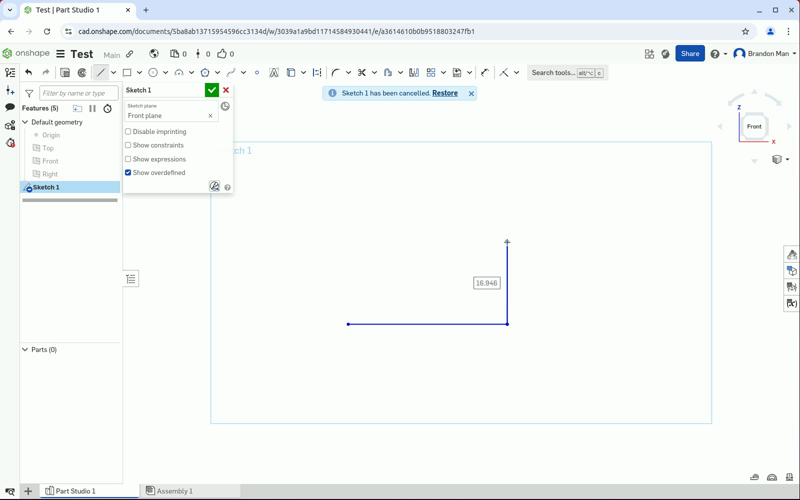
mouse_move(348, 241)
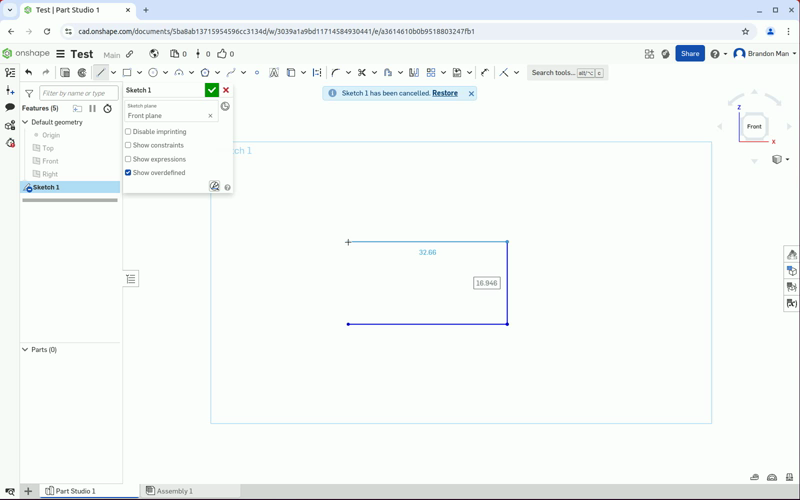
click(348, 241)
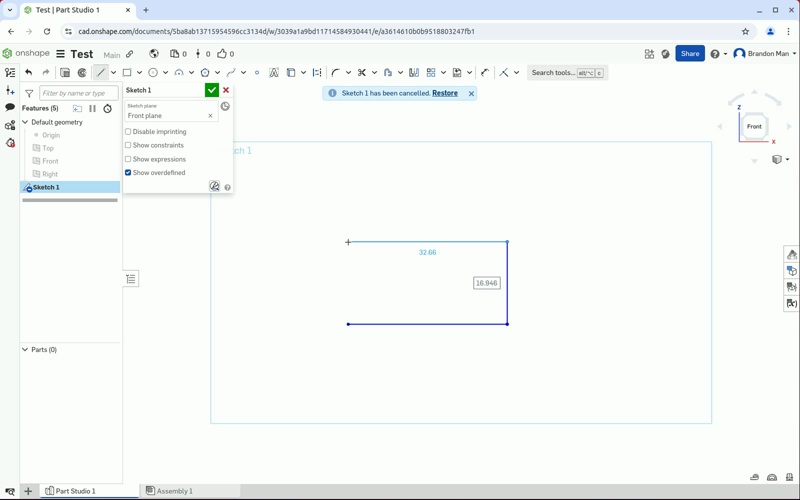
key_up(shift)
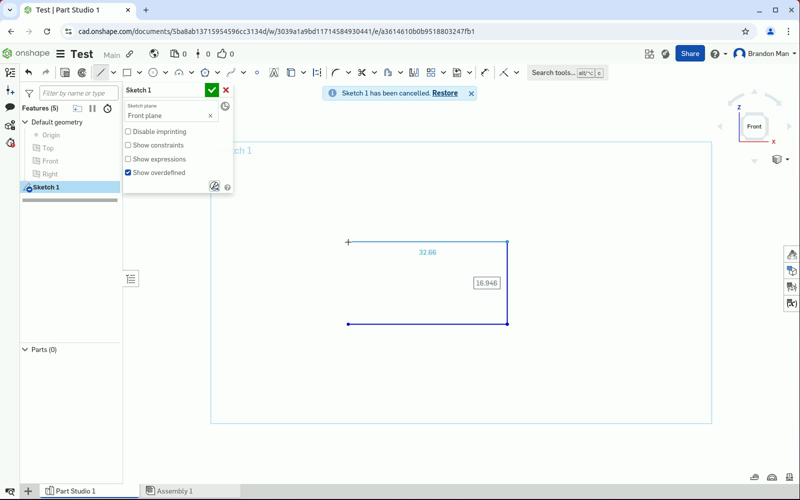
key_down(shift)
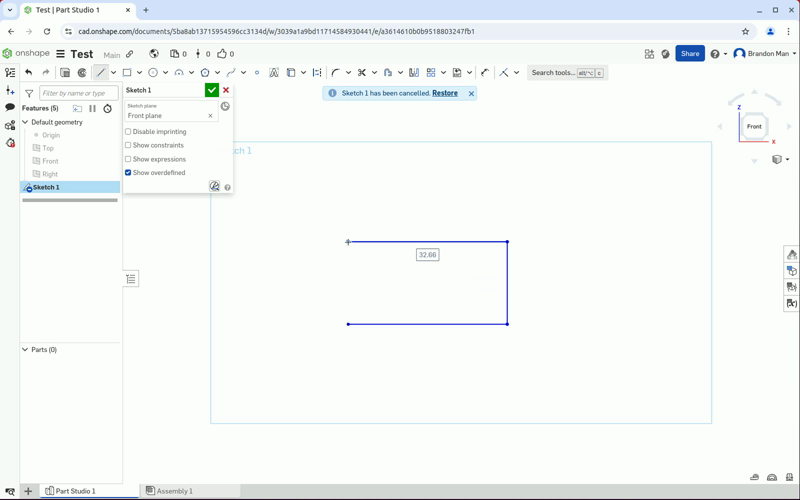
mouse_move(348, 324)
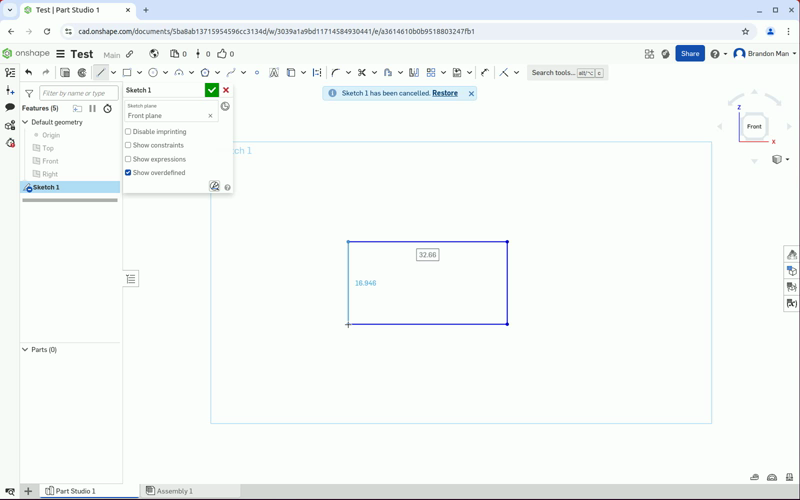
key_up(shift)
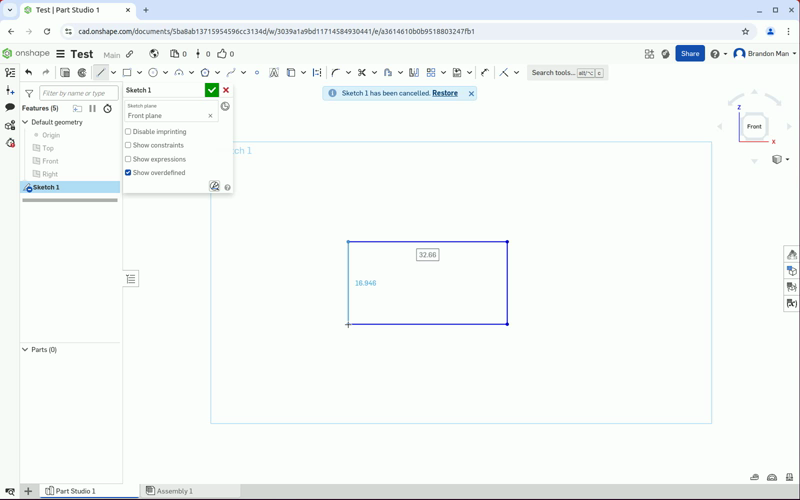
click(348, 324)
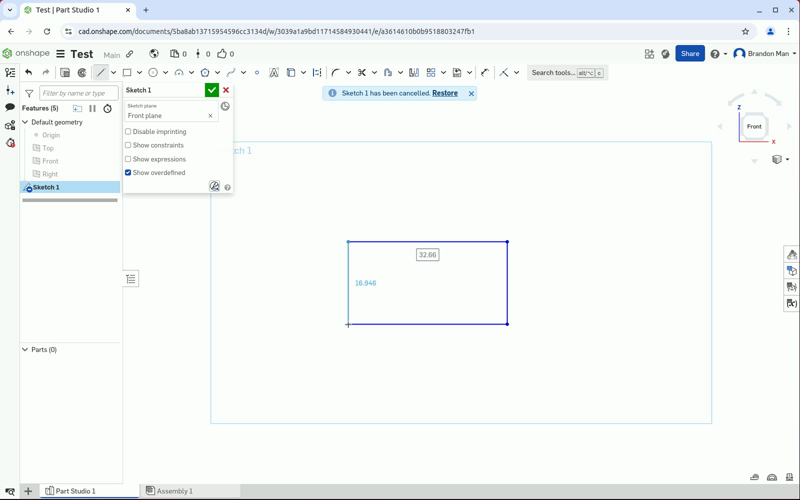
key(esc)
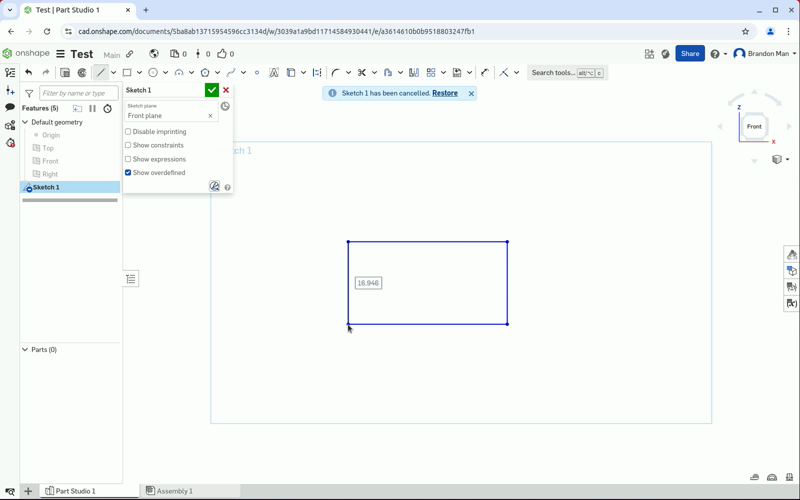
key(c)
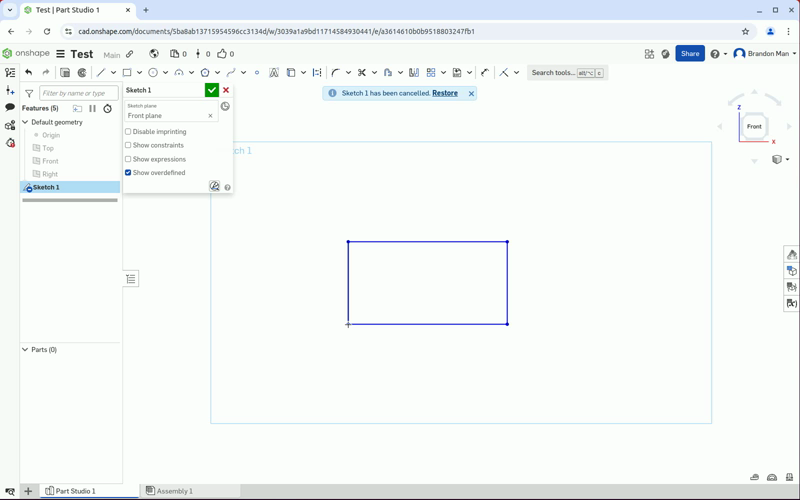
key_down(shift)
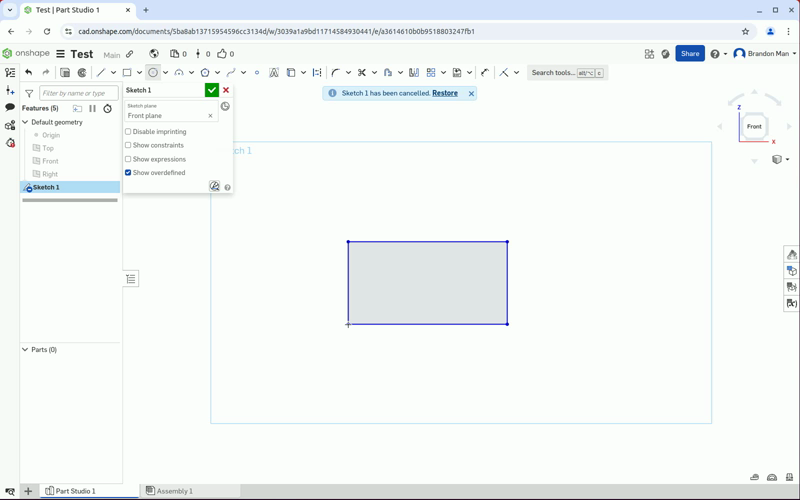
mouse_move(374, 282)
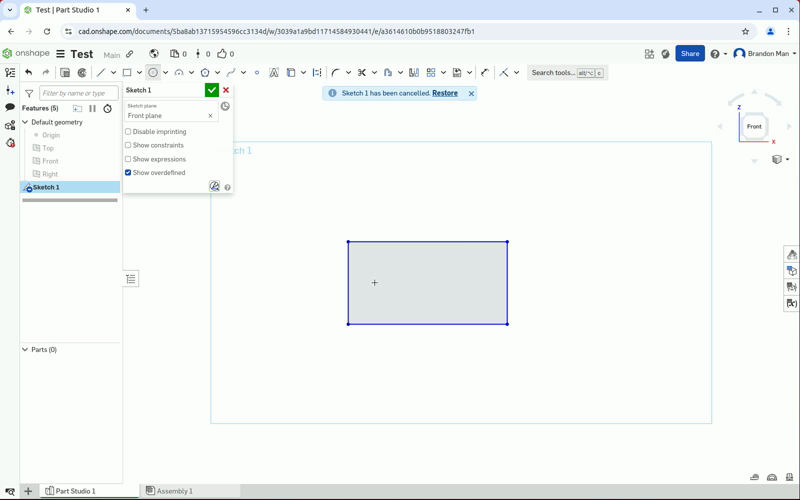
click(374, 282)
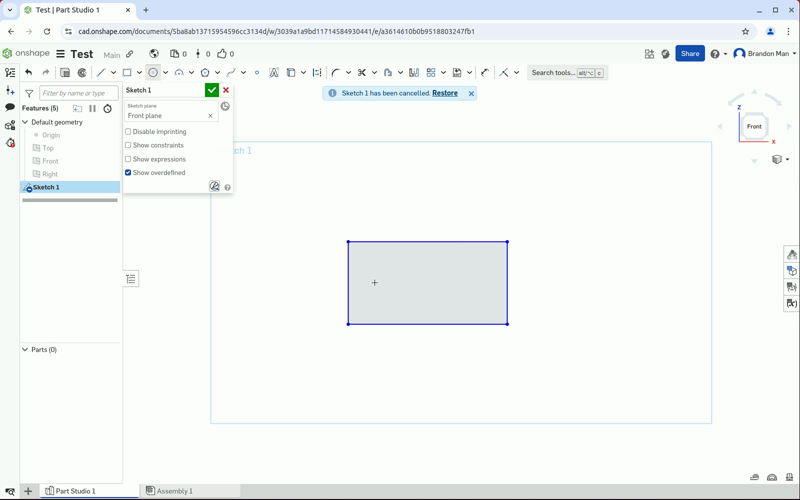
key_up(shift)
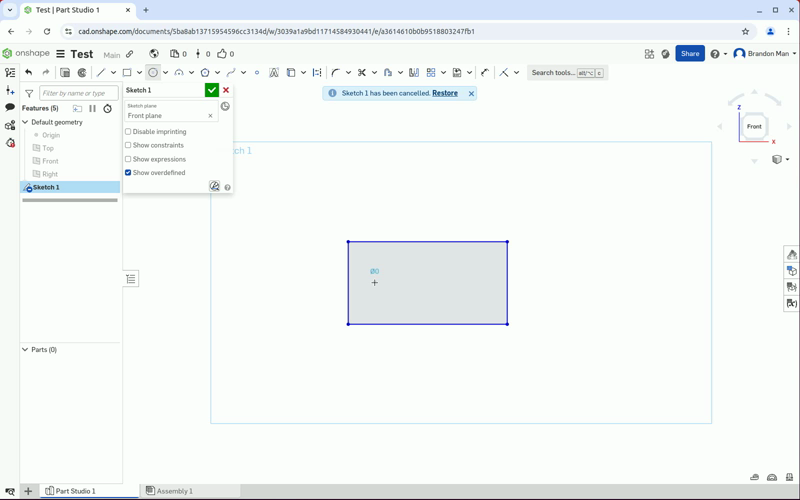
mouse_move(388, 282)
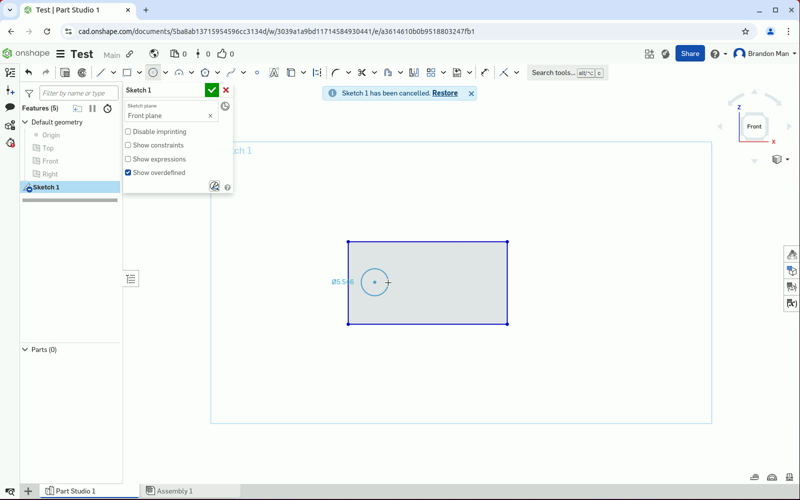
click(388, 282)
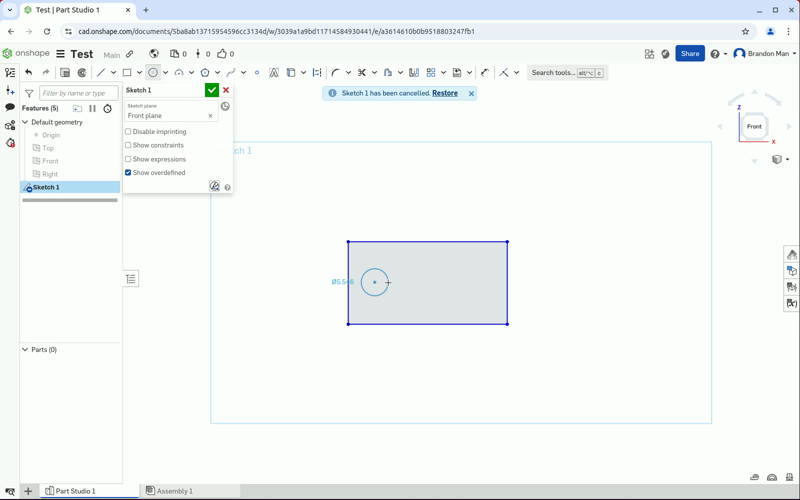
key(esc)
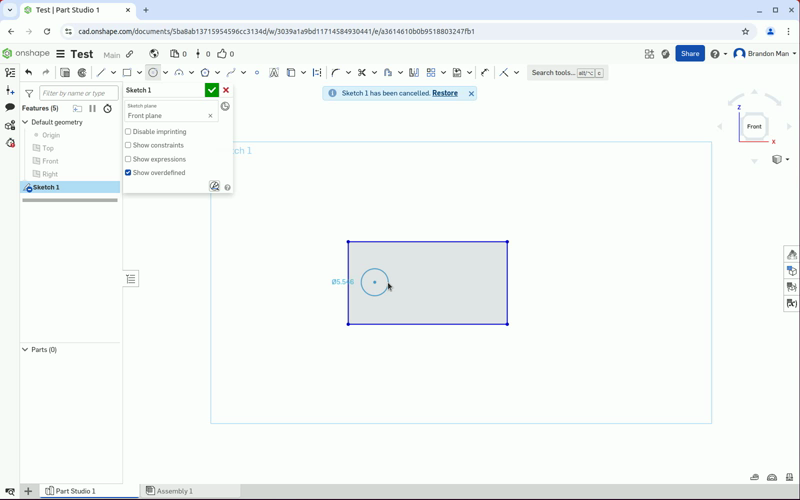
key(l)
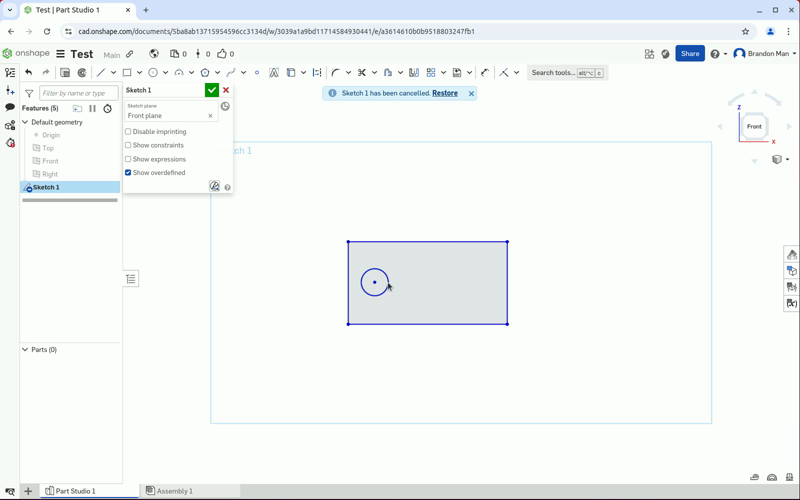
key_down(shift)
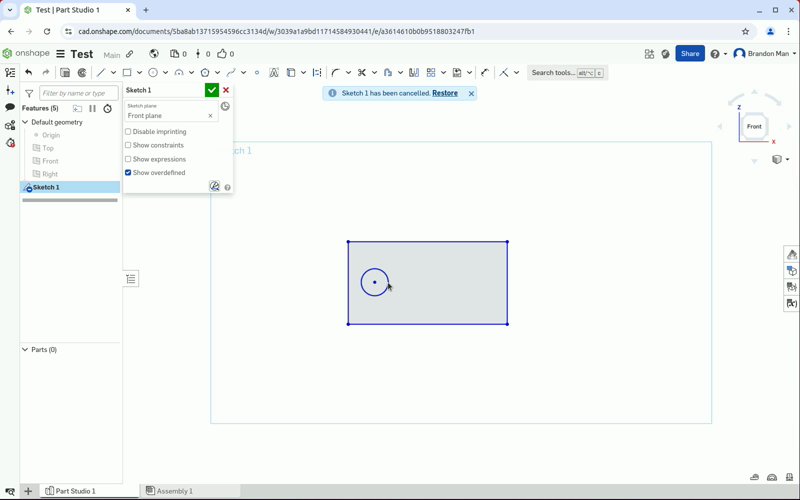
mouse_move(416, 292)
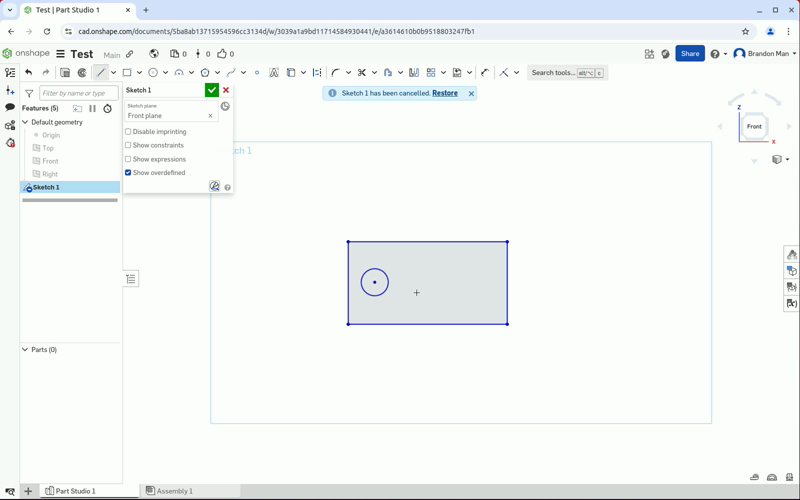
click(416, 292)
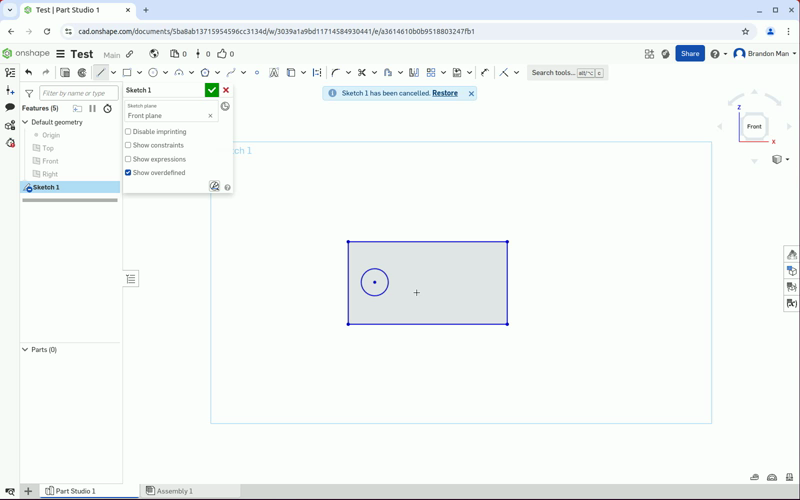
key_up(shift)
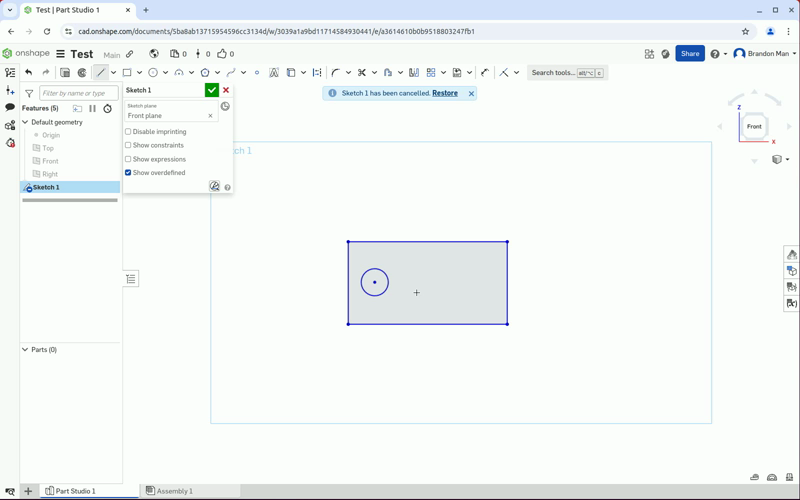
key_down(shift)
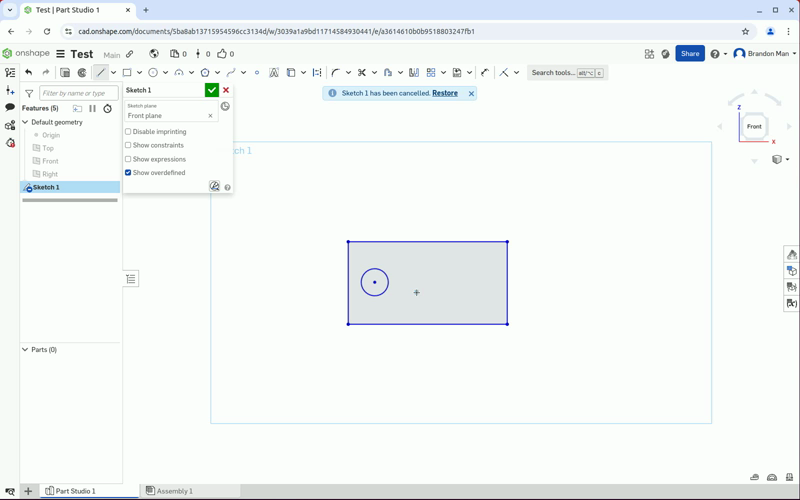
mouse_move(447, 292)
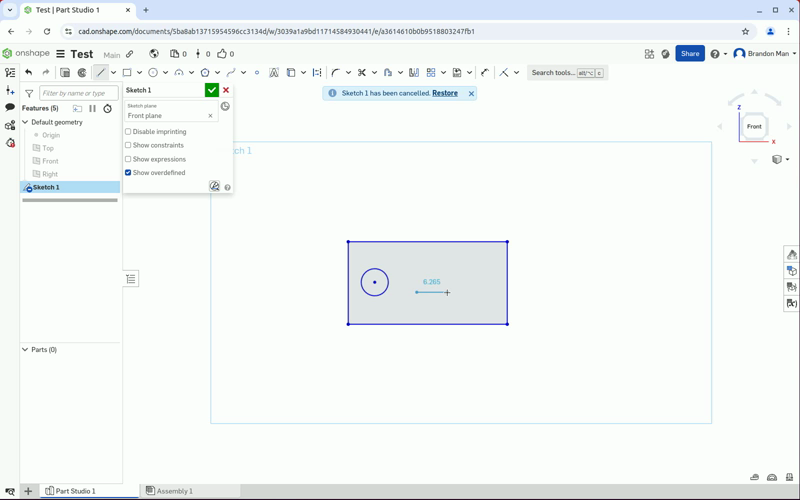
mouse_move(436, 292)
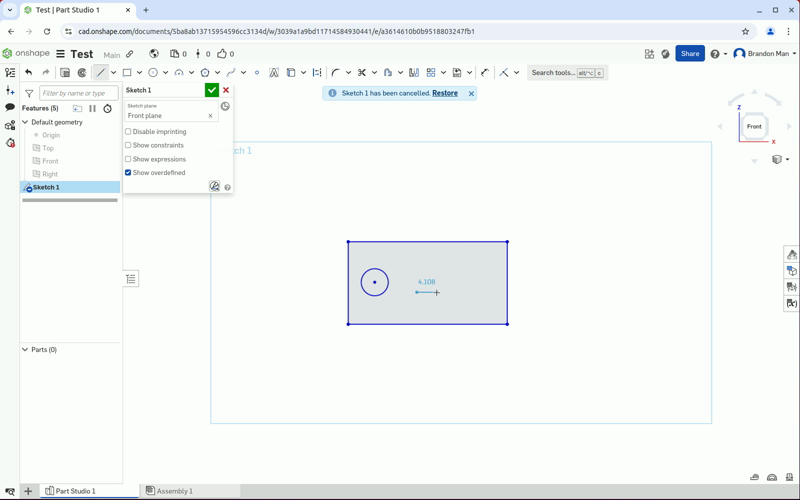
click(436, 292)
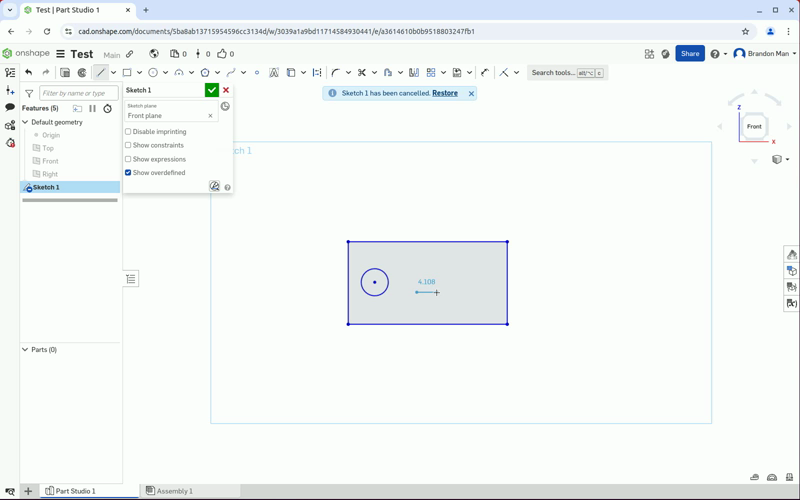
key_up(shift)
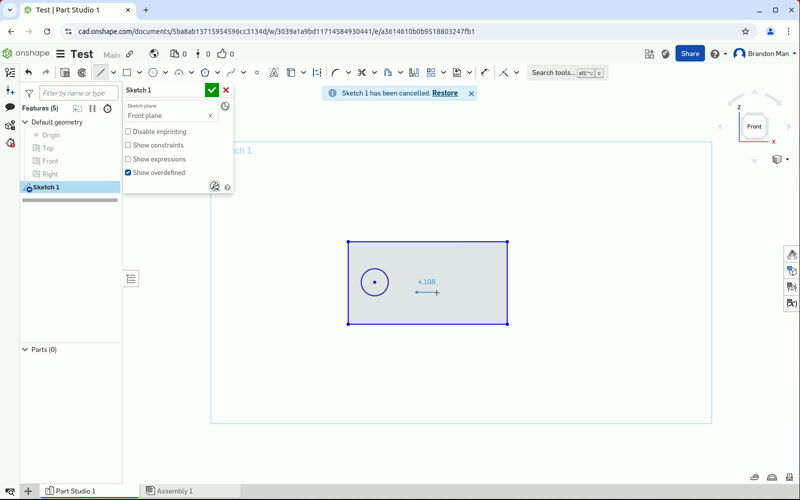
key_down(shift)
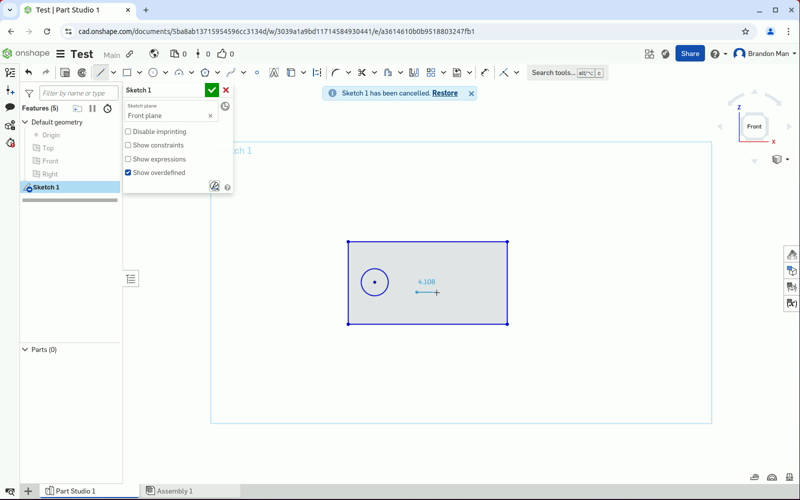
mouse_move(466, 292)
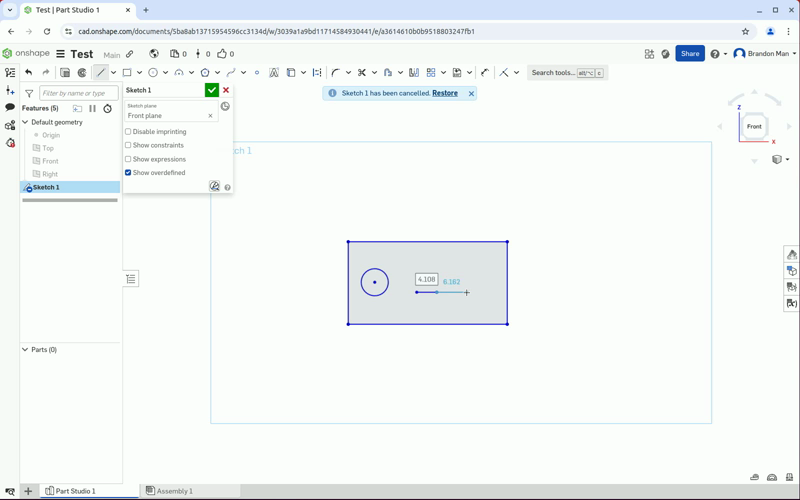
mouse_move(436, 272)
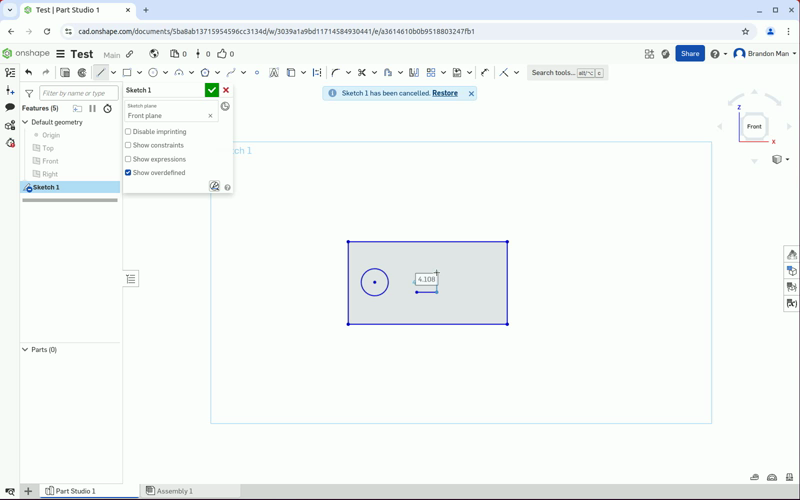
click(436, 272)
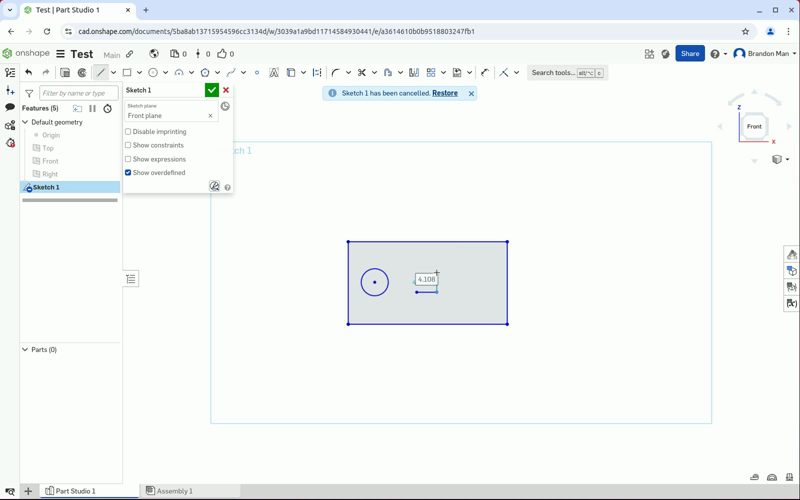
key_up(shift)
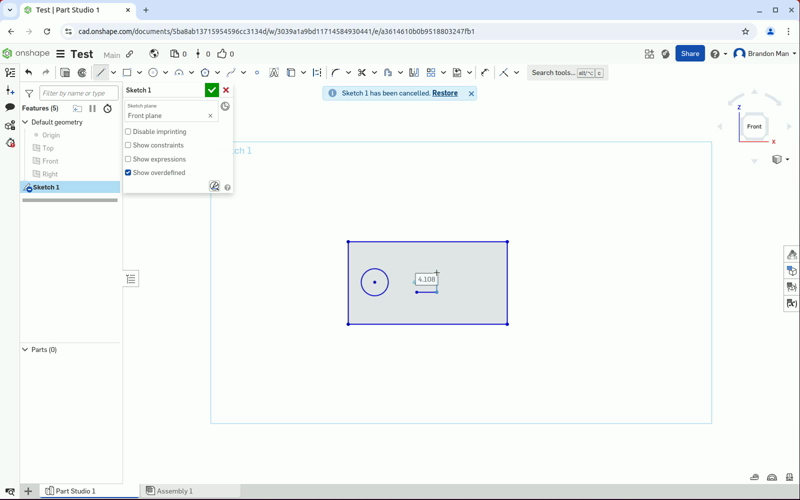
key_down(shift)
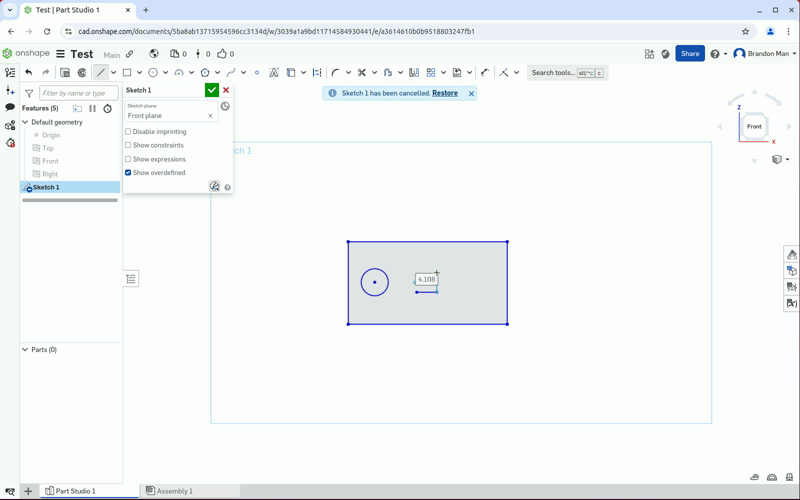
mouse_move(466, 272)
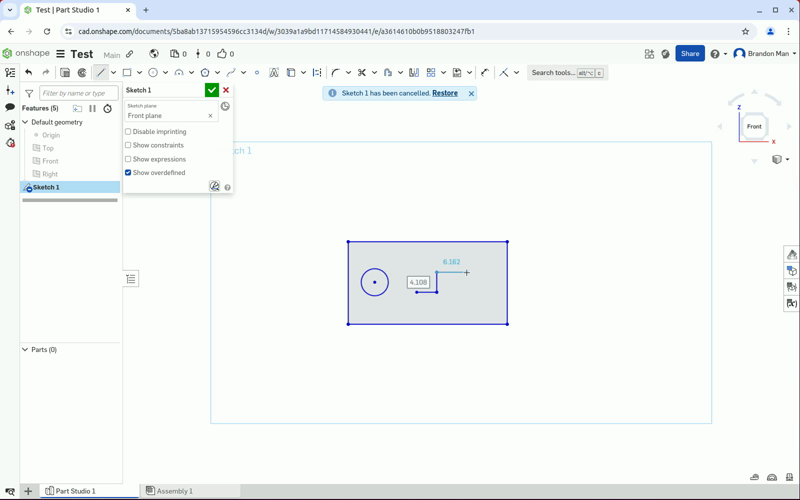
mouse_move(428, 272)
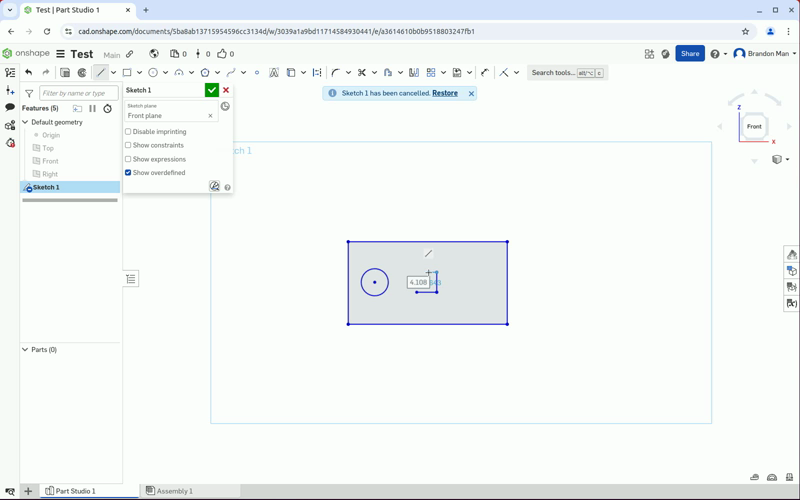
click(428, 272)
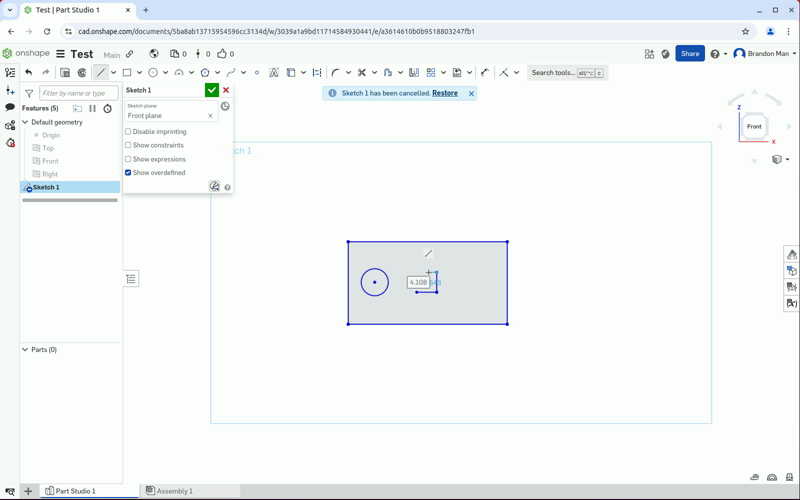
key_up(shift)
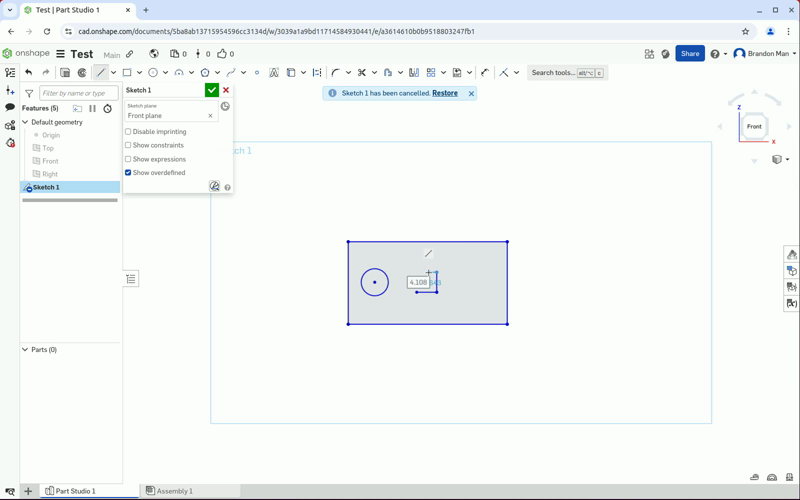
key_down(shift)
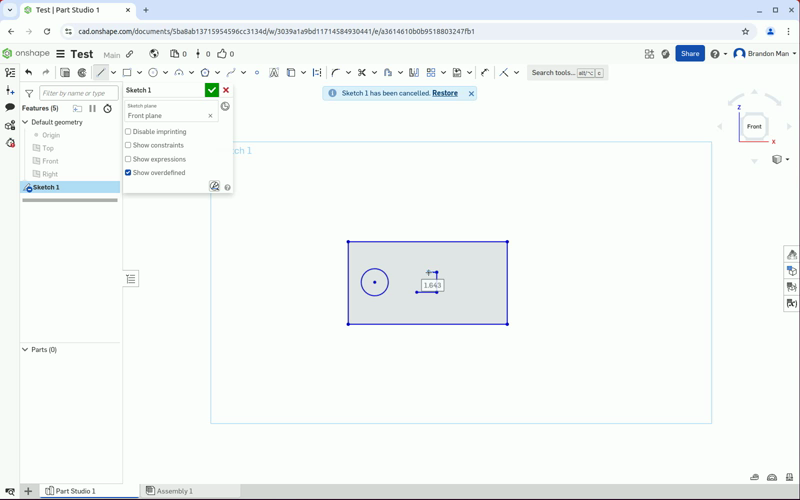
mouse_move(458, 272)
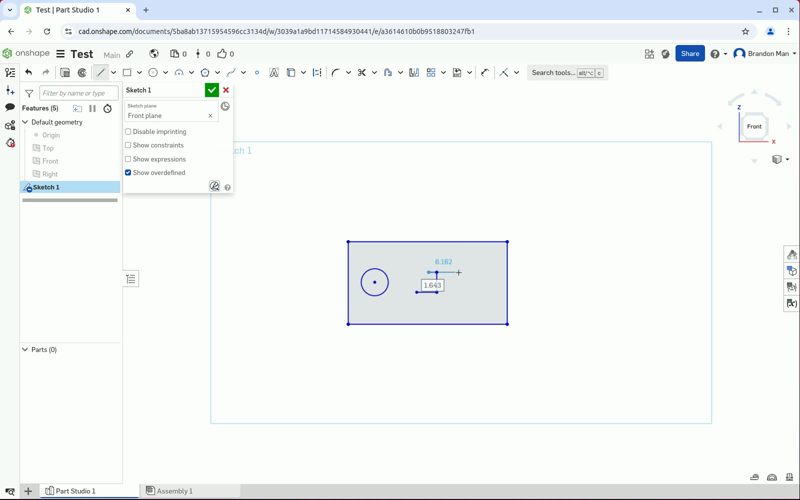
mouse_move(416, 272)
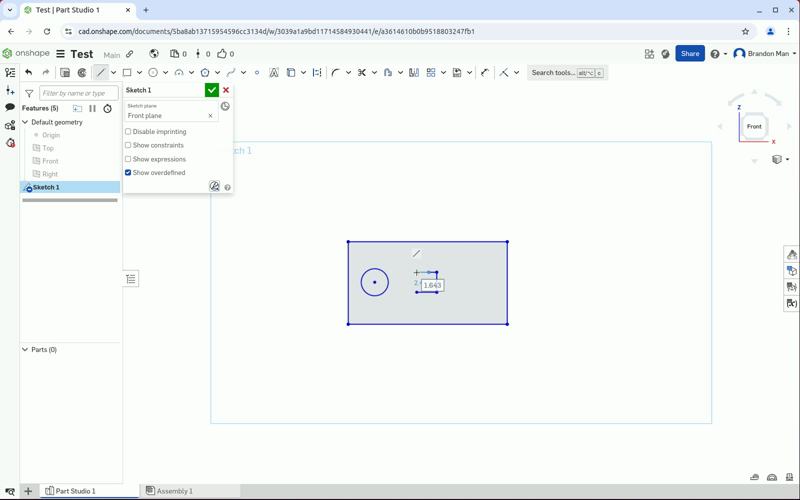
click(416, 272)
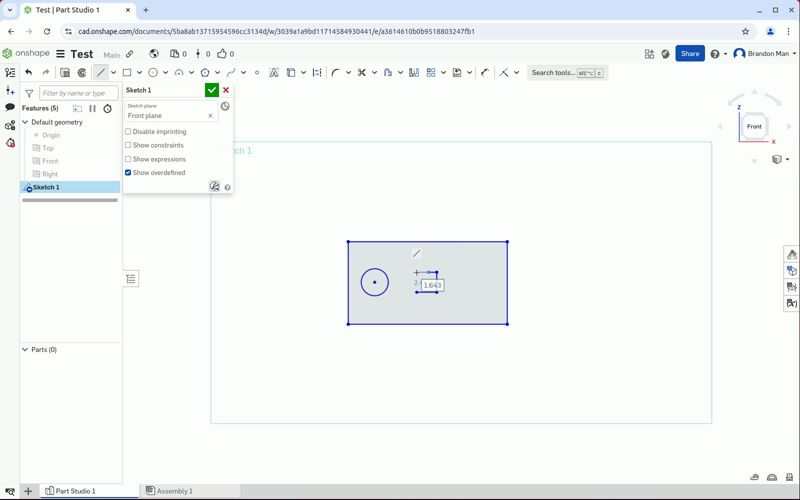
key_up(shift)
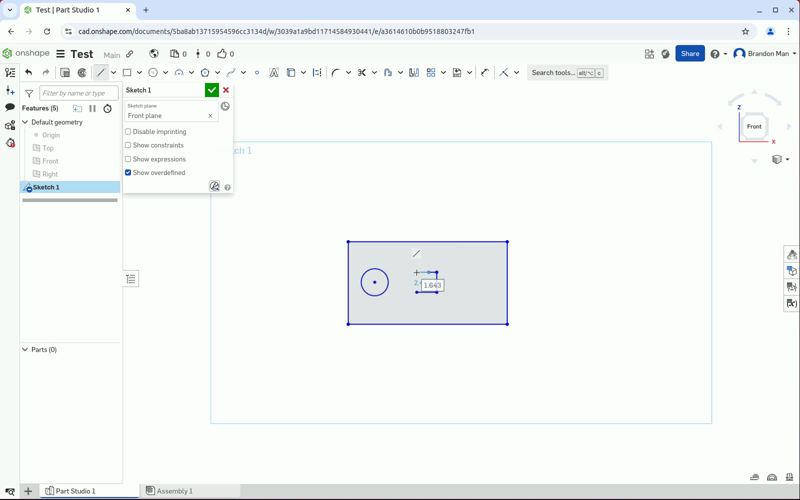
mouse_move(447, 272)
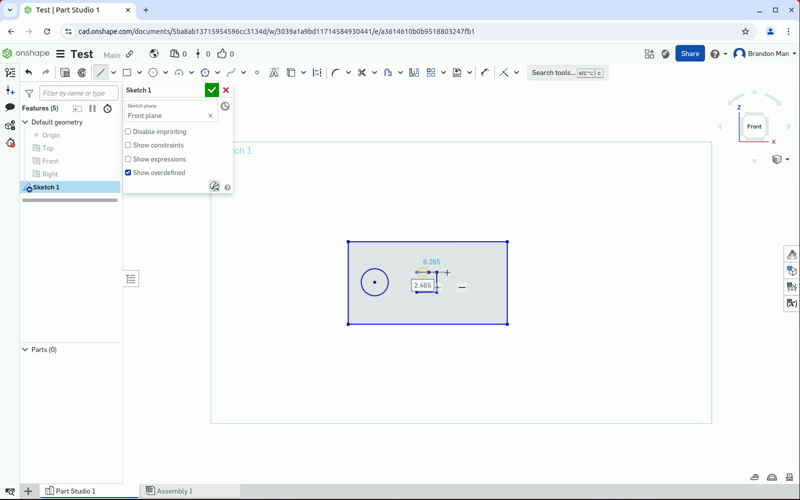
key_down(shift)
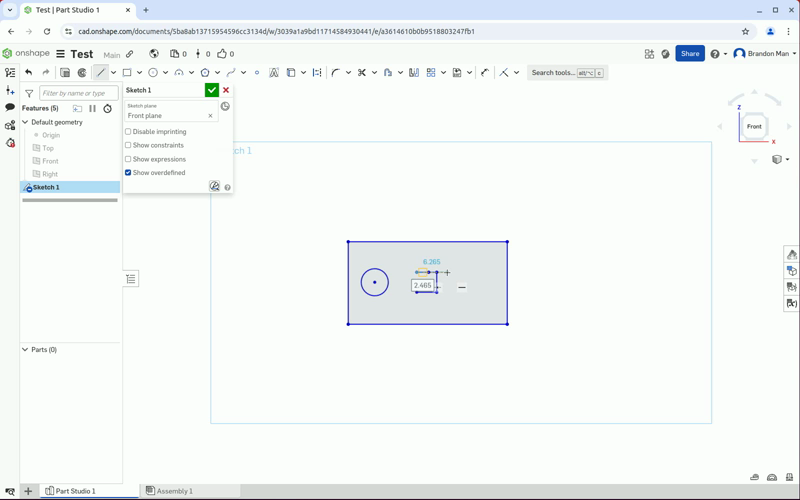
mouse_move(416, 292)
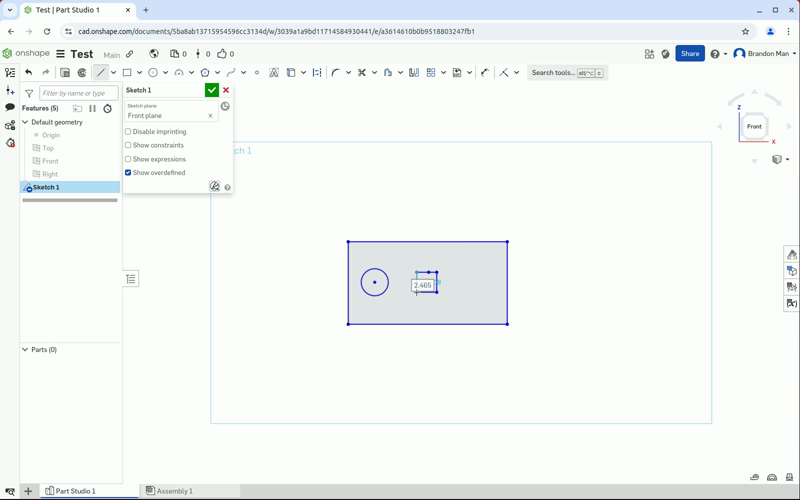
key_up(shift)
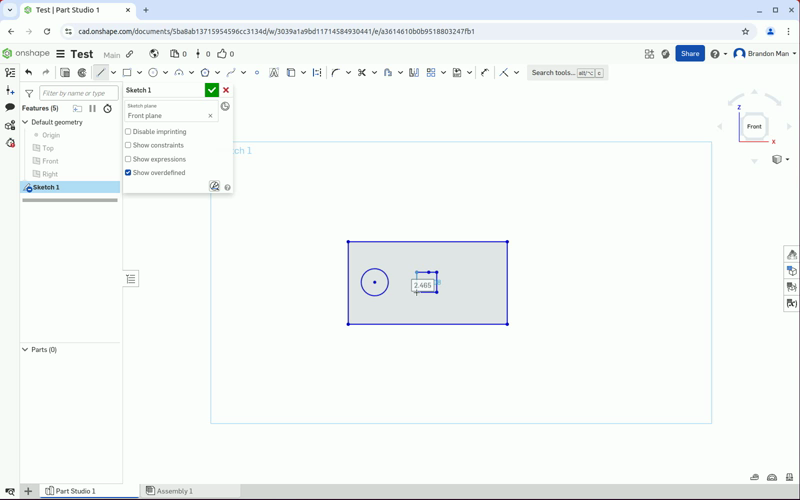
click(416, 292)
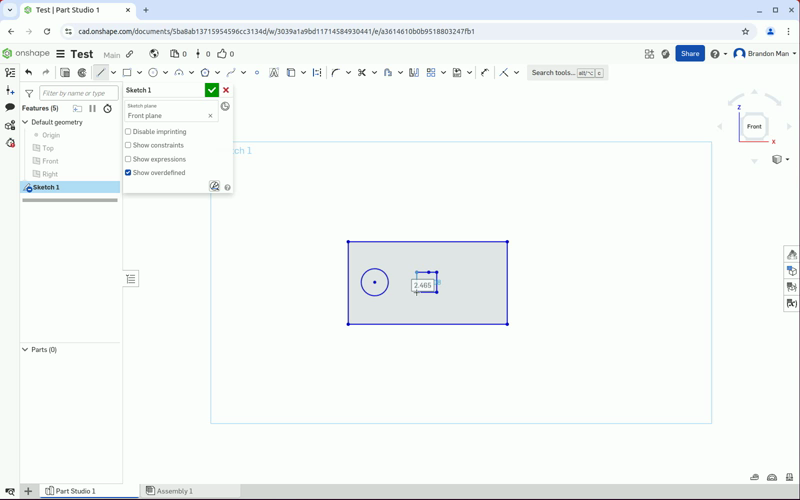
key(esc)
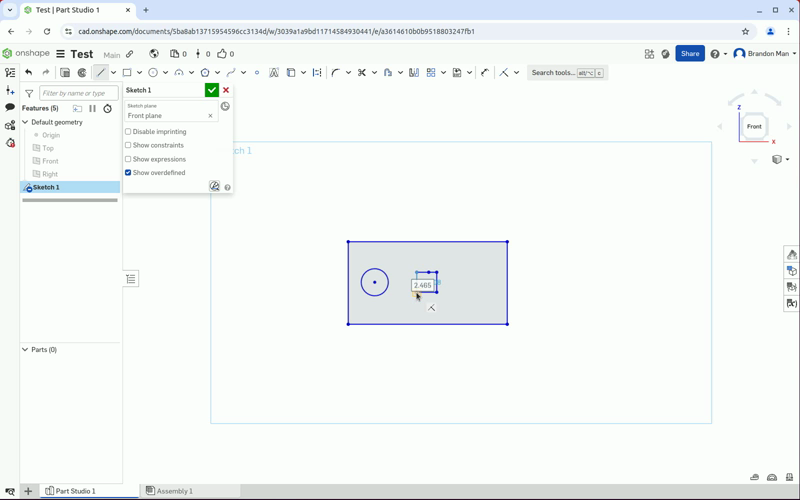
key(l)
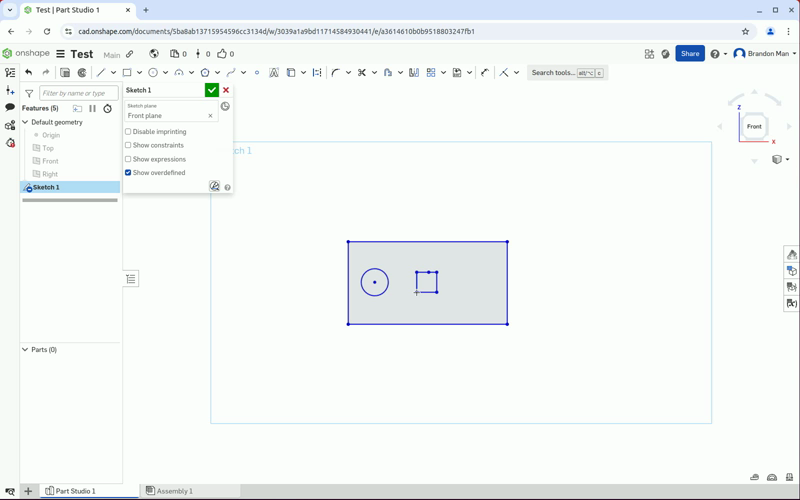
key_down(shift)
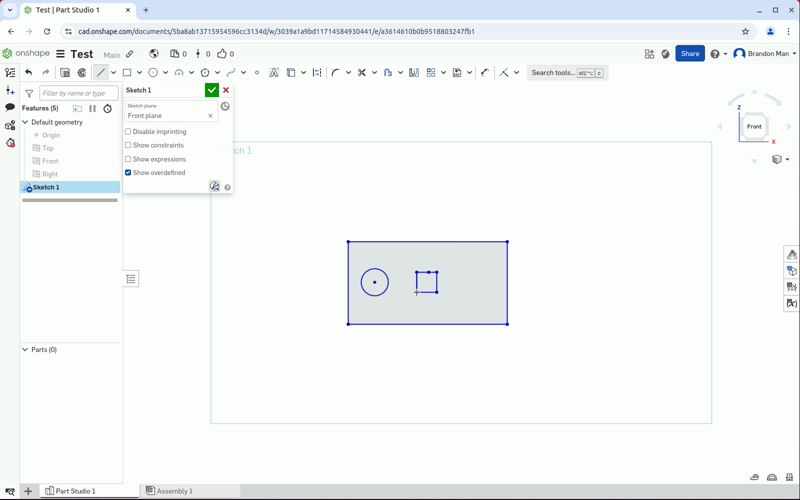
mouse_move(453, 305)
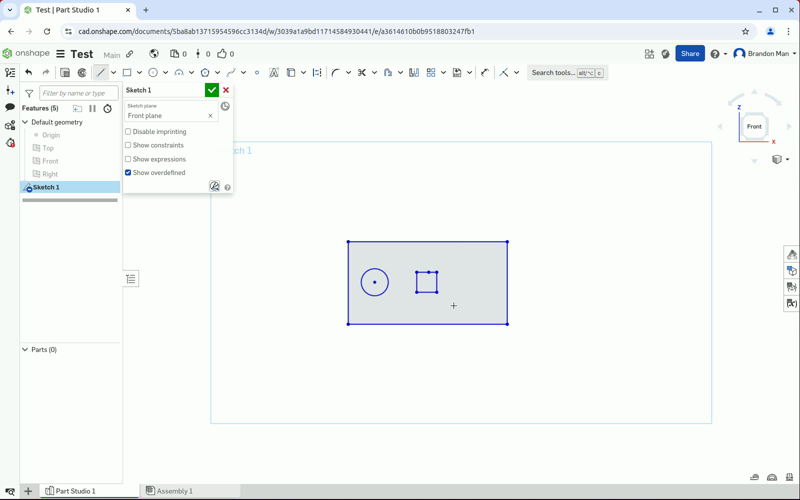
click(453, 305)
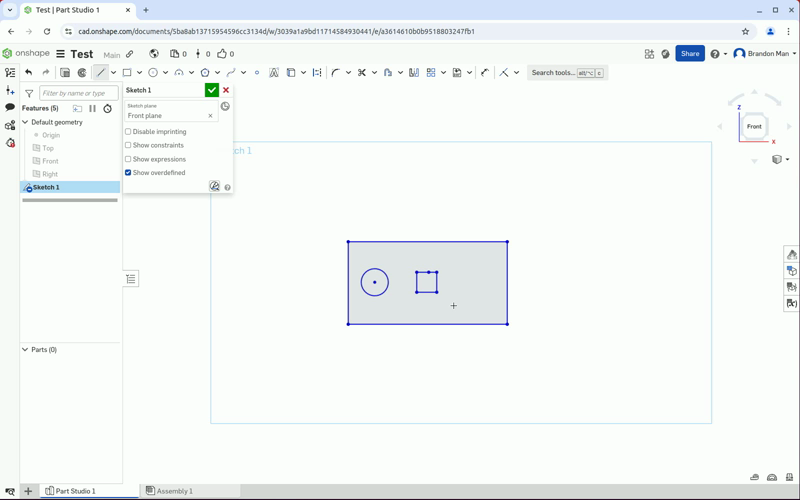
key_up(shift)
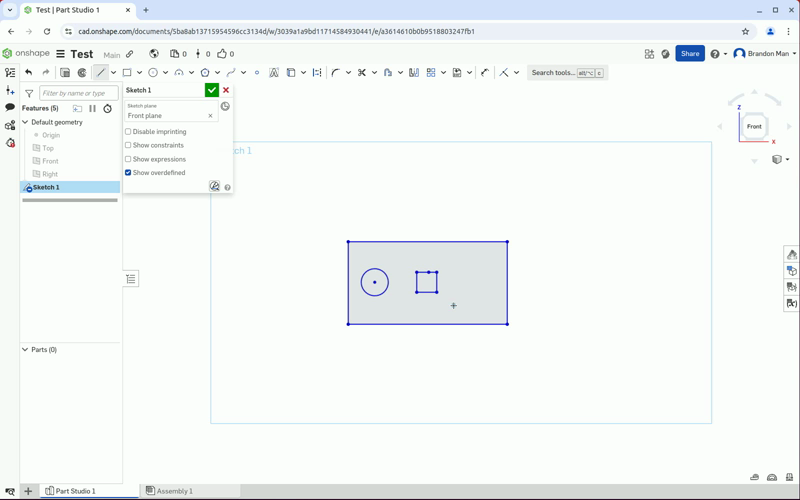
key_down(shift)
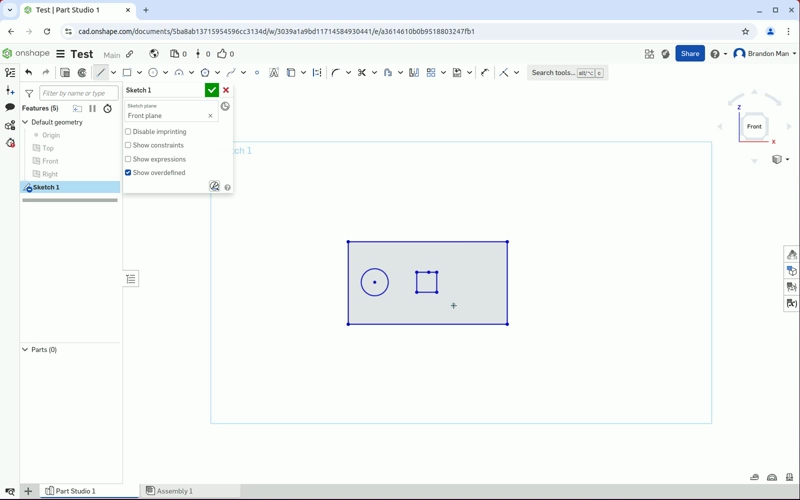
mouse_move(483, 305)
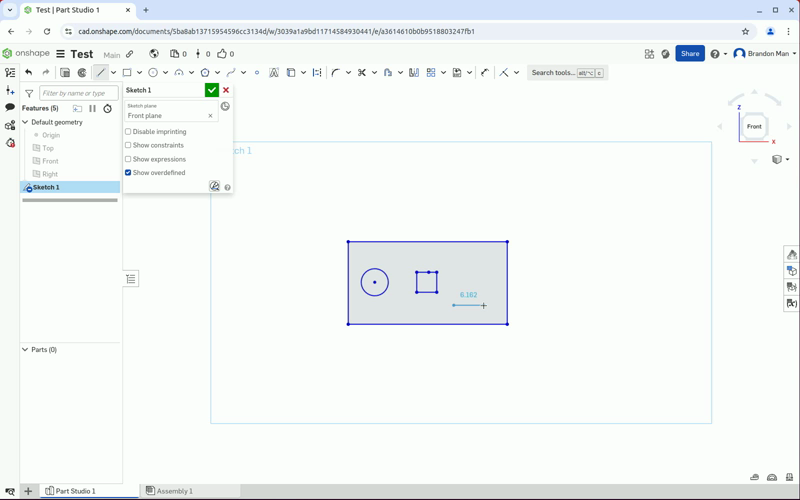
mouse_move(480, 305)
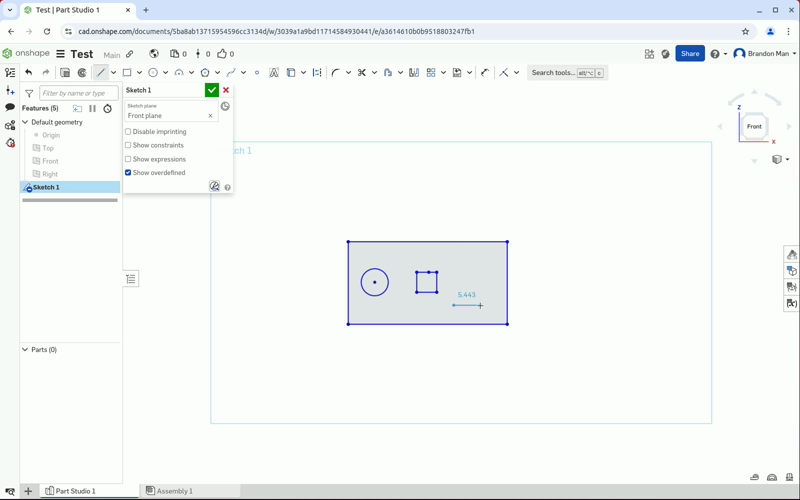
click(480, 305)
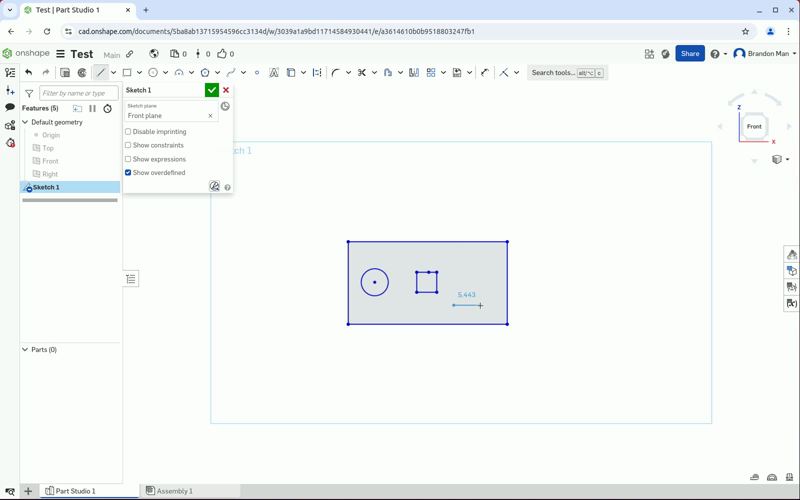
key_up(shift)
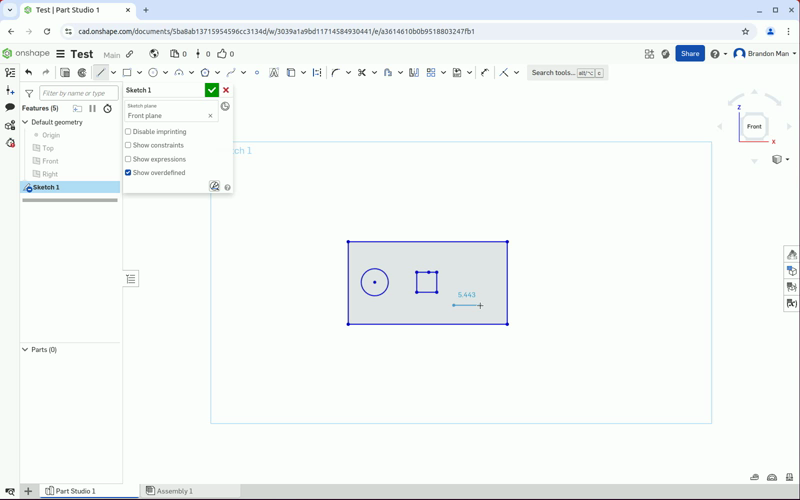
key_down(shift)
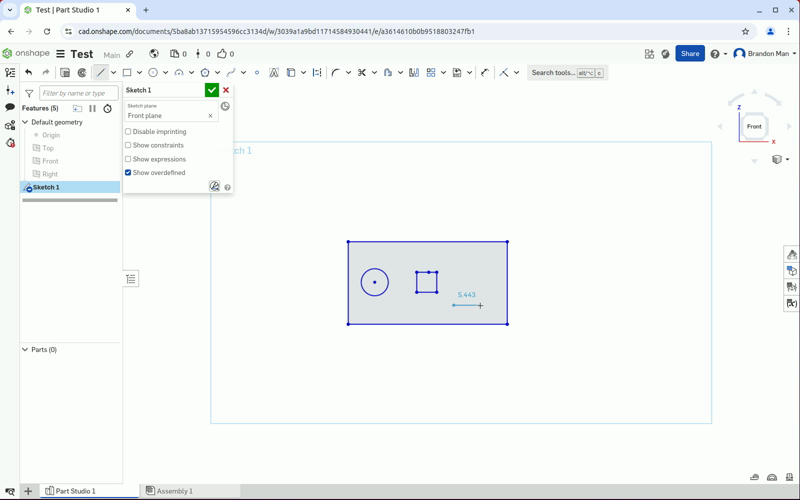
mouse_move(510, 305)
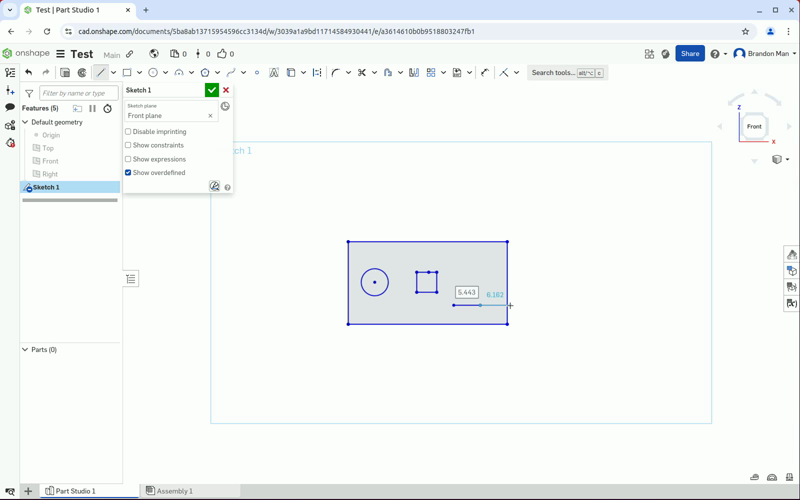
mouse_move(467, 282)
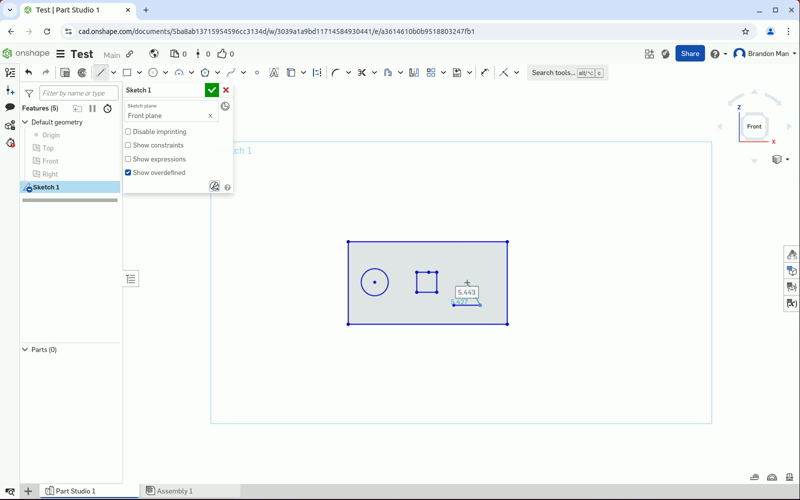
click(467, 282)
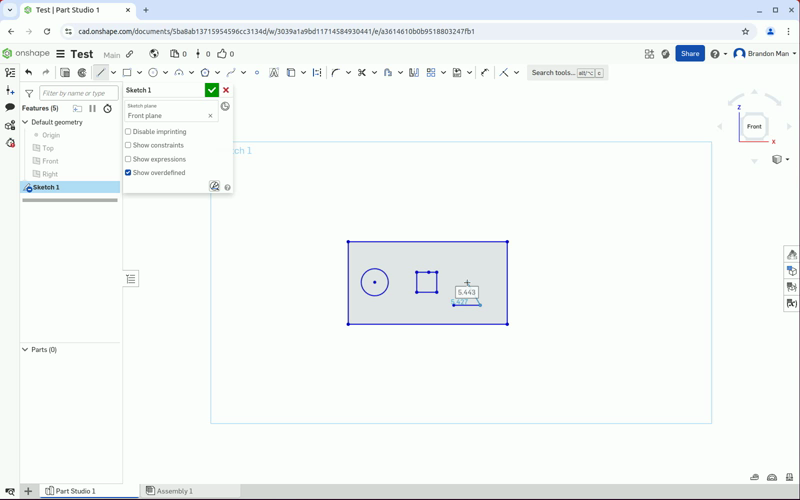
key_up(shift)
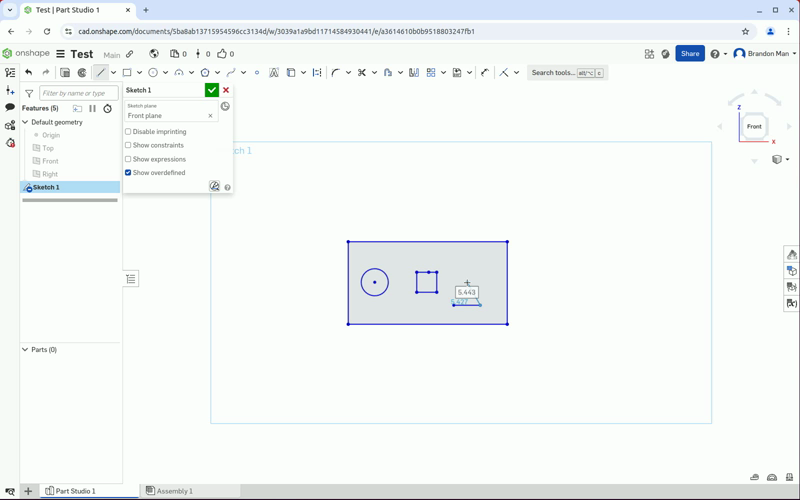
mouse_move(497, 282)
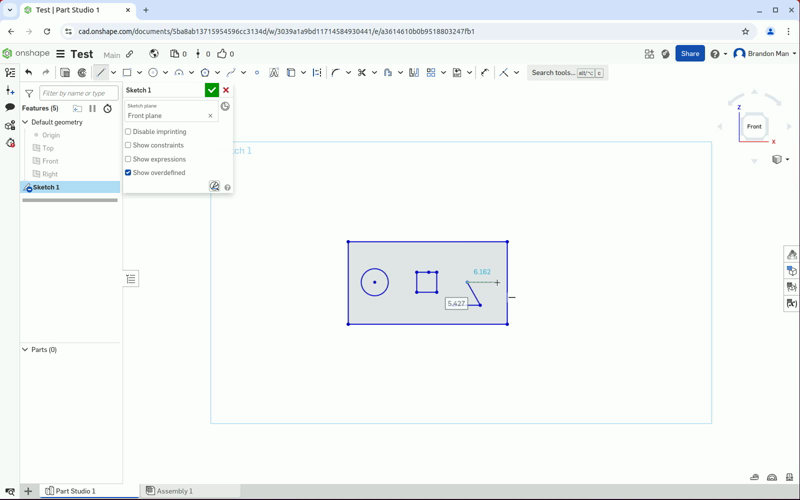
key_down(shift)
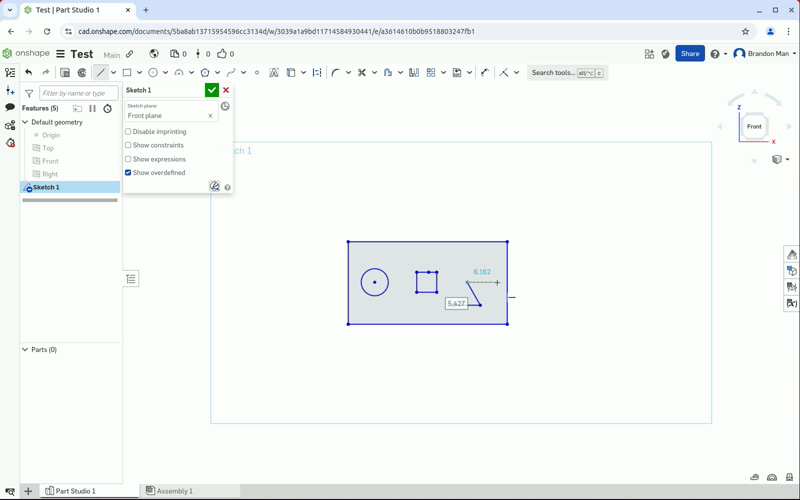
mouse_move(453, 305)
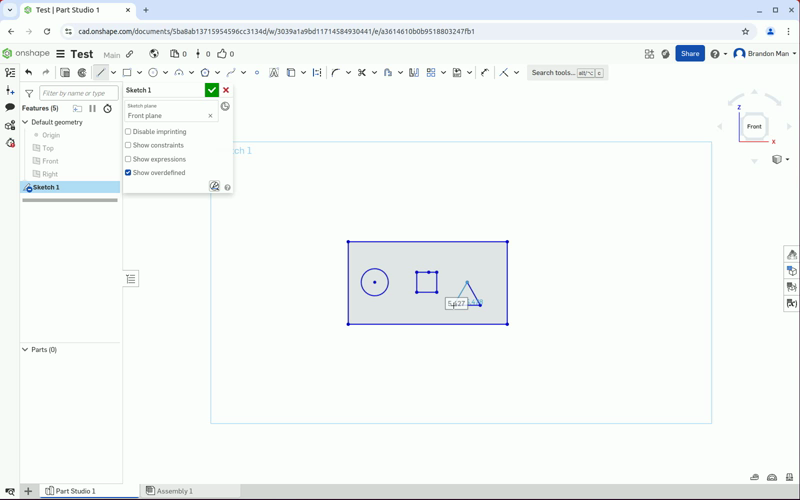
key_up(shift)
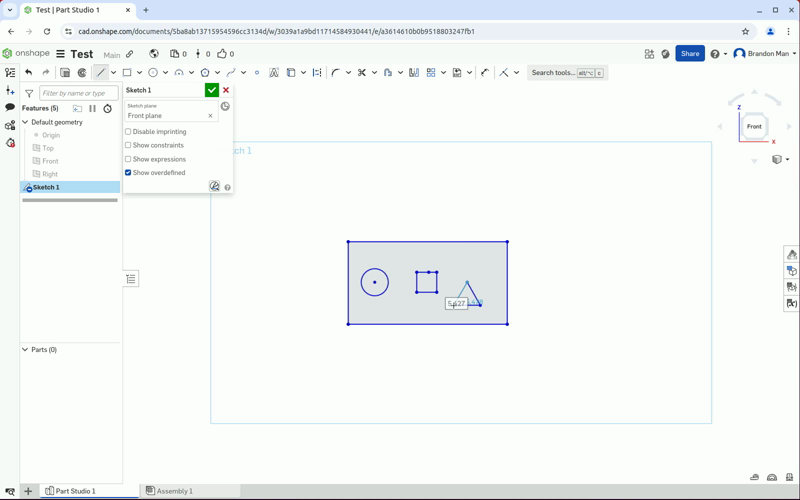
click(453, 305)
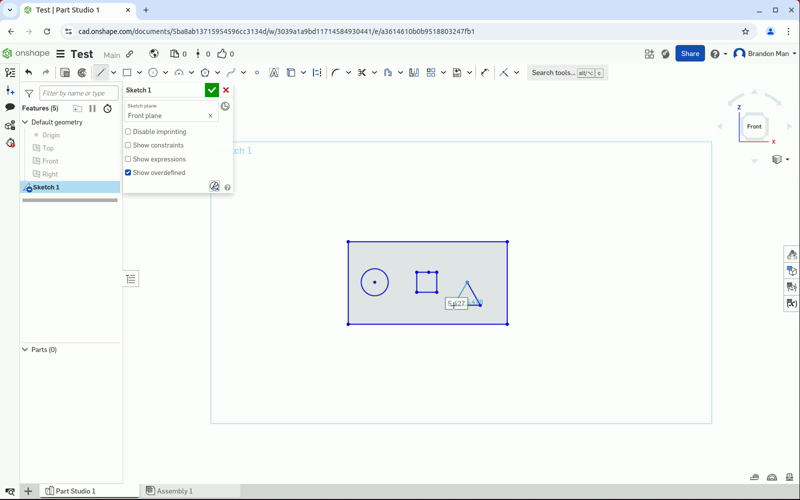
key(esc)
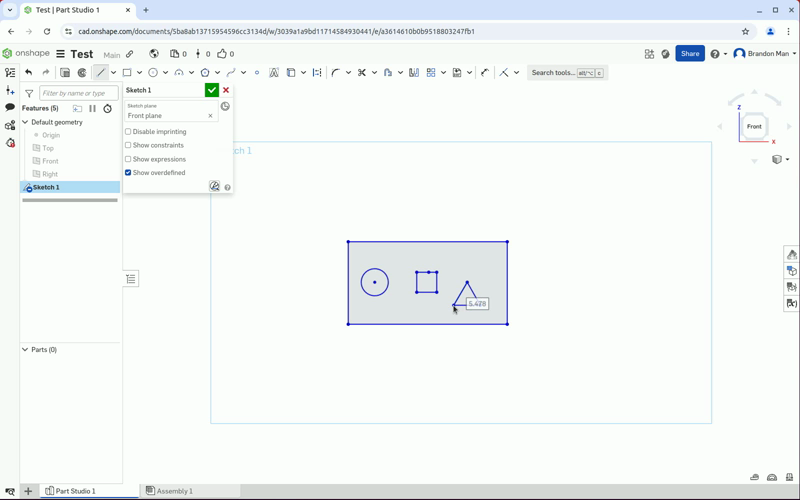
mouse_move(372, 312)
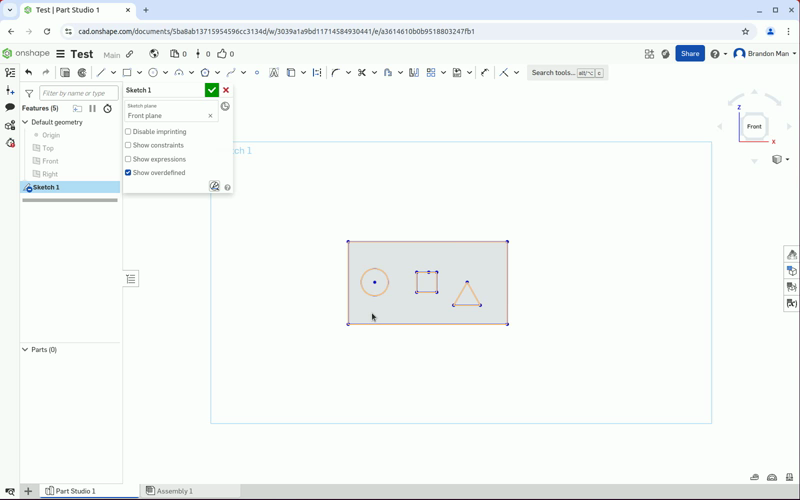
click(372, 312)
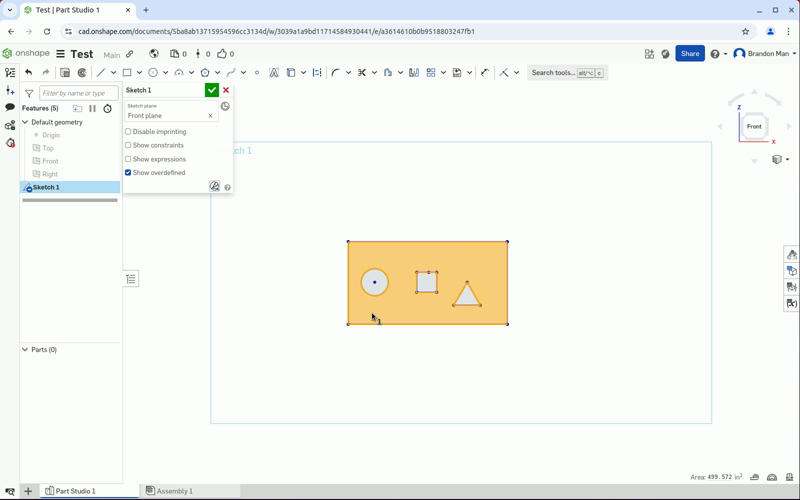
mouse_move(73, 352)
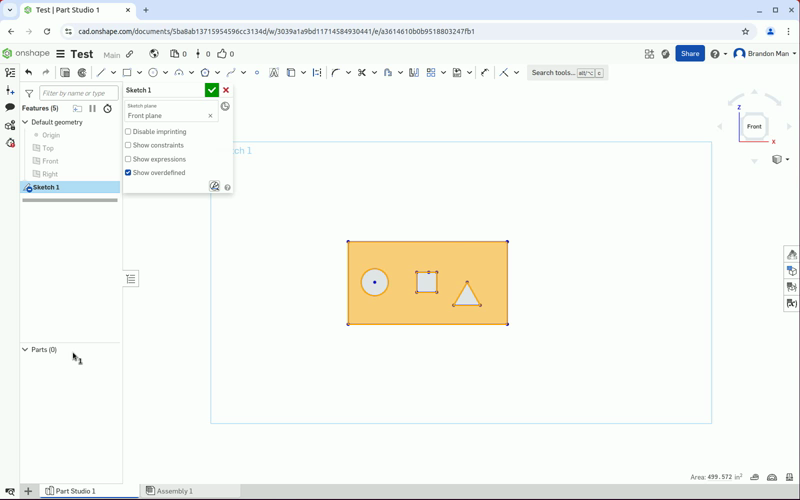
key(shift+y)
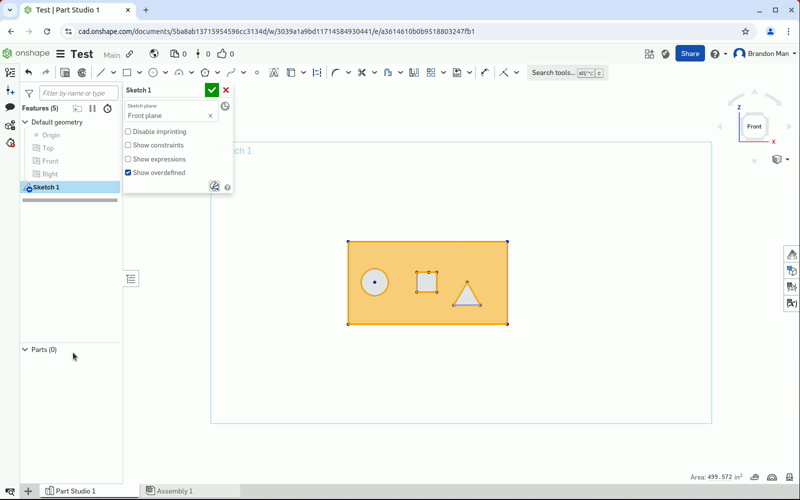
key(shift+e)
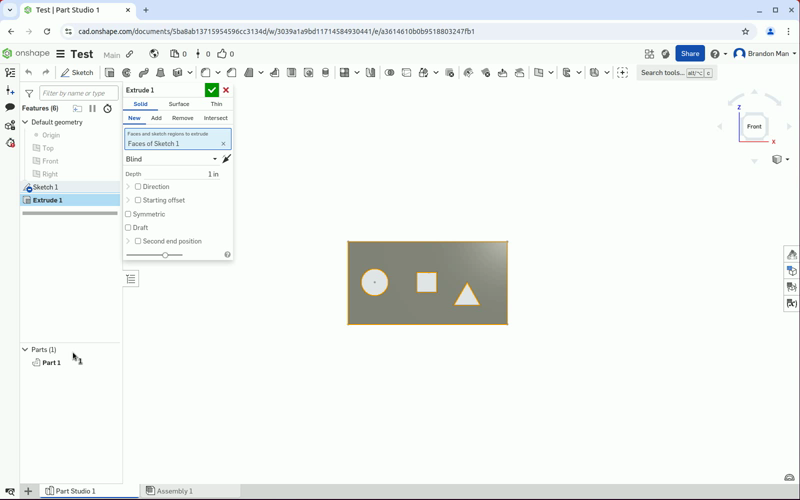
mouse_move(143, 106)
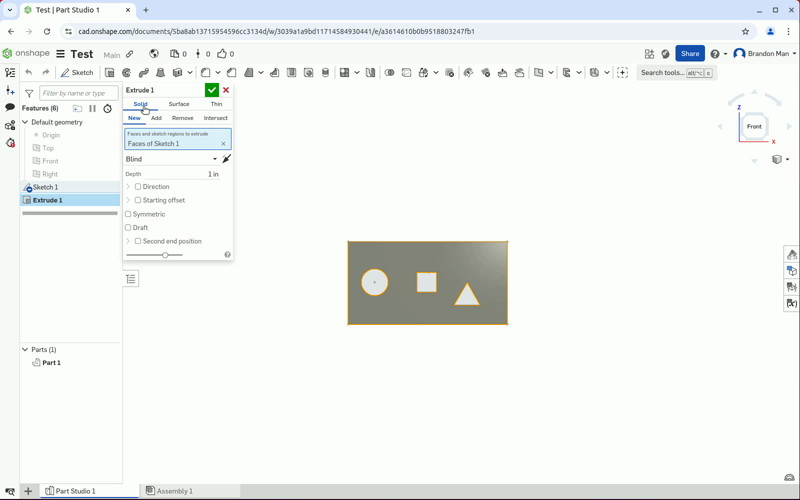
click(143, 106)
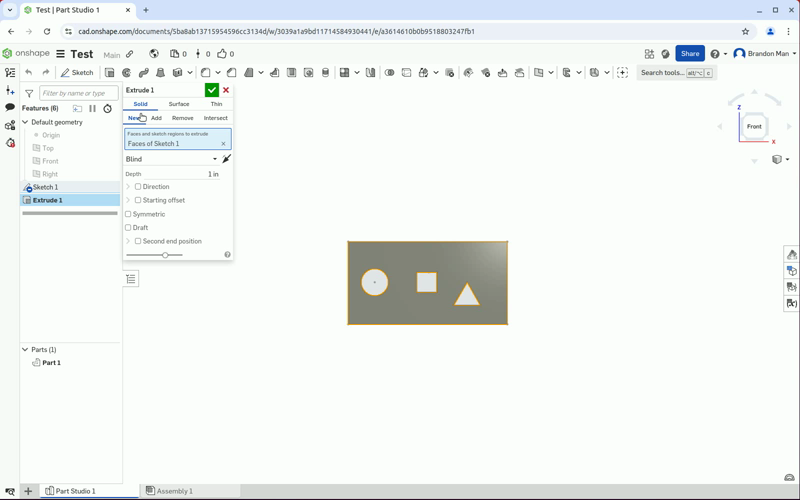
mouse_move(137, 120)
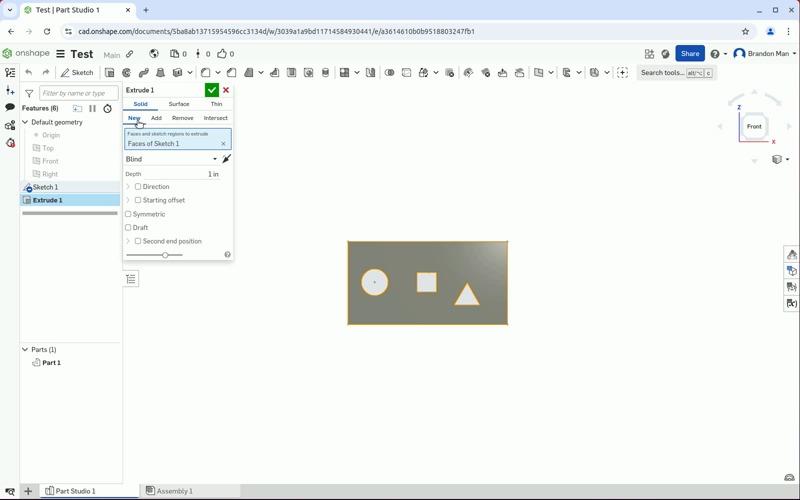
click(137, 120)
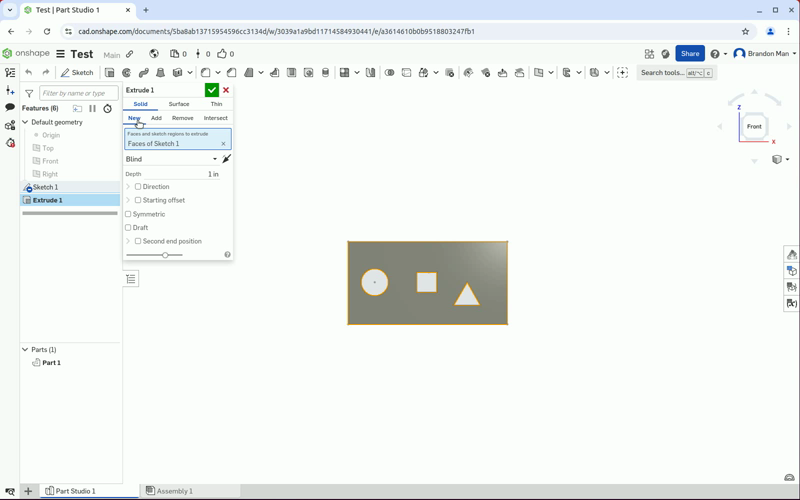
key(tab, 4)
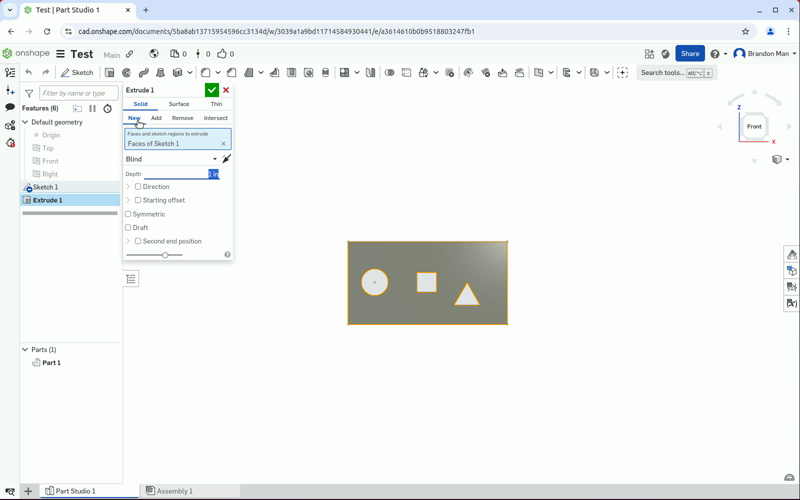
text(4.333)
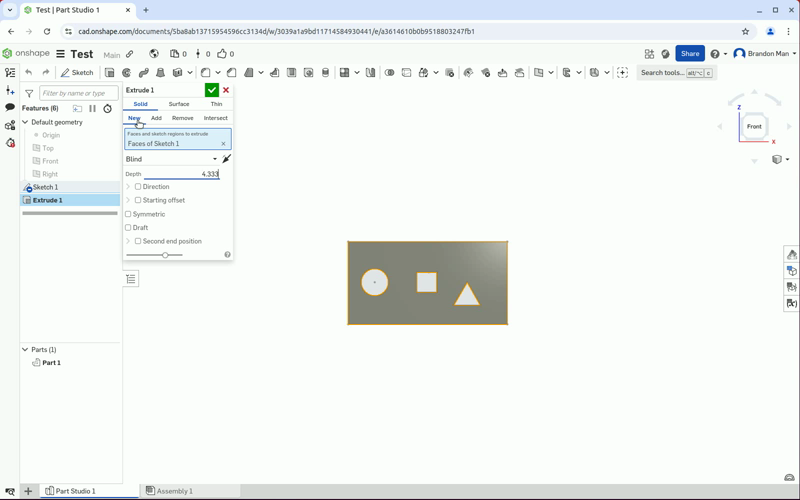
key(enter)
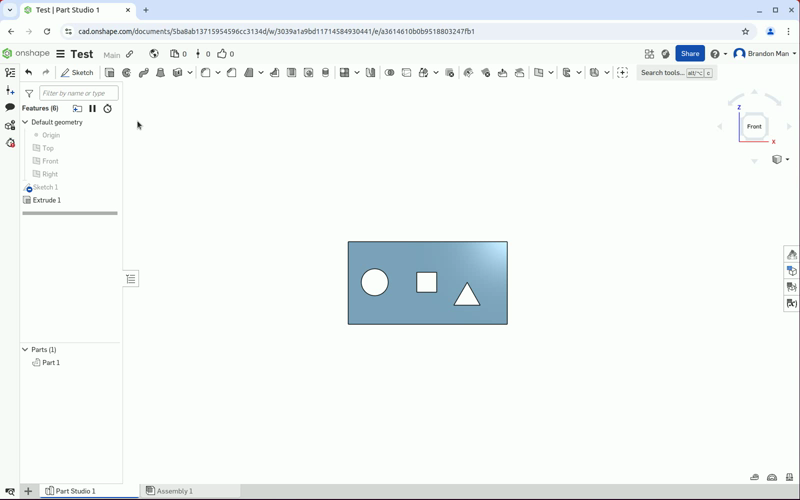
key(shift+h)
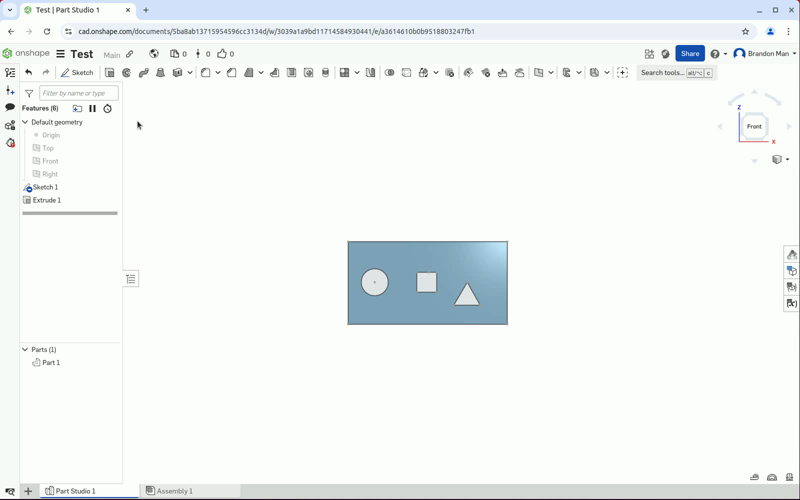
key(shift+h)
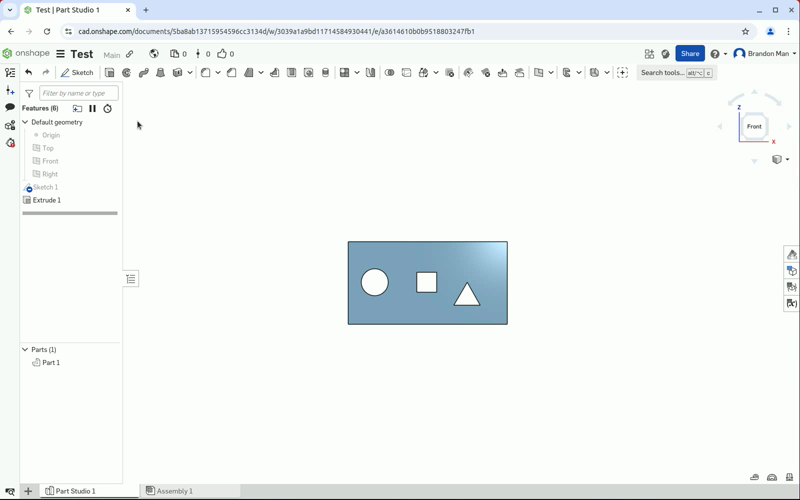
mouse_move(73, 189)
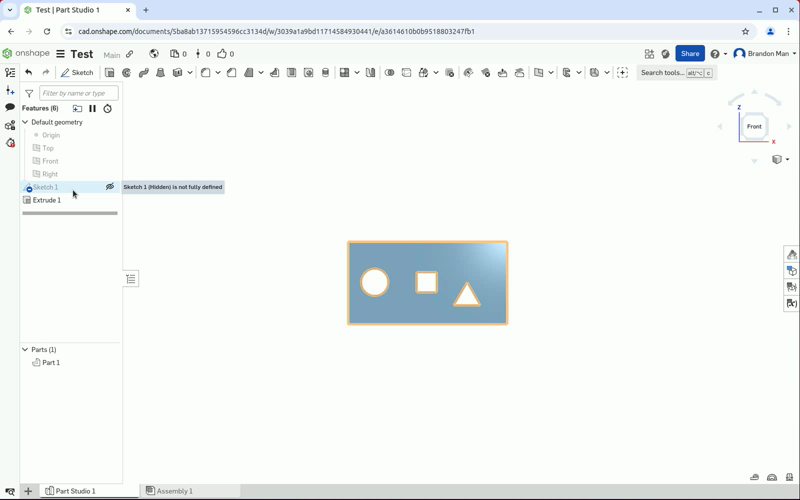
click(73, 189)
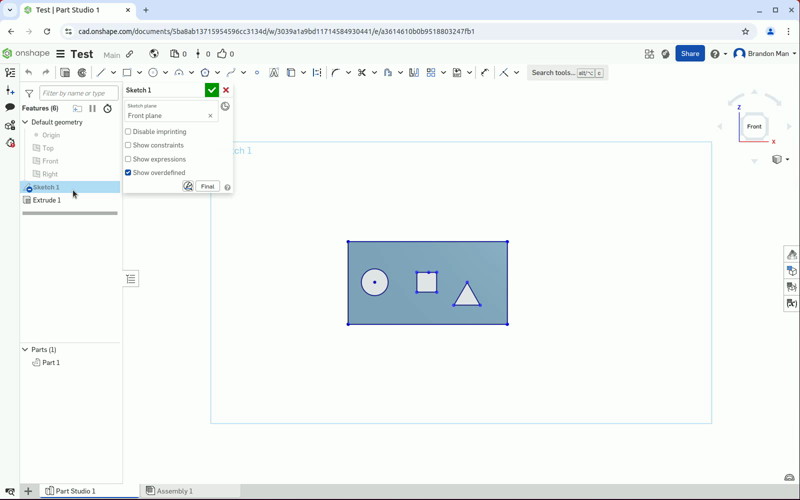
mouse_move(229, 92)
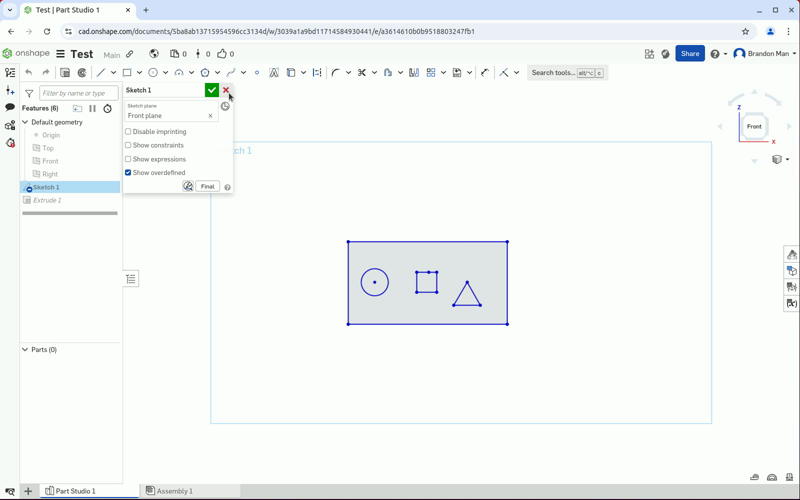
click(229, 92)
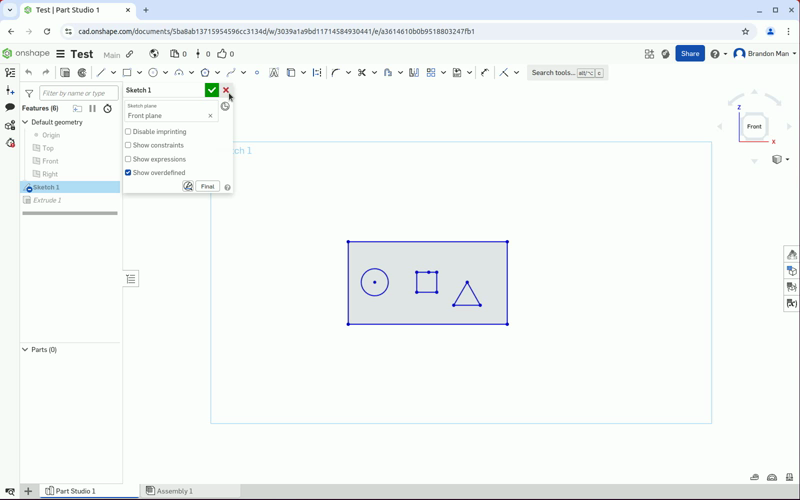
key(shift+s)
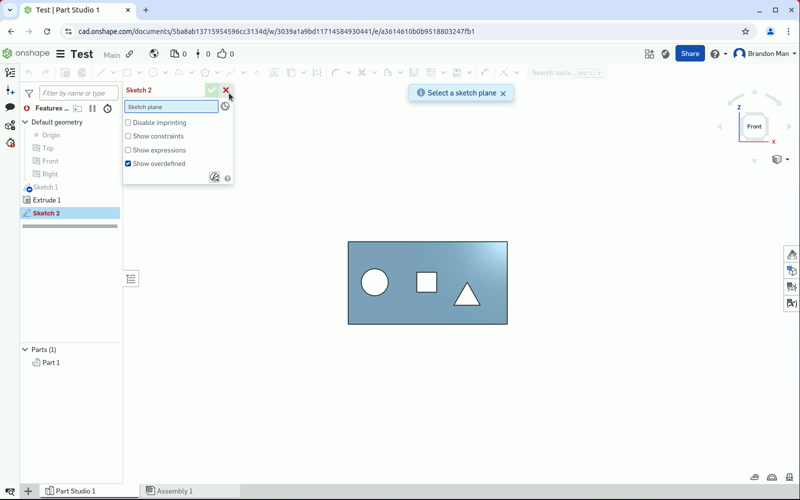
mouse_move(73, 163)
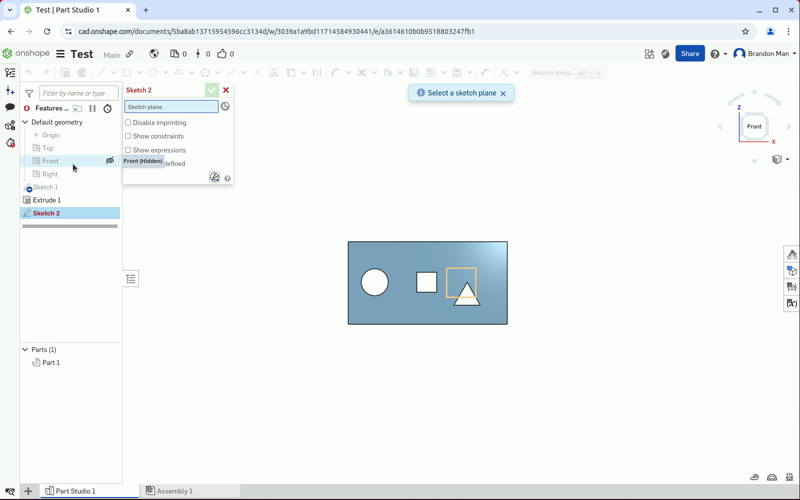
click(73, 163)
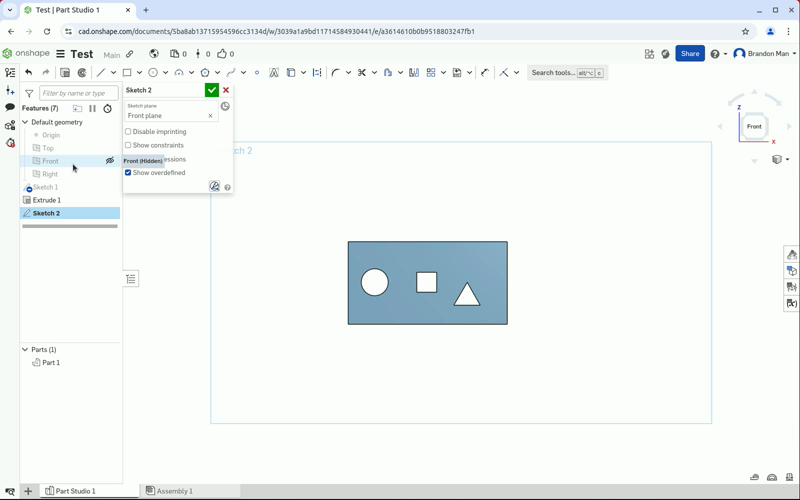
mouse_move(73, 352)
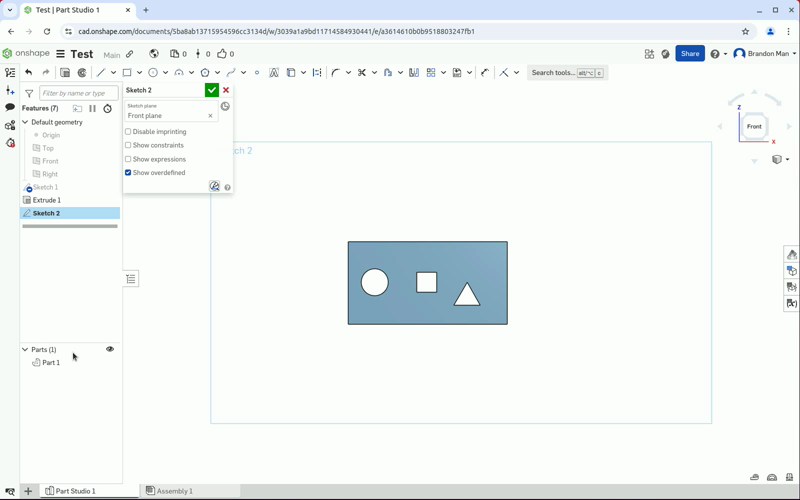
key(y)
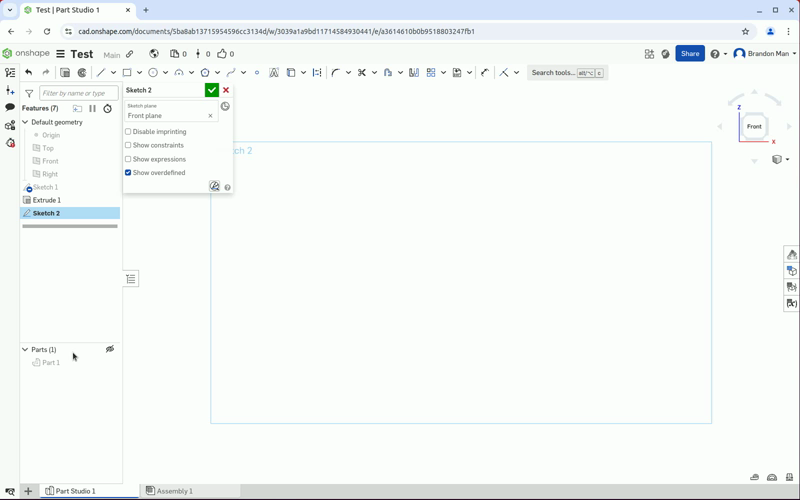
key(c)
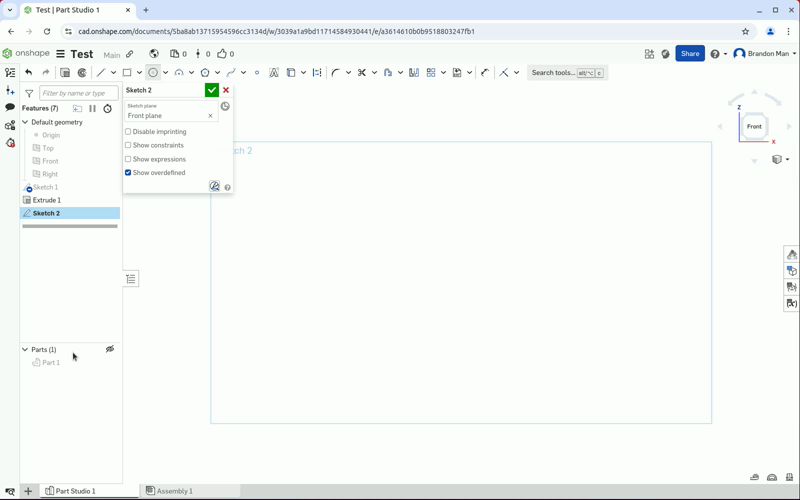
key_down(shift)
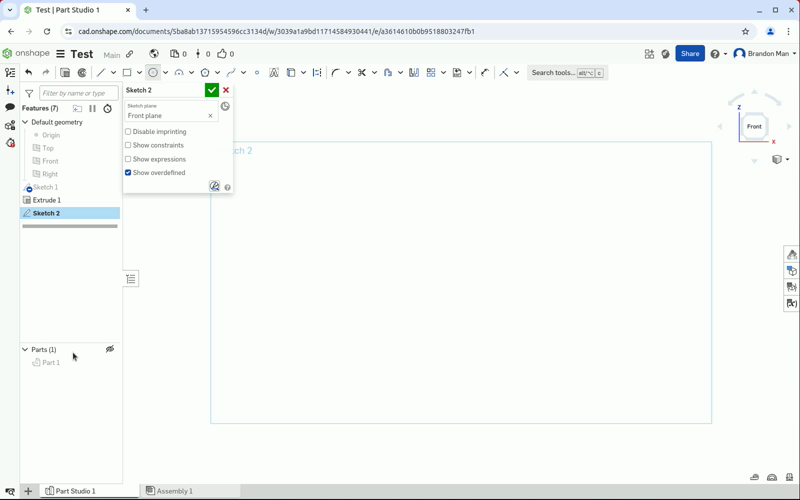
mouse_move(375, 282)
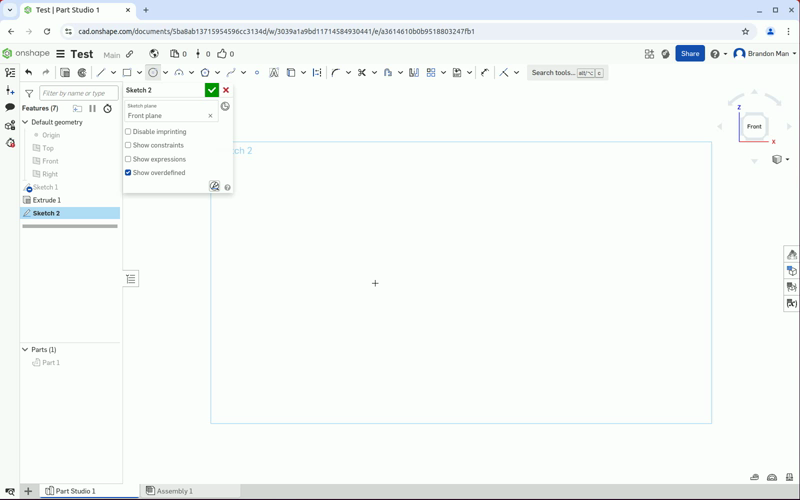
click(375, 282)
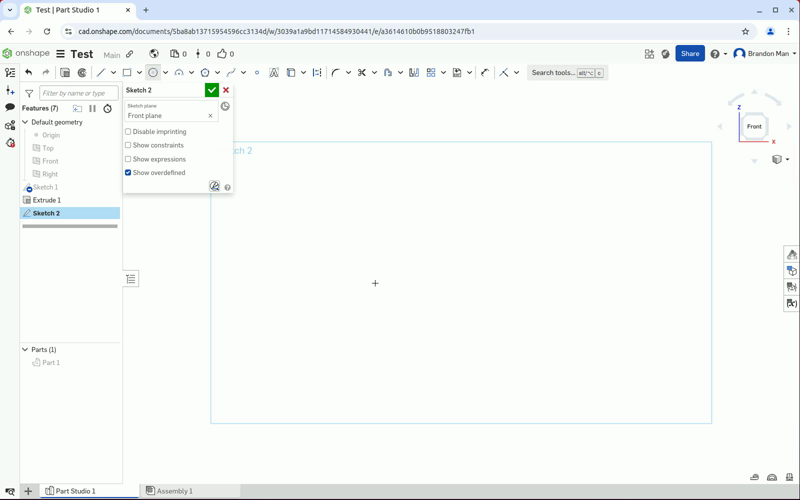
key_up(shift)
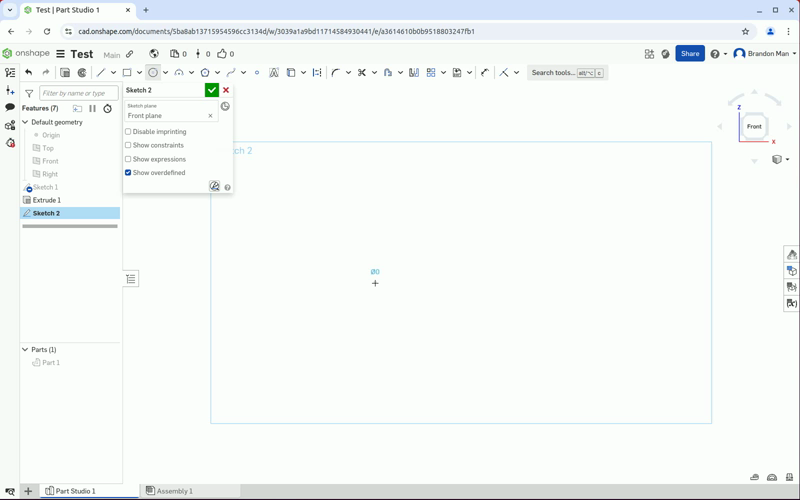
mouse_move(389, 282)
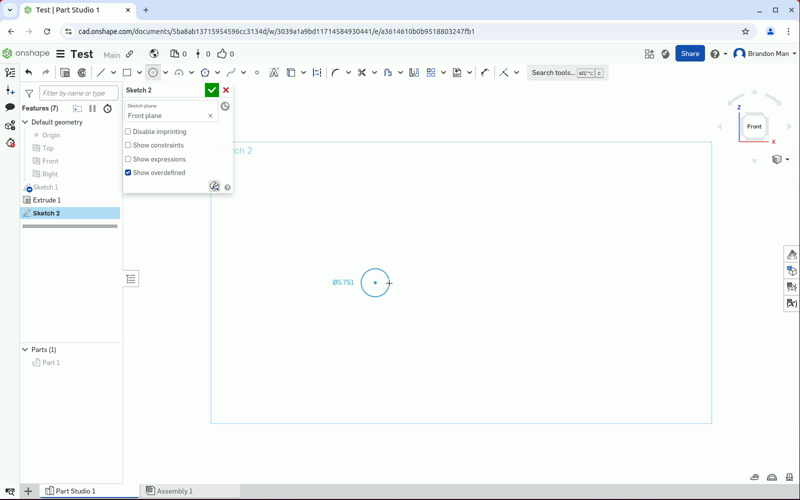
click(389, 282)
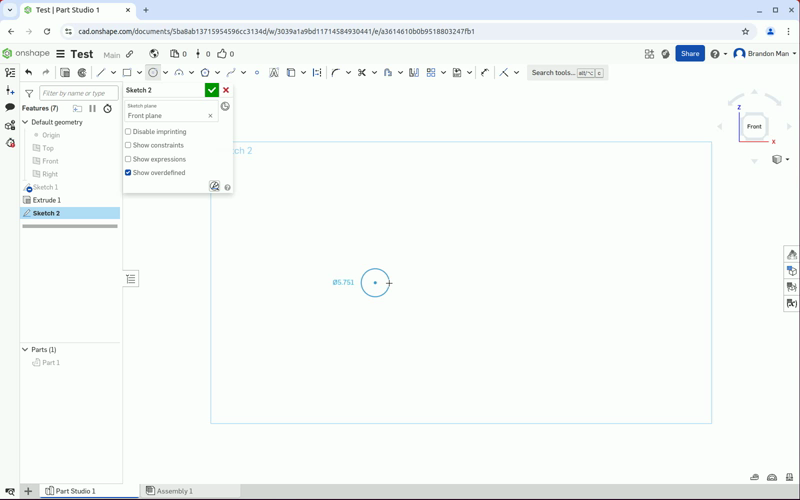
key(esc)
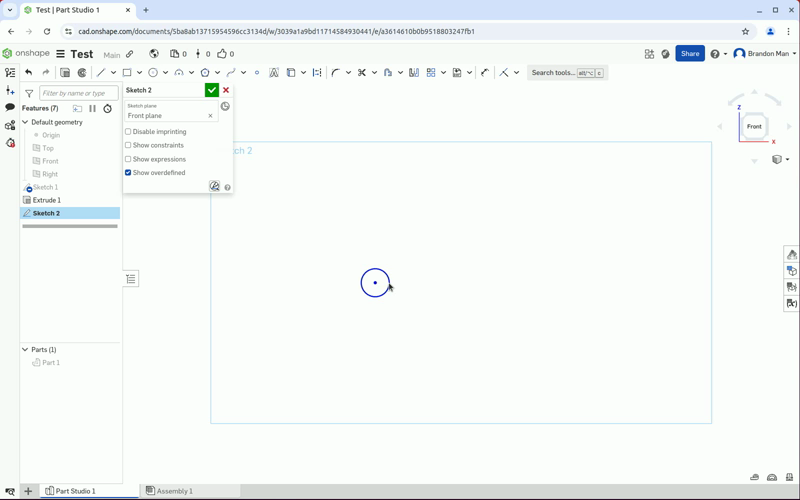
mouse_move(372, 276)
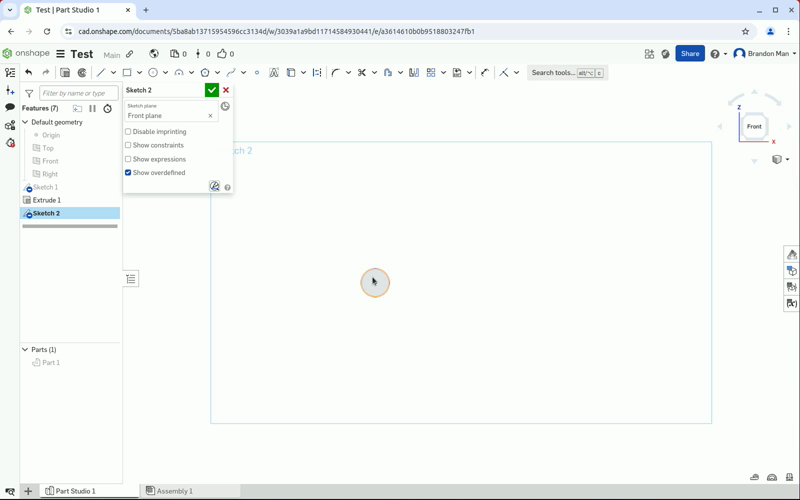
scroll(6)
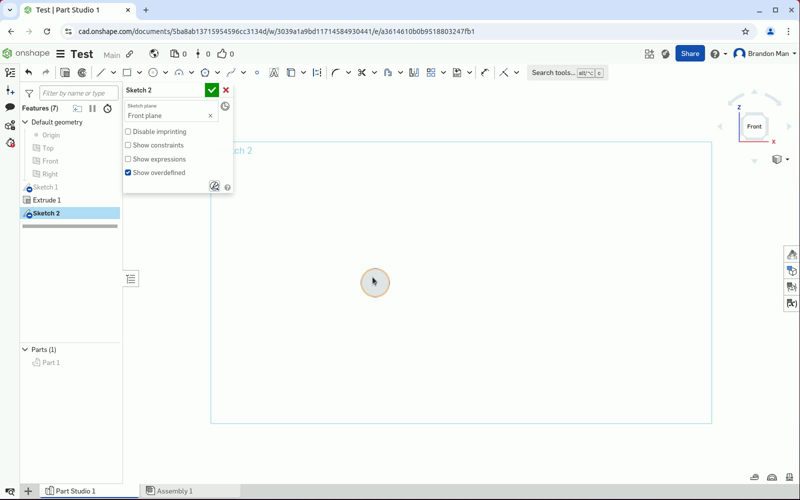
scroll(6)
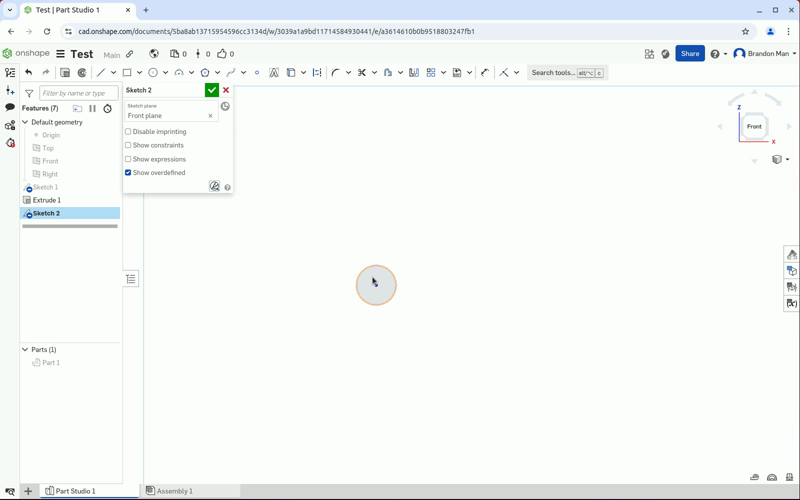
scroll(6)
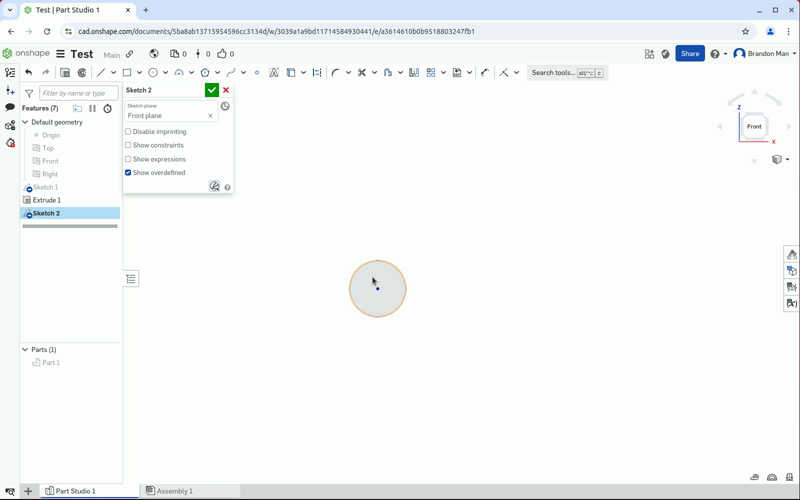
scroll(6)
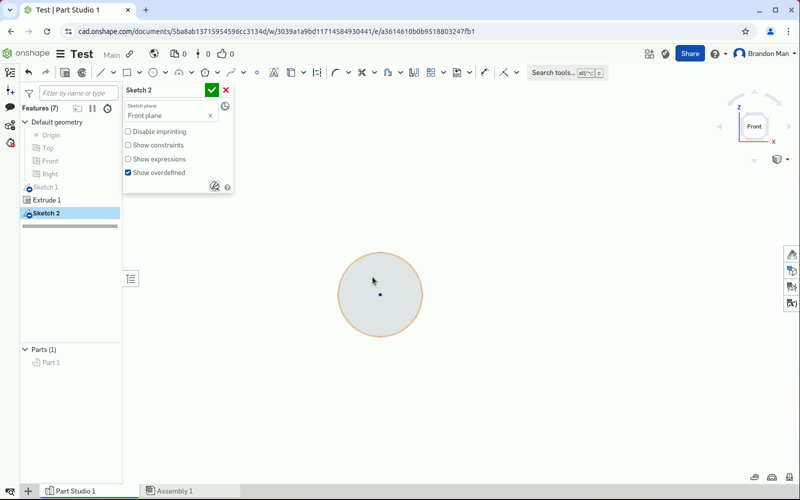
scroll(6)
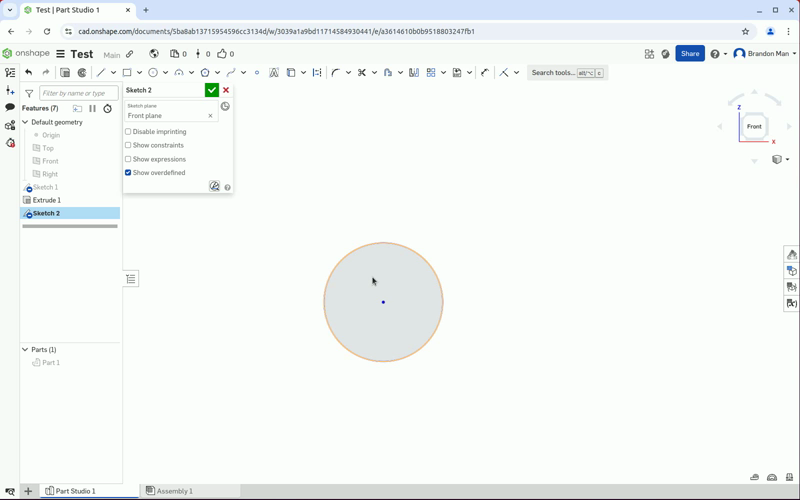
scroll(6)
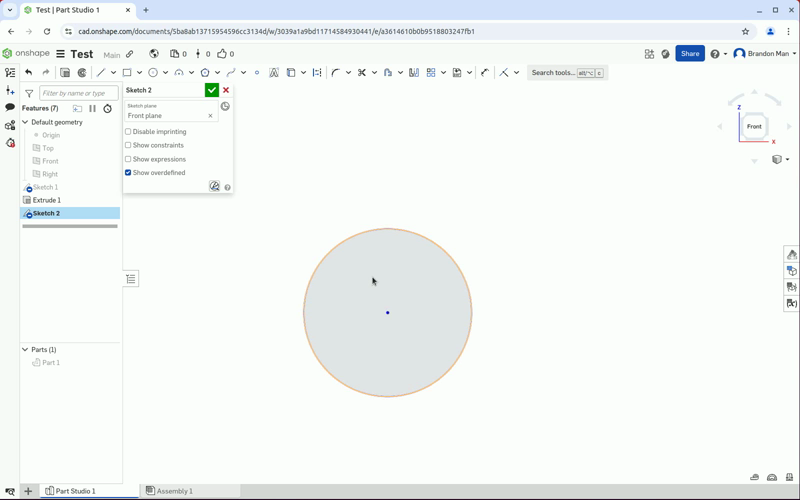
scroll(6)
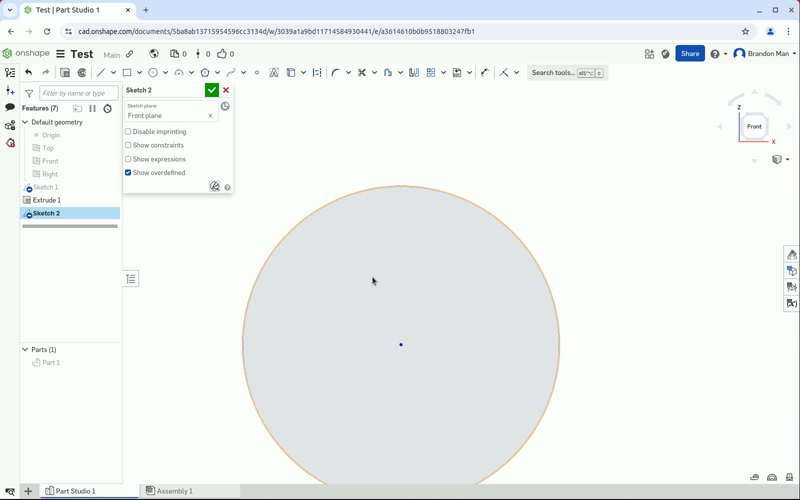
click(372, 276)
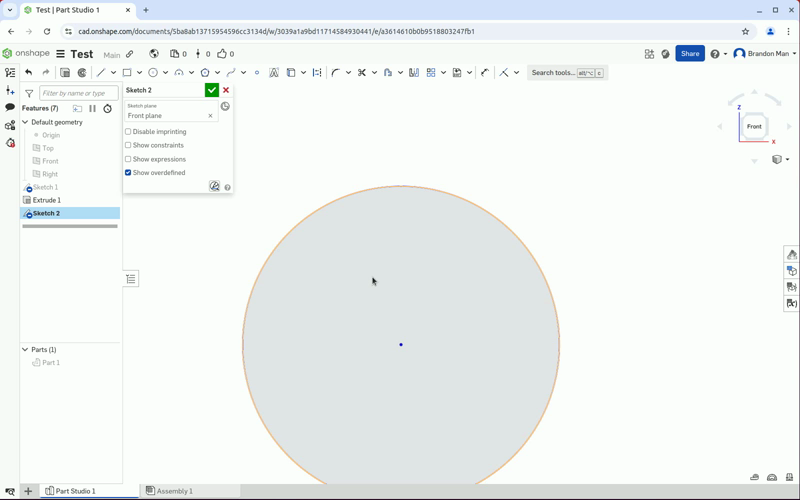
scroll(-6)
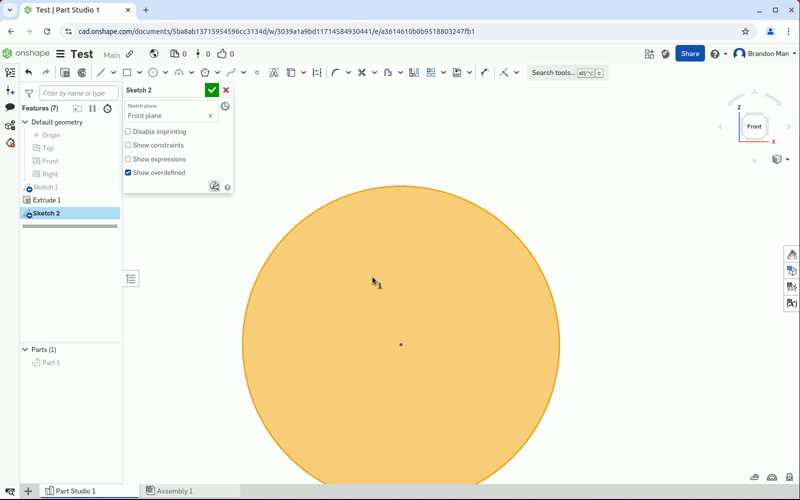
scroll(-6)
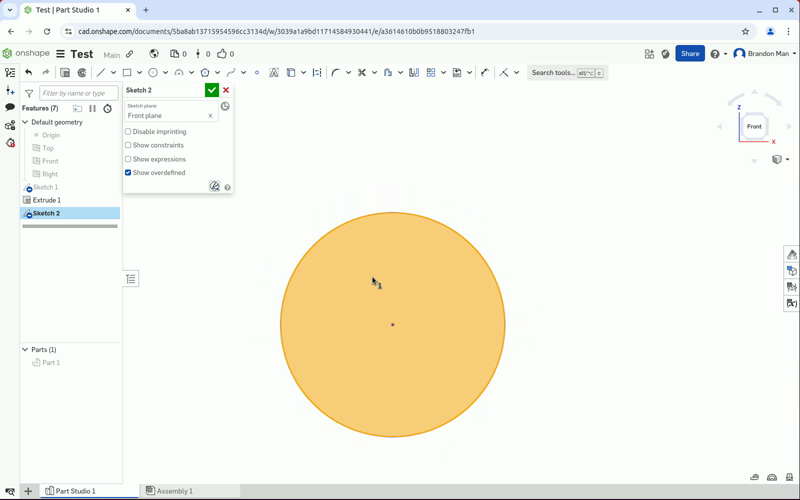
scroll(-6)
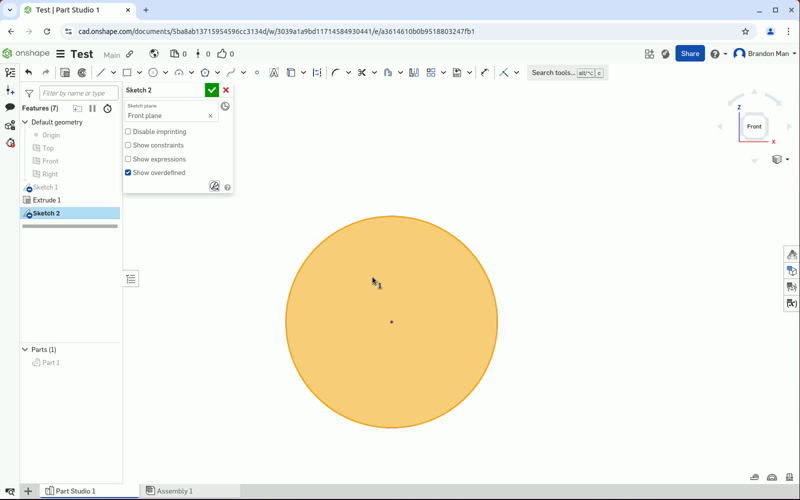
scroll(-6)
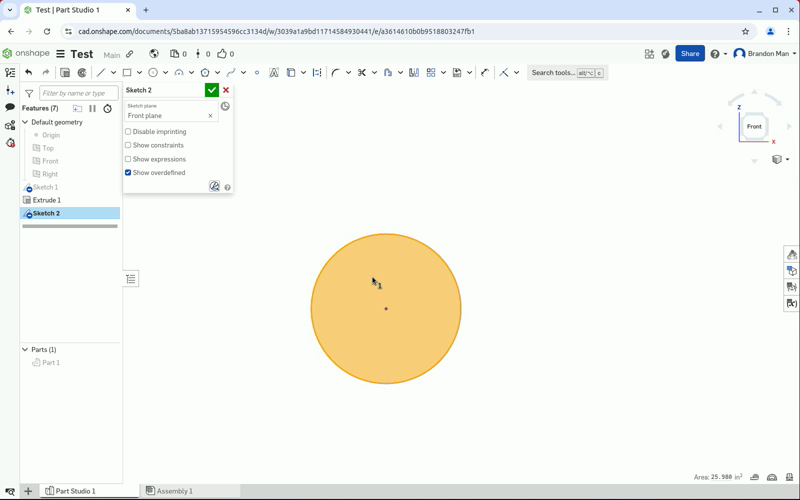
scroll(-6)
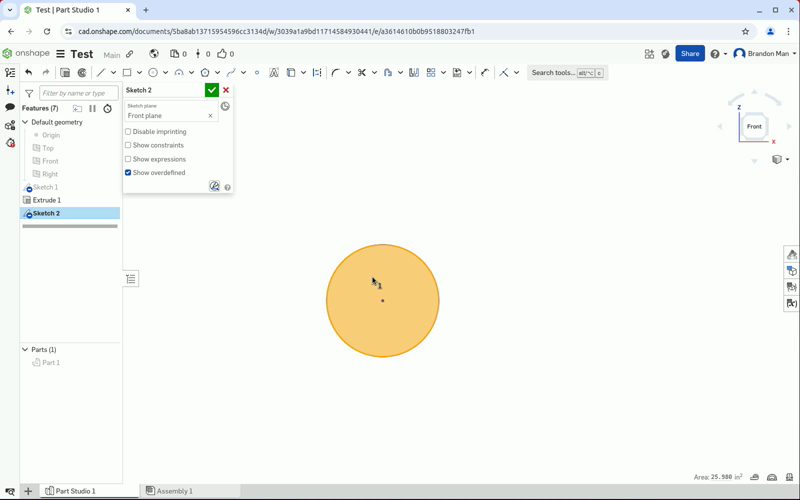
scroll(-6)
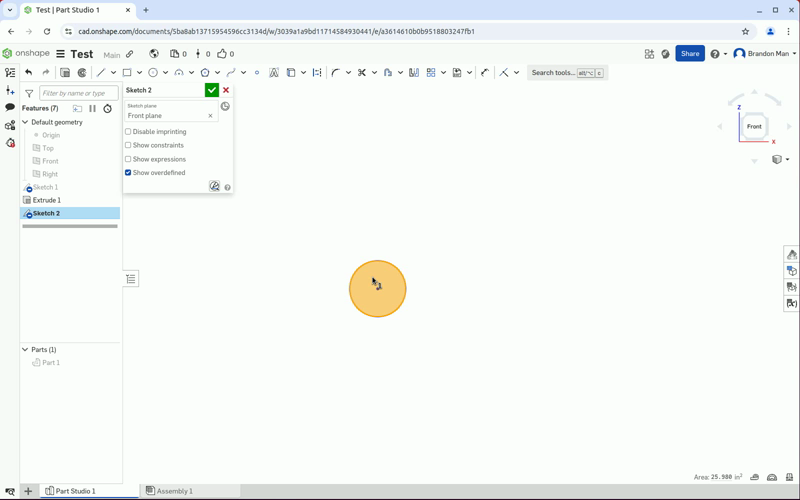
scroll(-6)
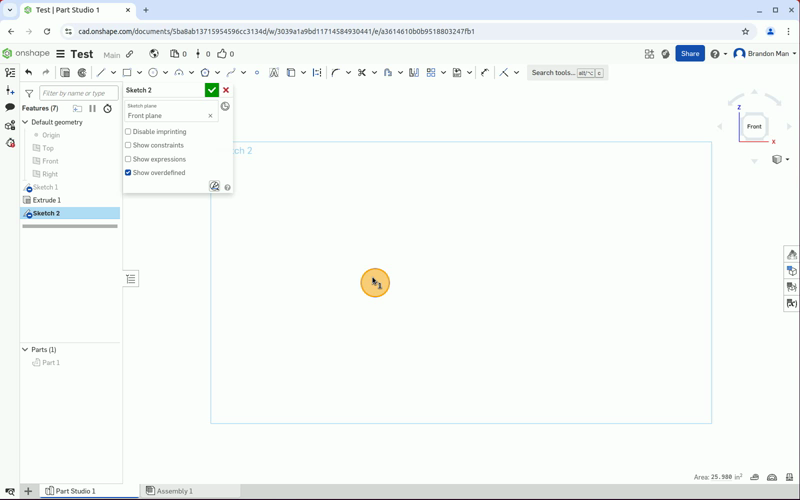
mouse_move(73, 352)
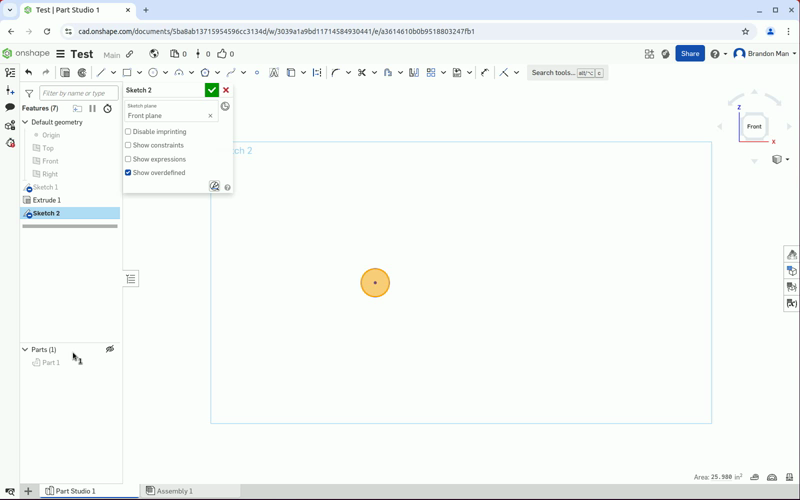
key(shift+y)
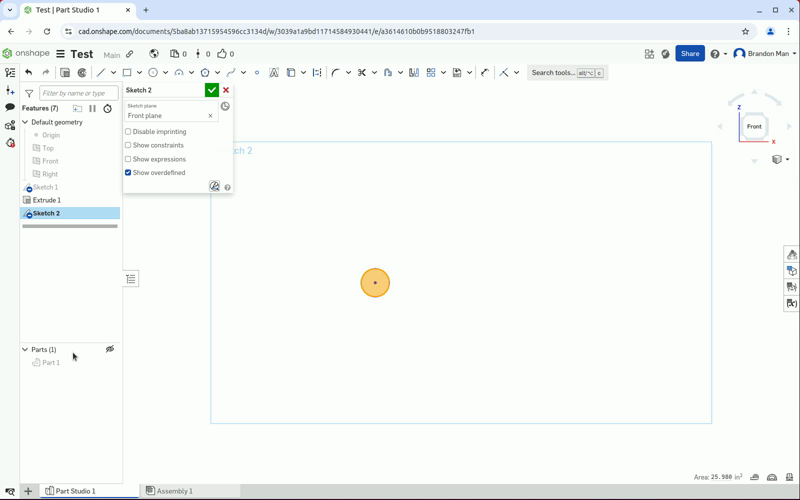
key(shift+e)
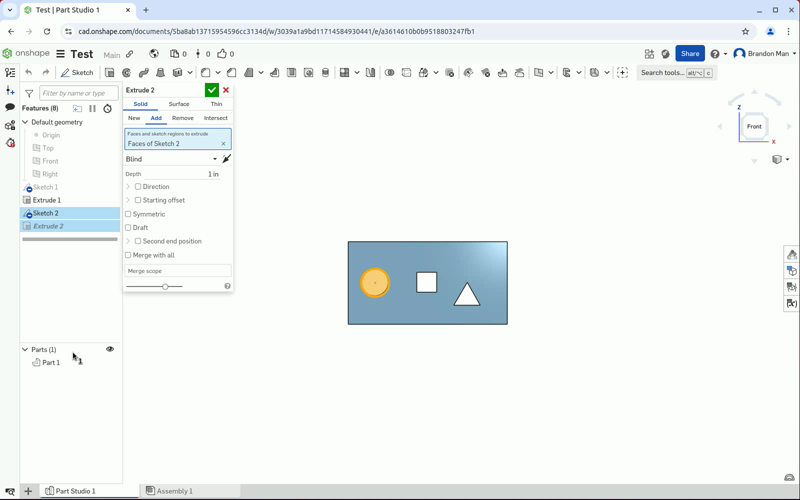
mouse_move(143, 106)
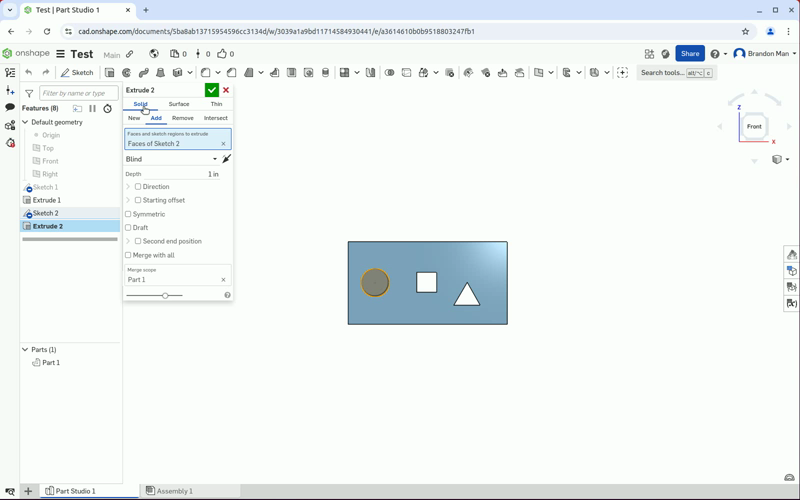
click(143, 106)
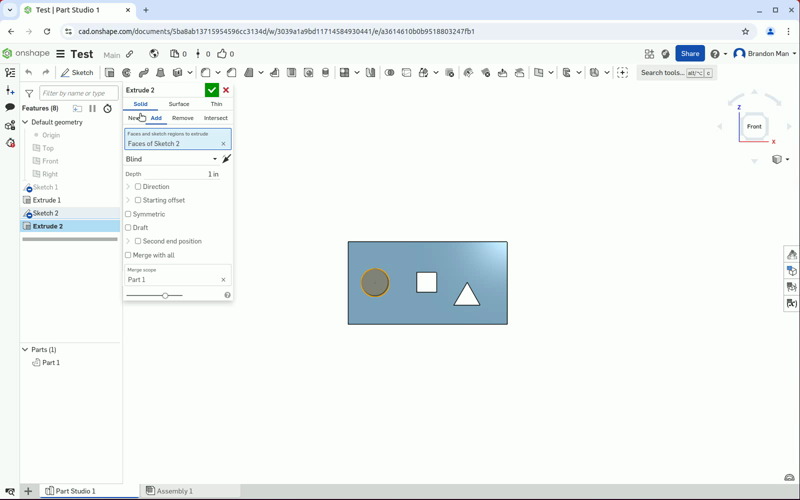
mouse_move(137, 120)
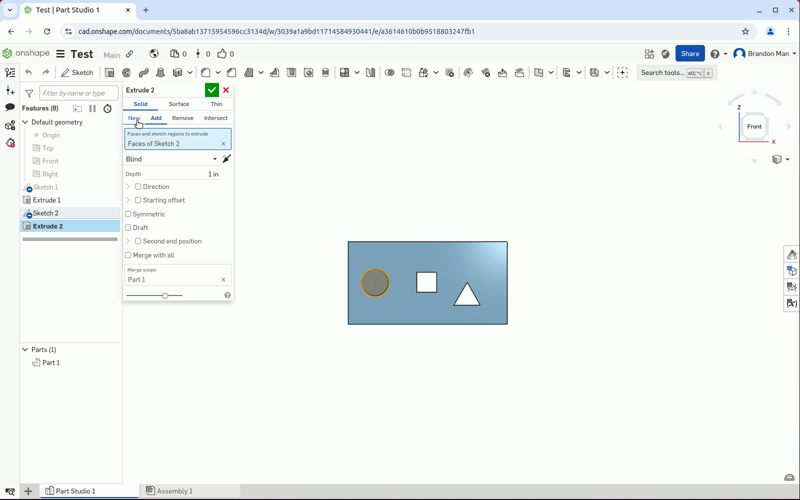
click(137, 120)
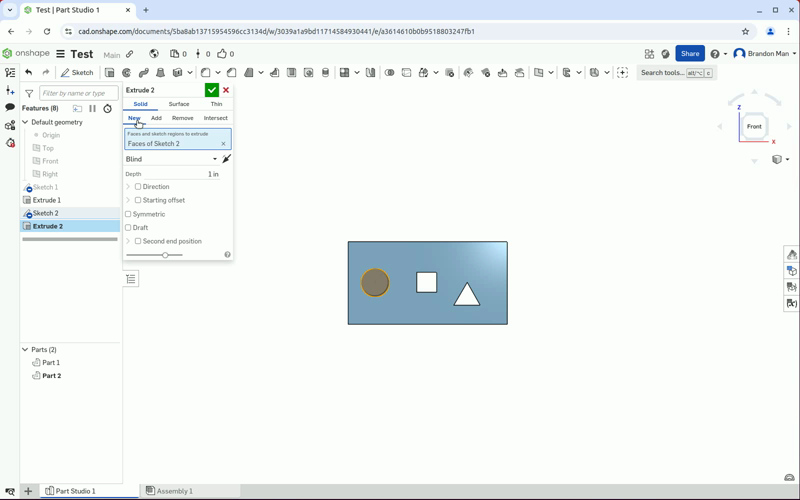
key(tab, 4)
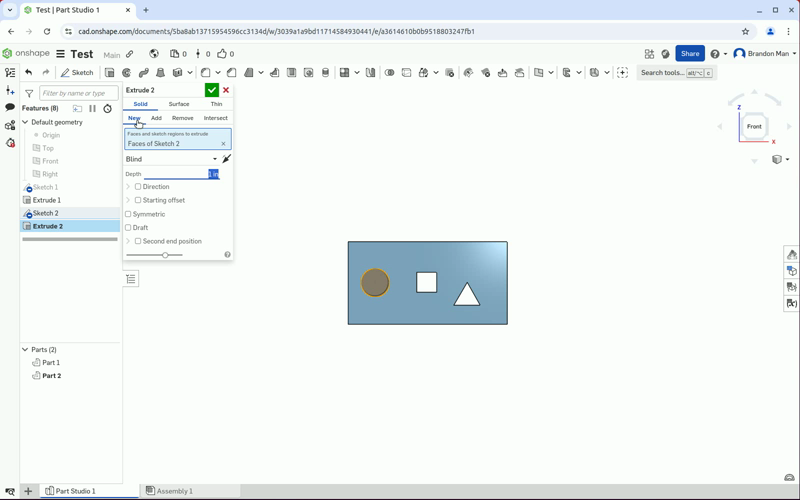
text(11.313)
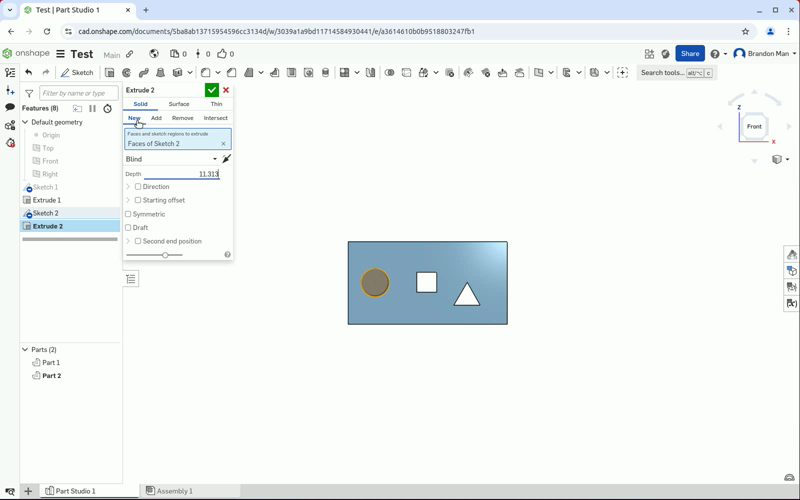
key(enter)
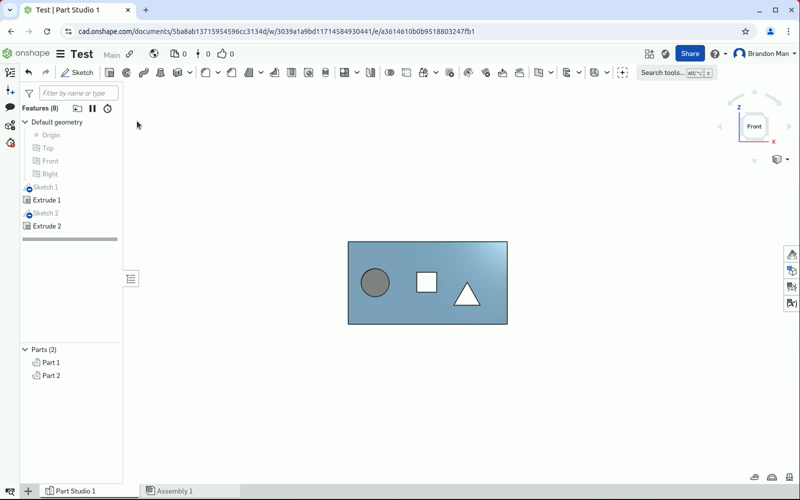
key(shift+h)
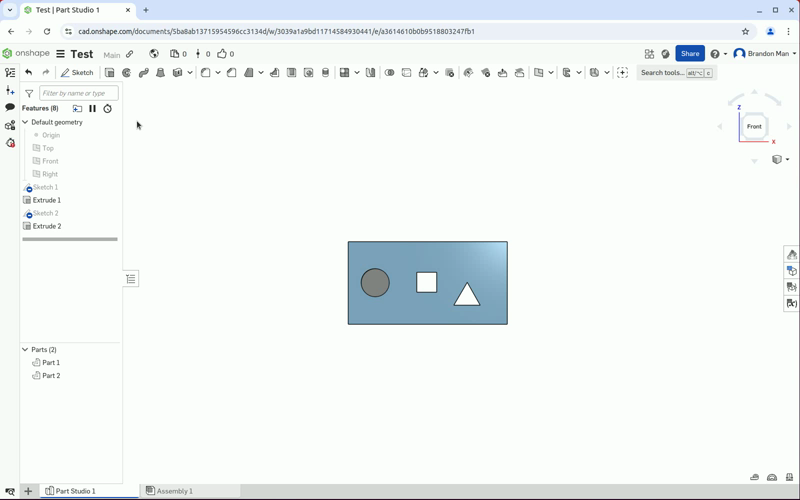
key(shift+h)
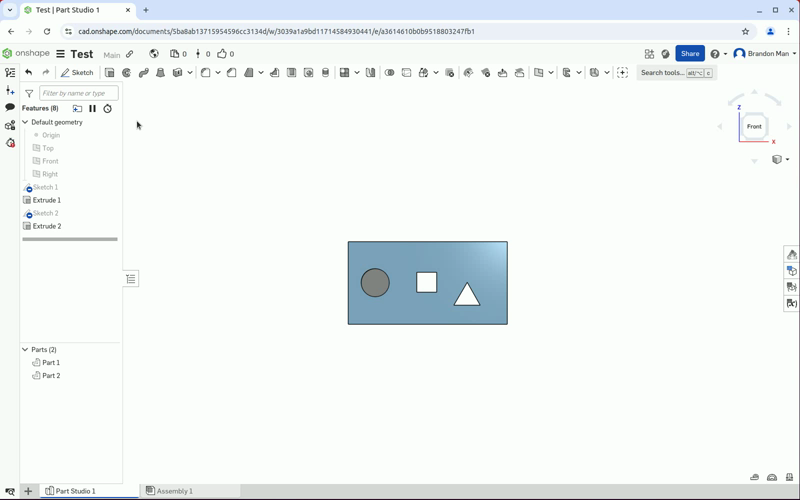
mouse_move(73, 189)
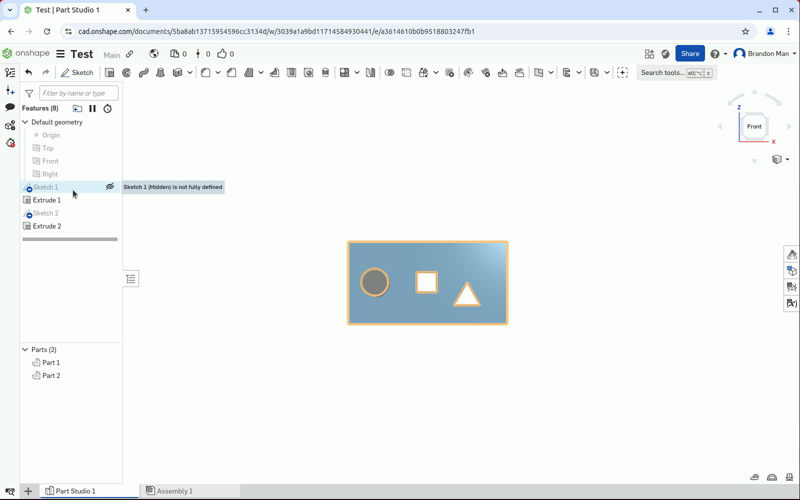
click(73, 189)
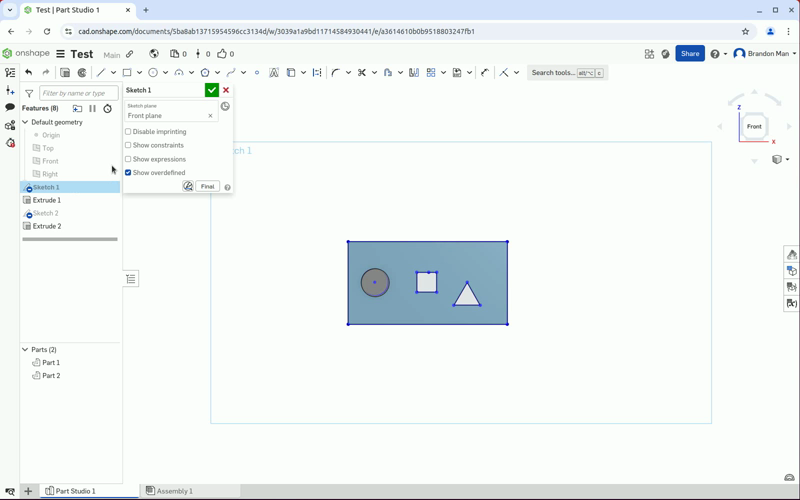
mouse_move(229, 92)
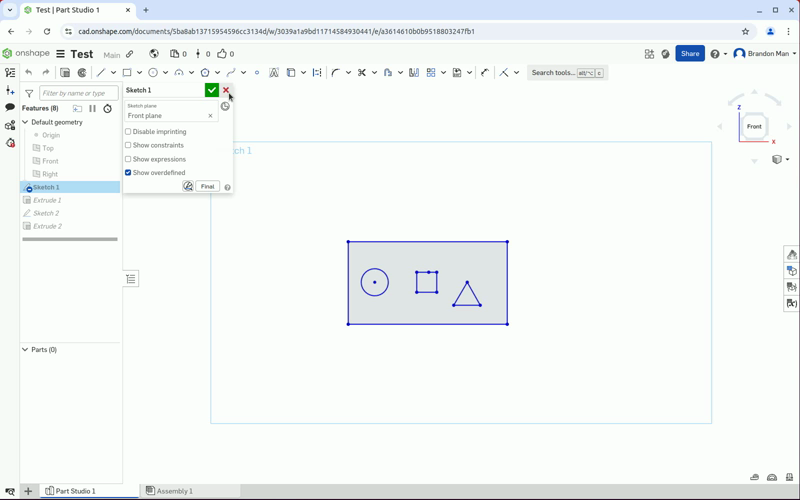
click(229, 92)
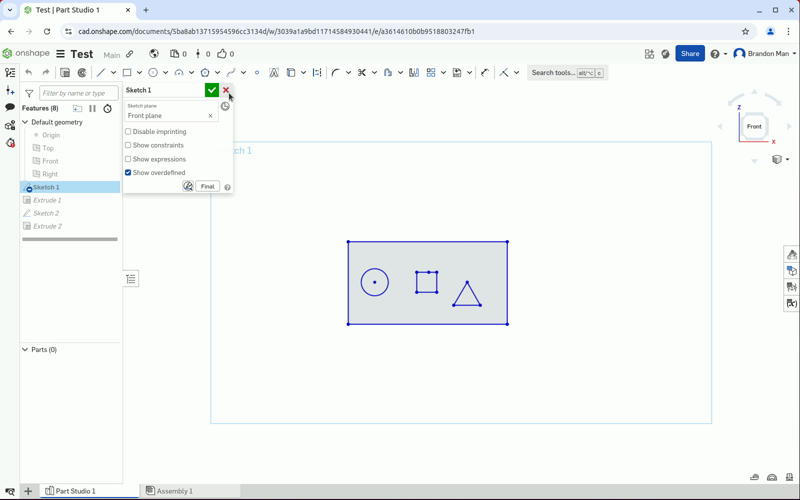
key(shift+s)
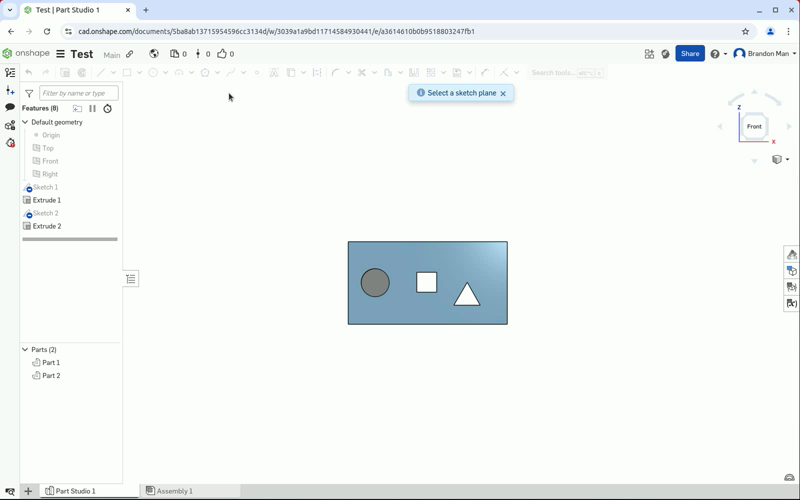
mouse_move(73, 163)
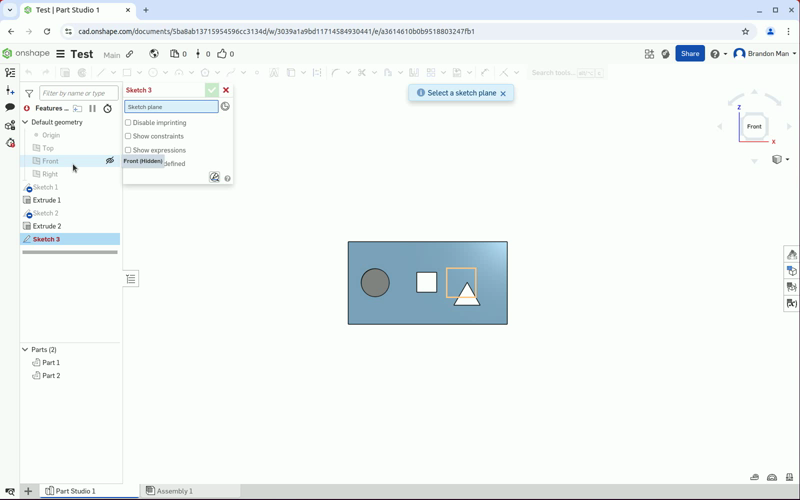
click(73, 163)
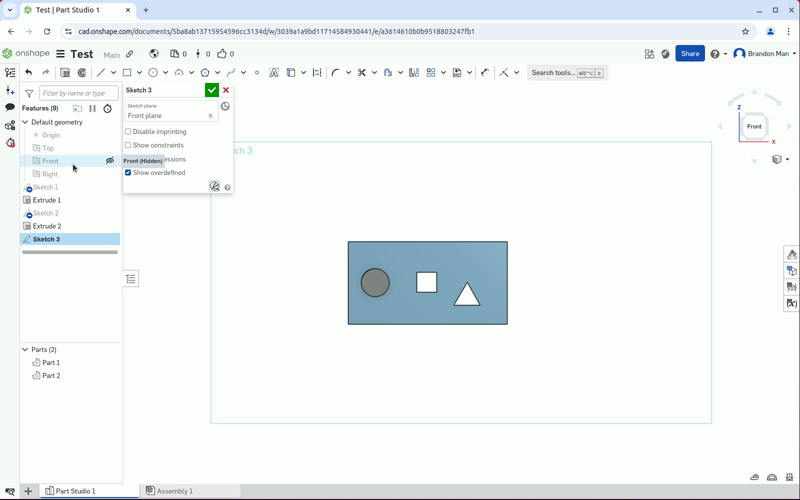
mouse_move(73, 352)
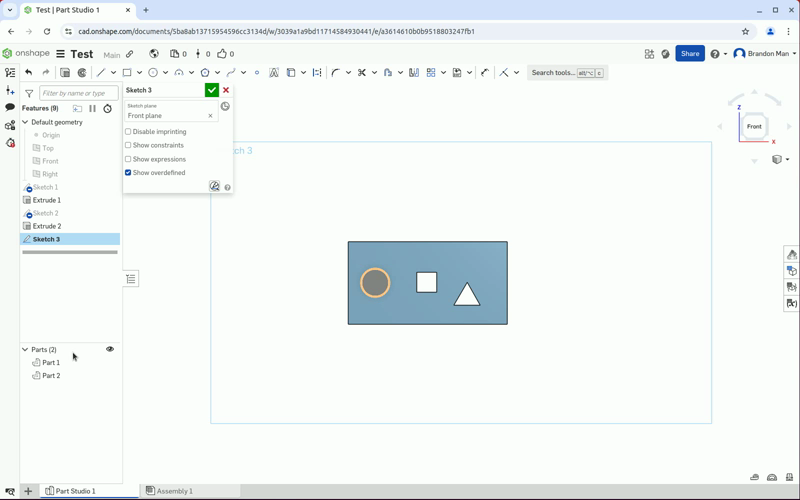
key(y)
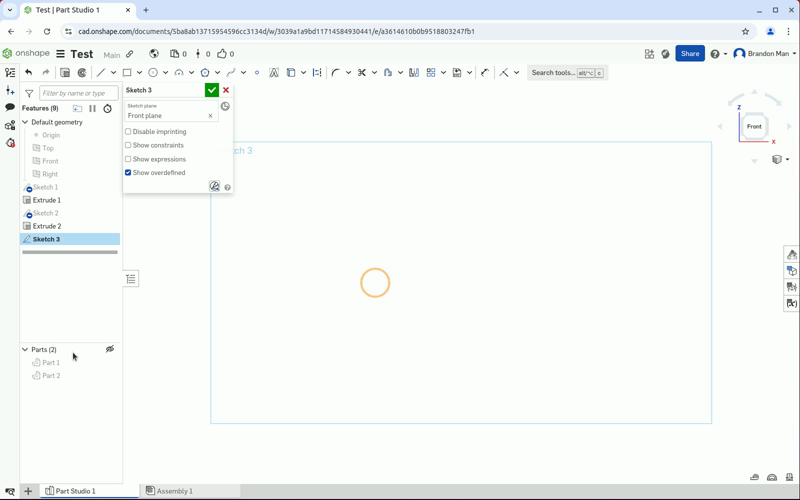
key(l)
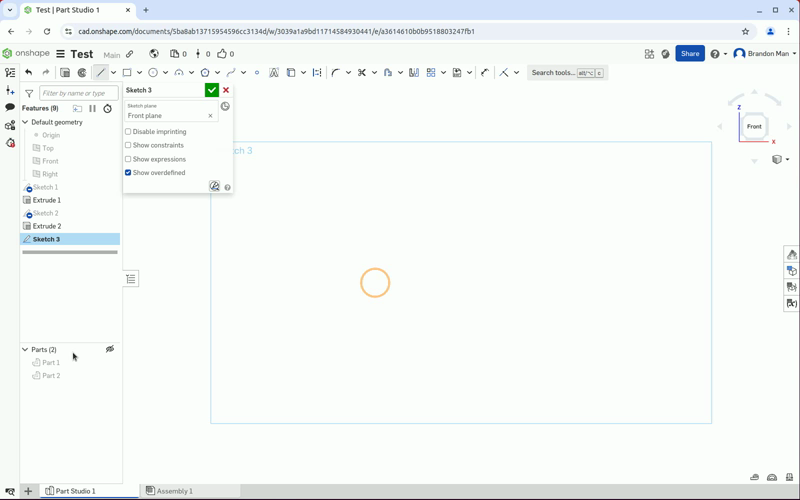
key_down(shift)
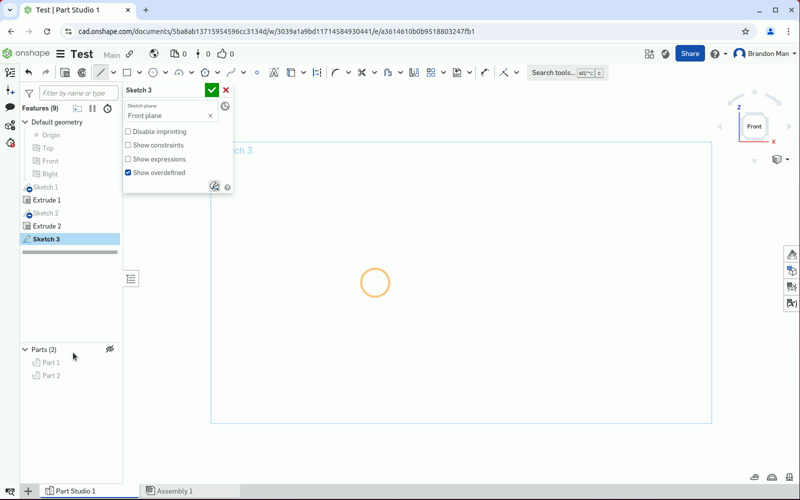
mouse_move(417, 293)
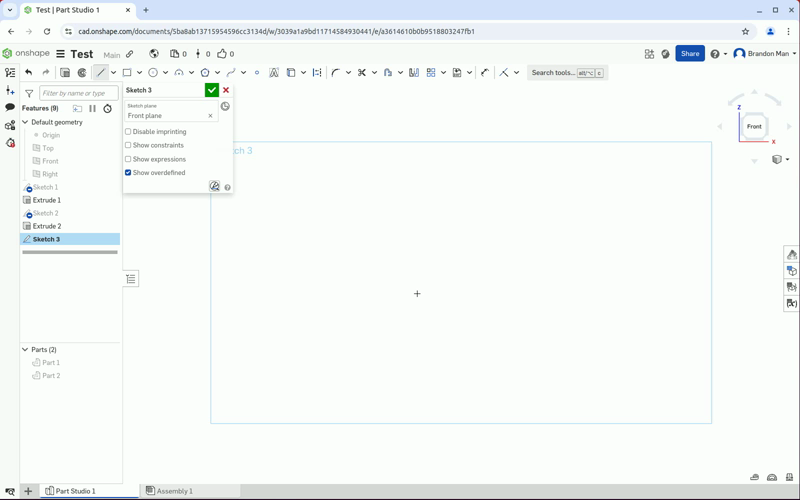
click(417, 293)
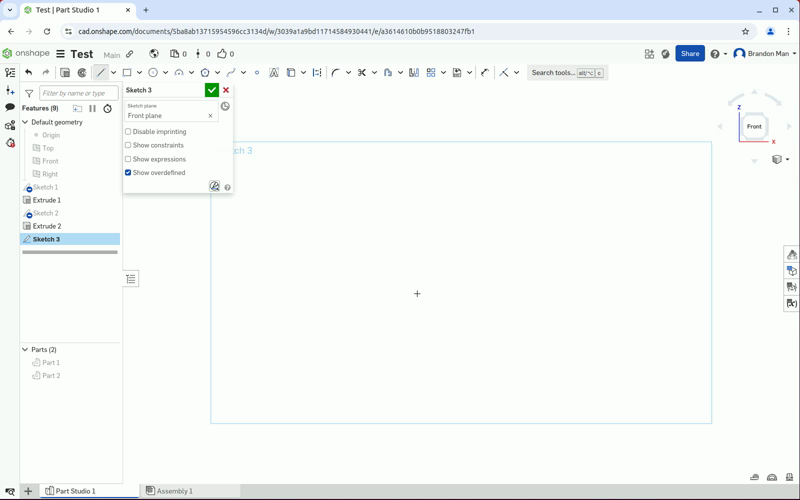
key_up(shift)
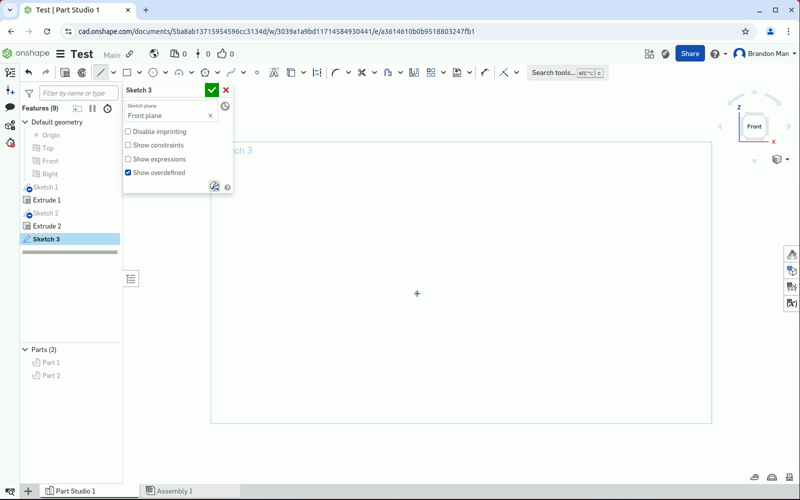
key_down(shift)
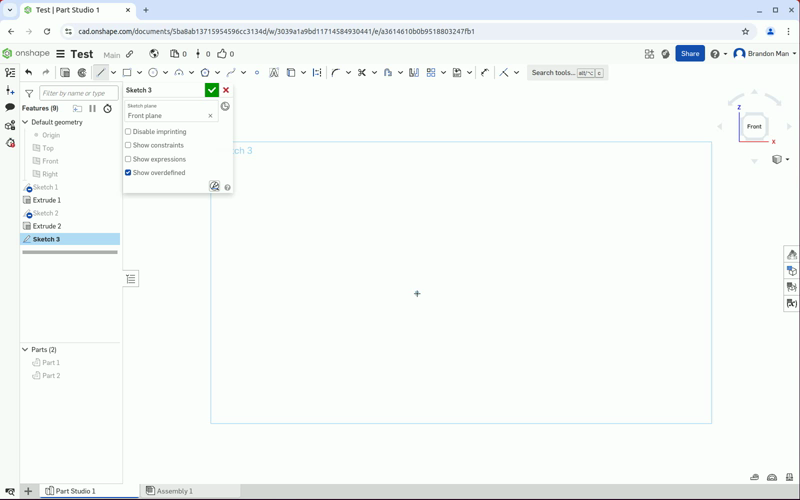
mouse_move(447, 293)
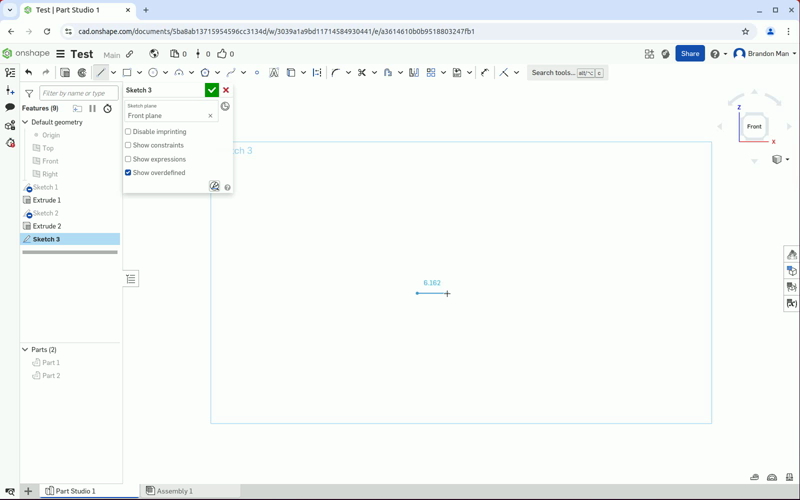
mouse_move(438, 293)
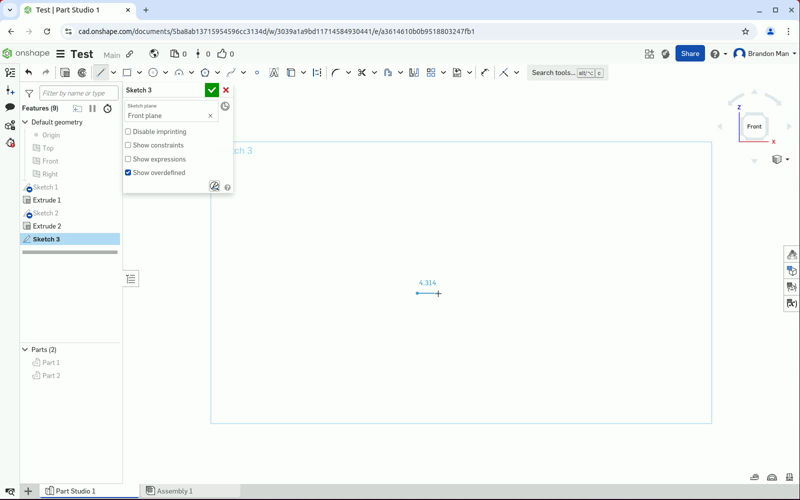
click(438, 293)
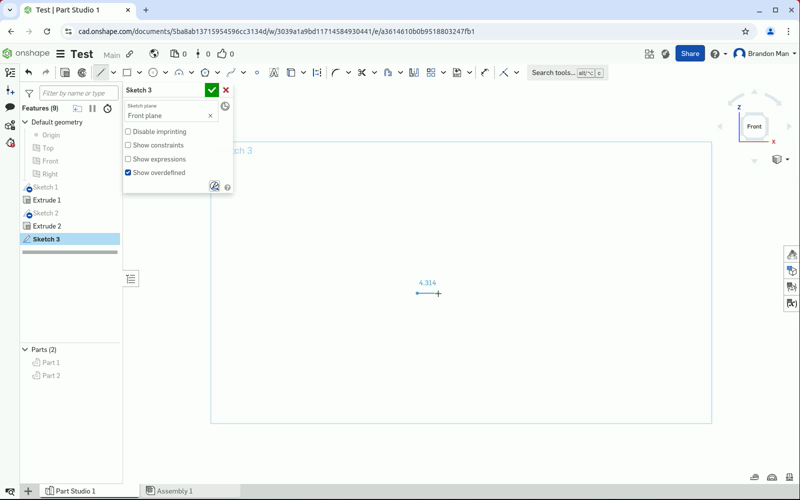
key_up(shift)
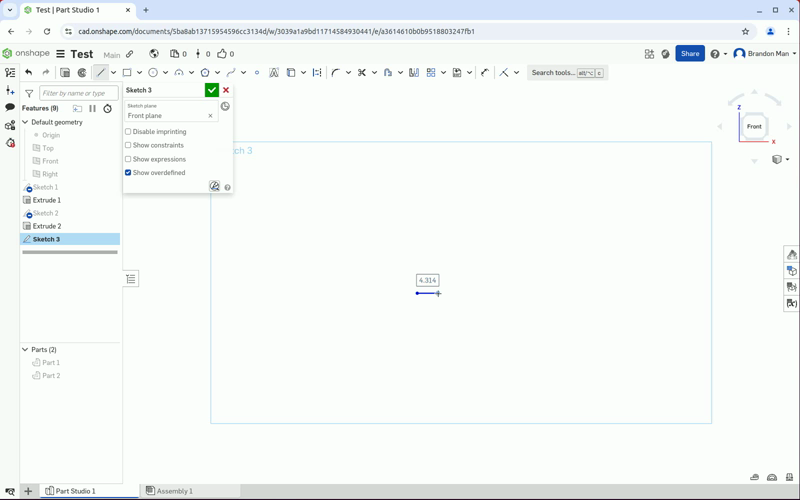
key_down(shift)
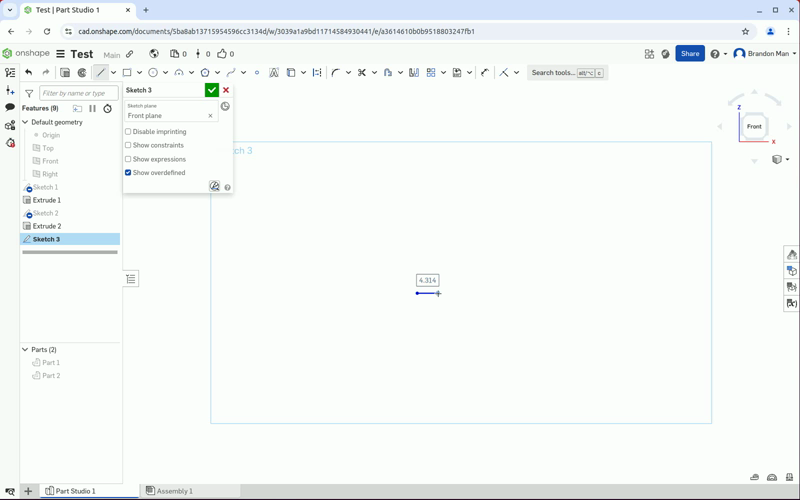
mouse_move(468, 293)
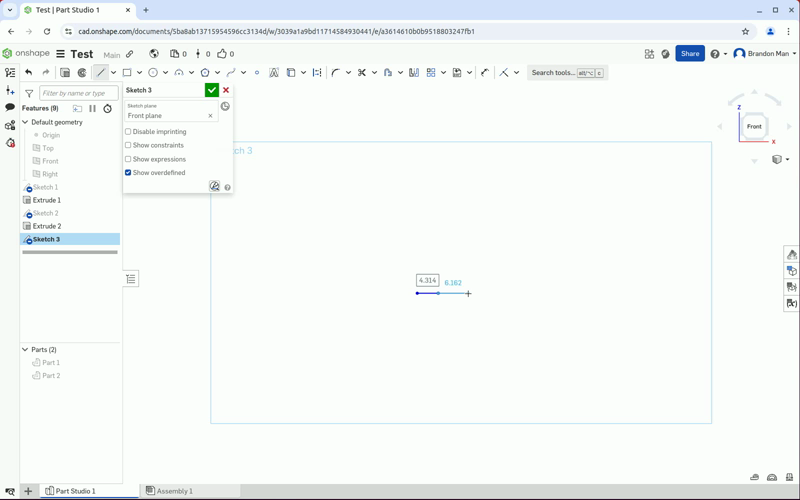
mouse_move(438, 272)
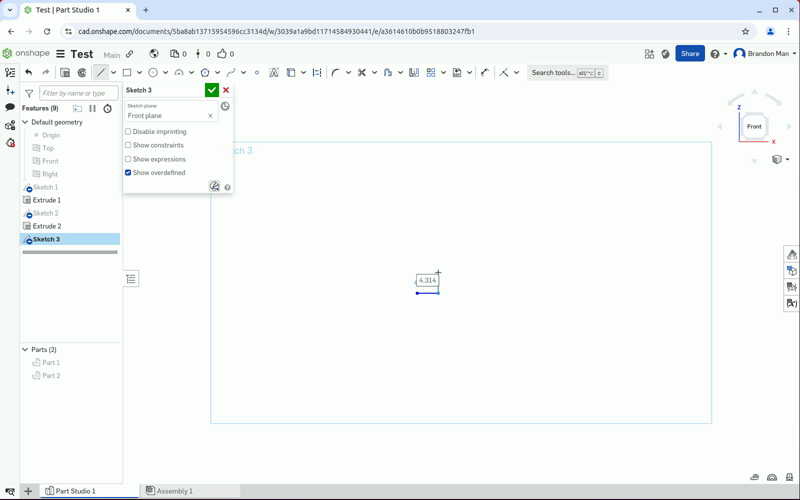
click(438, 272)
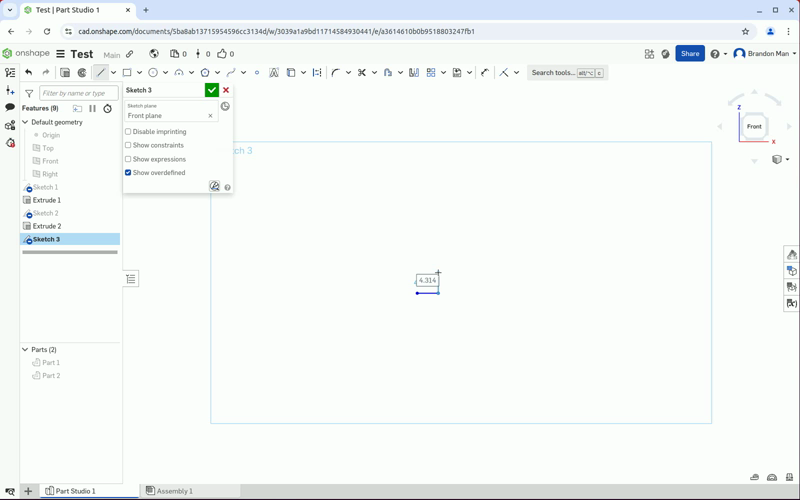
key_up(shift)
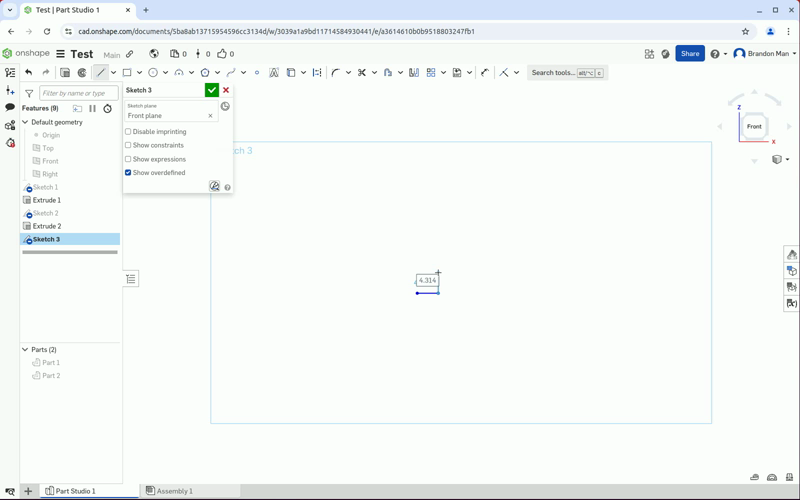
key_down(shift)
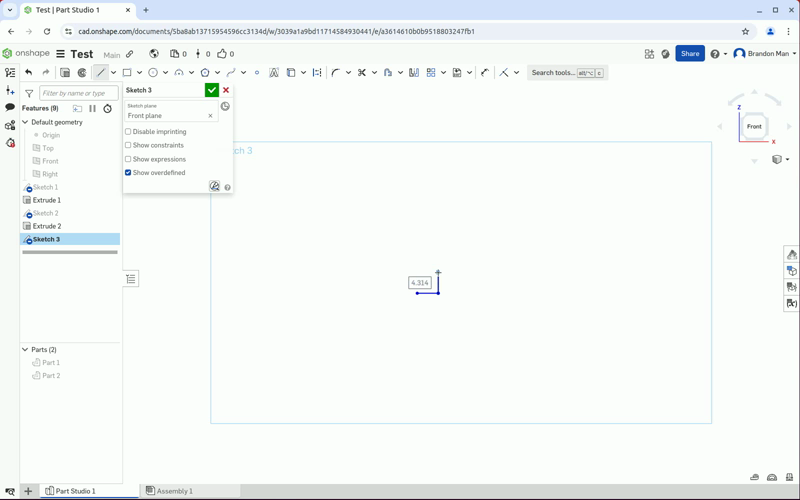
mouse_move(468, 272)
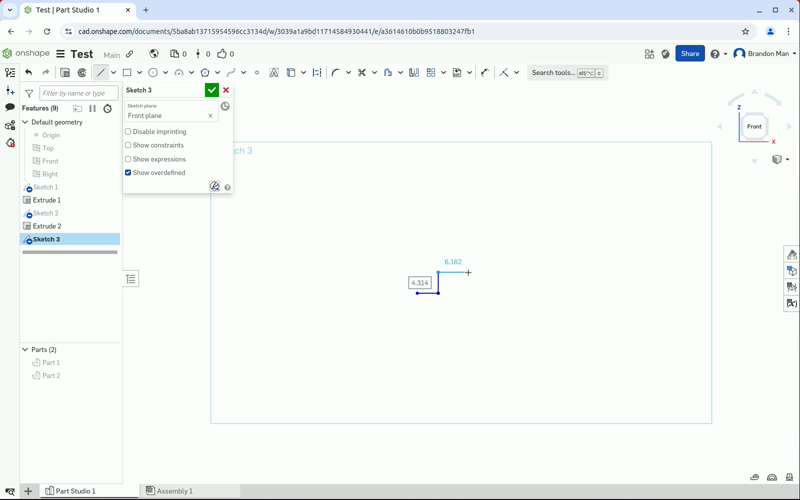
mouse_move(429, 272)
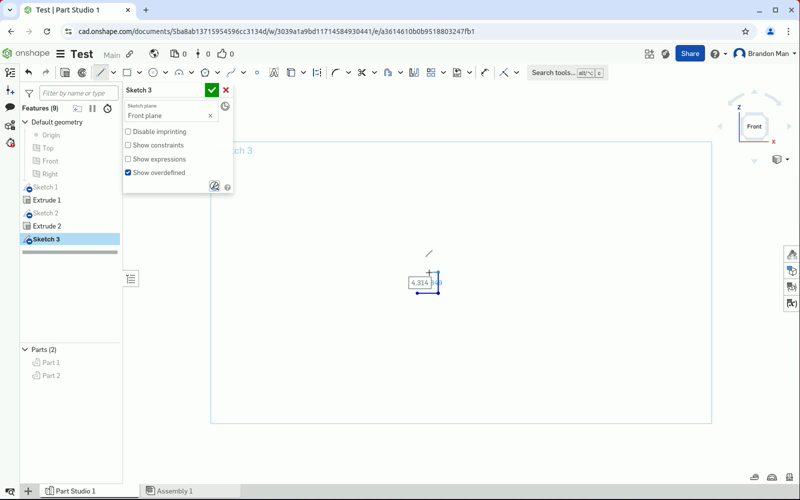
click(429, 272)
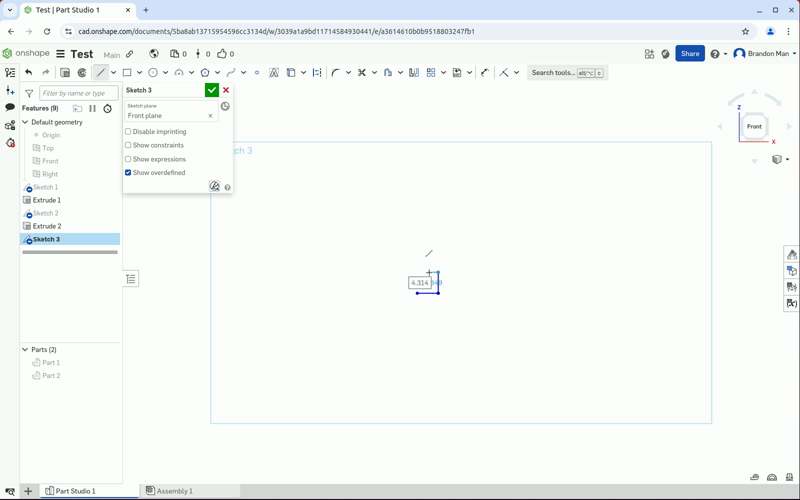
key_up(shift)
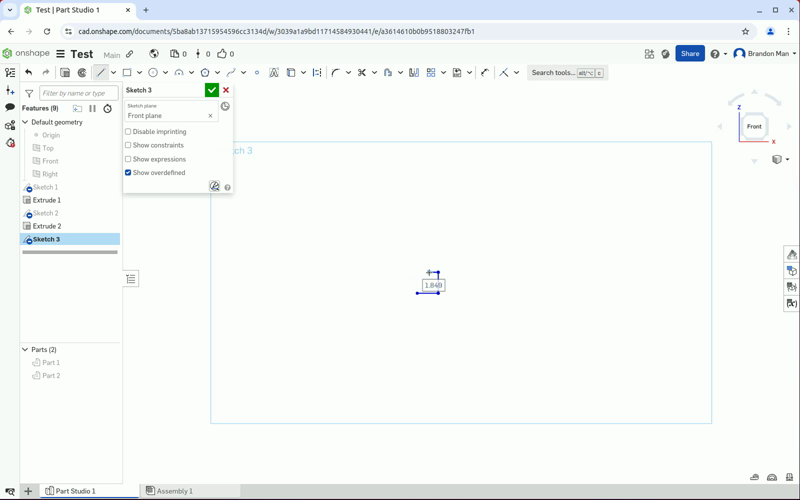
key_down(shift)
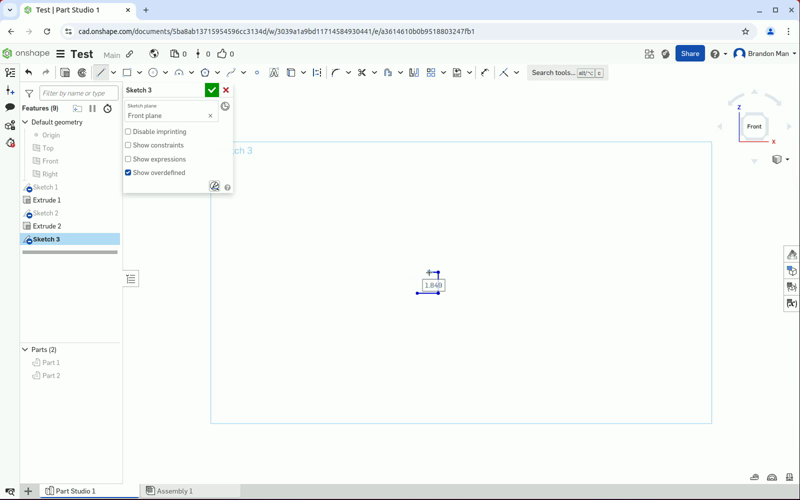
mouse_move(459, 272)
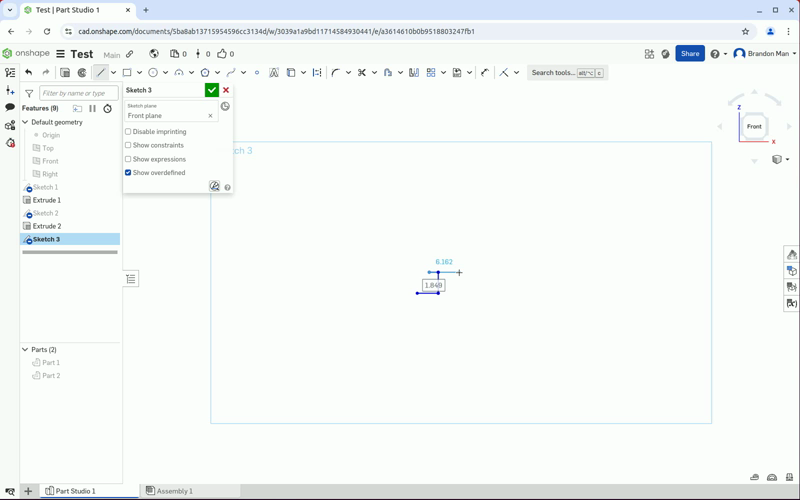
mouse_move(417, 272)
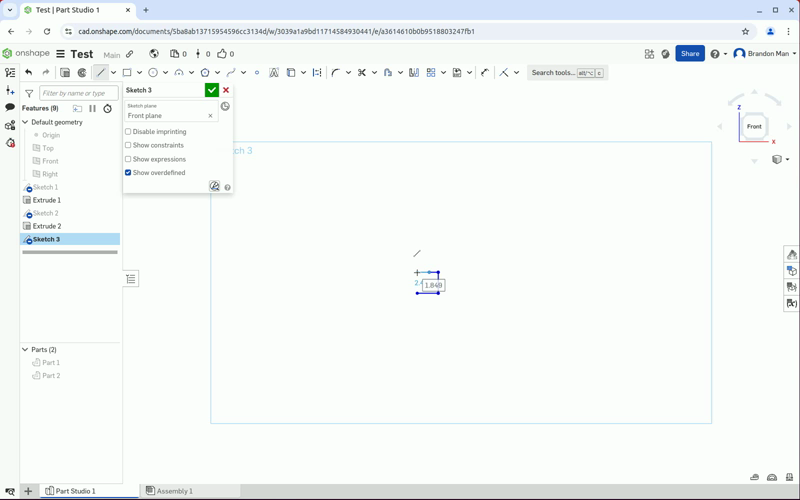
click(417, 272)
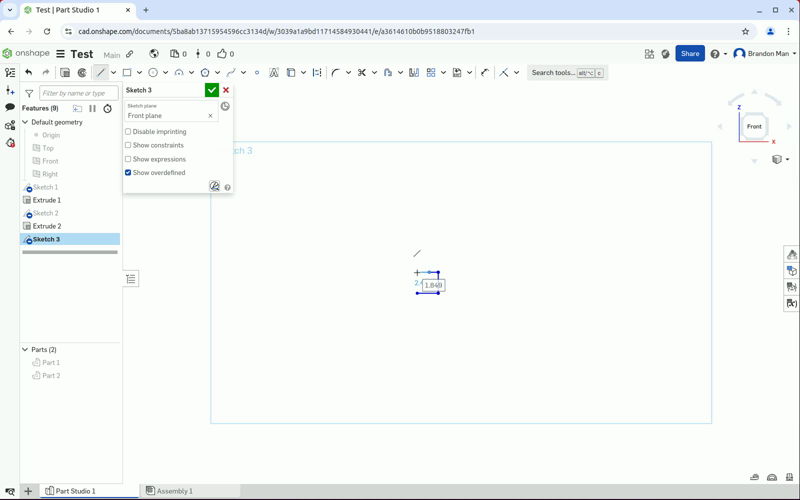
key_up(shift)
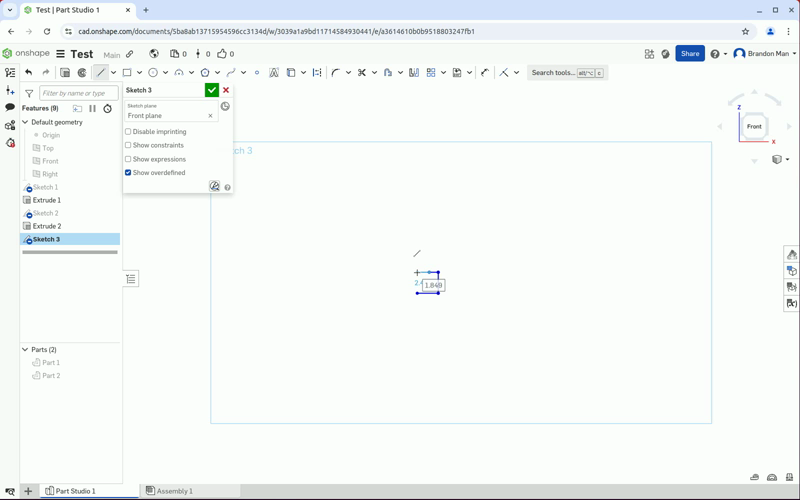
mouse_move(447, 272)
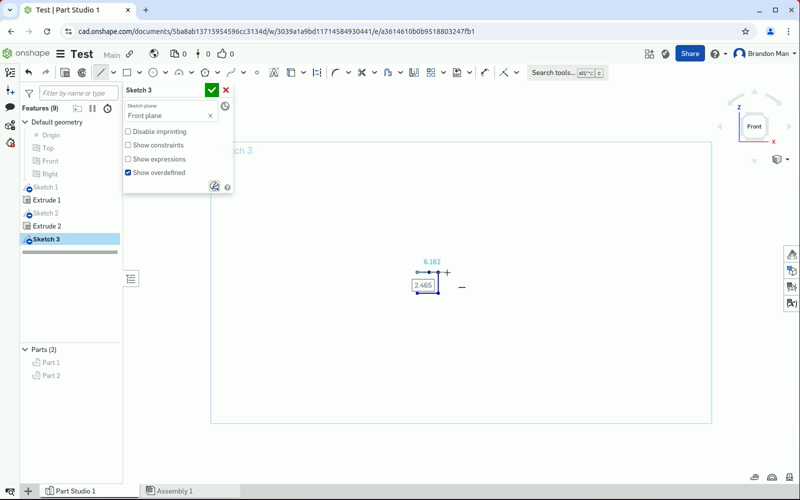
key_down(shift)
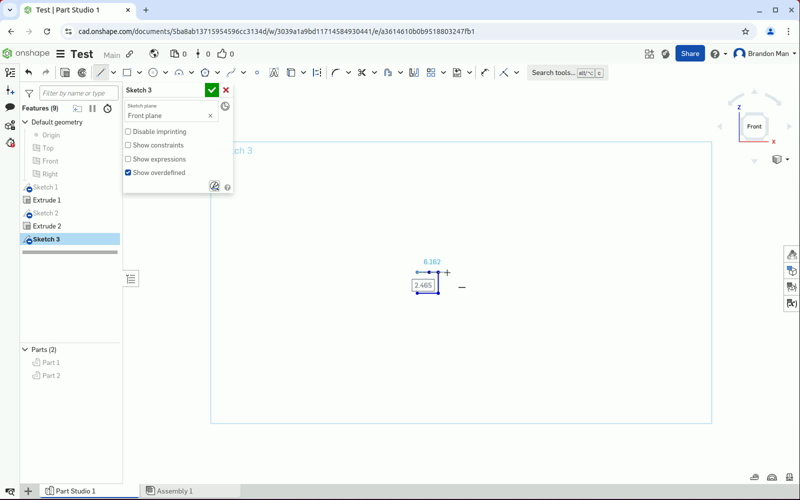
mouse_move(417, 293)
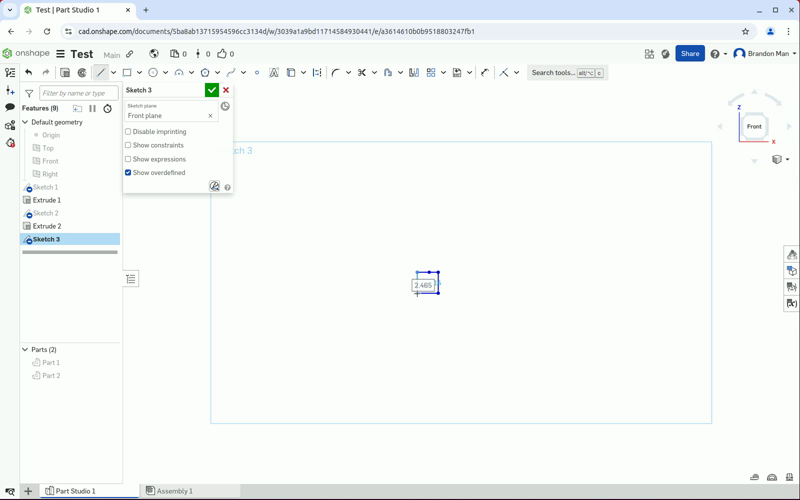
key_up(shift)
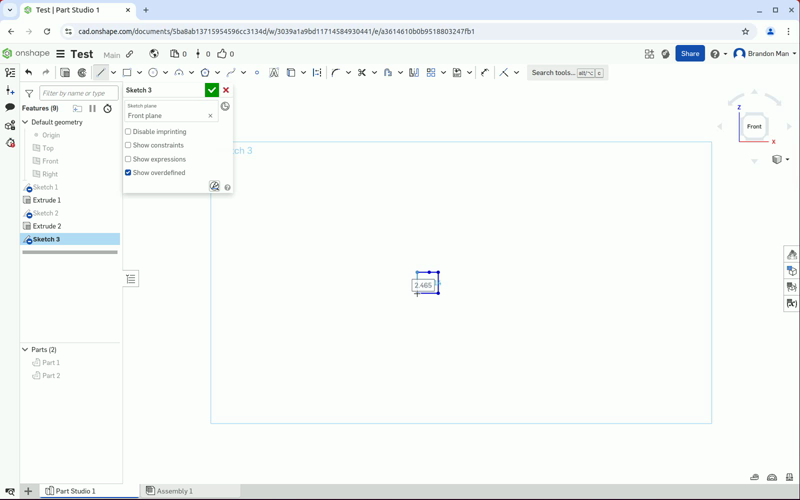
click(417, 293)
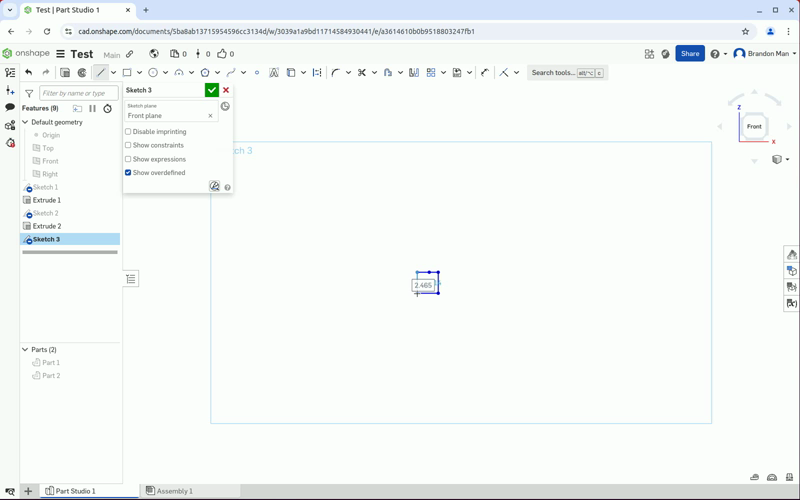
key(esc)
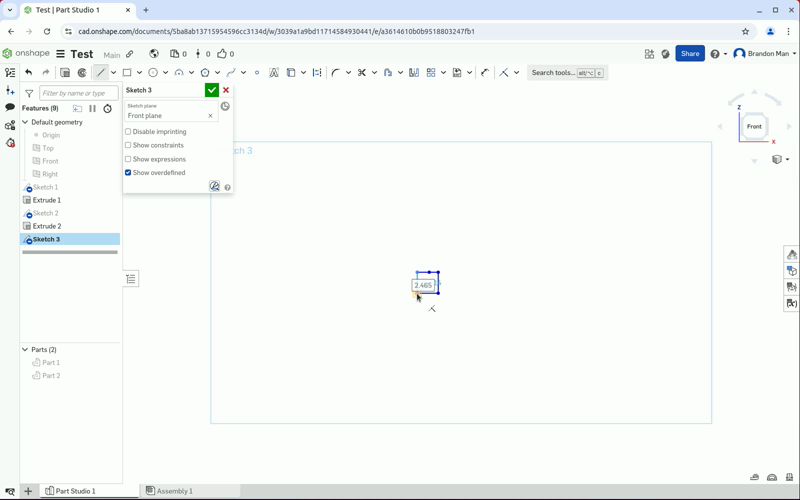
mouse_move(419, 277)
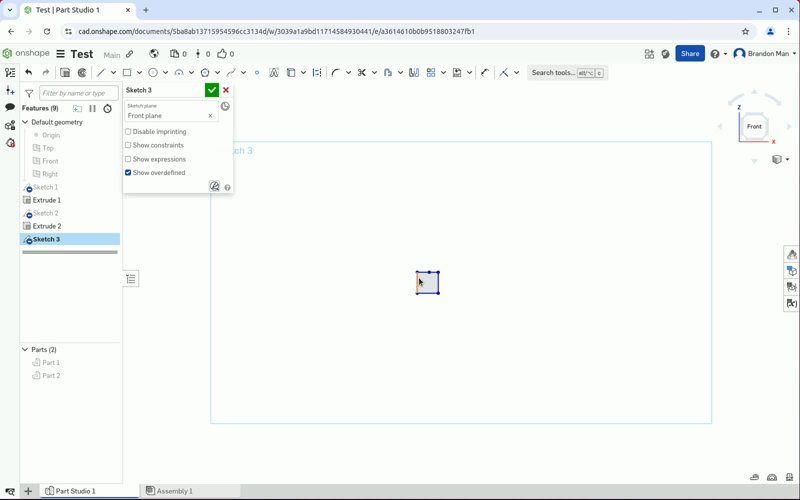
scroll(6)
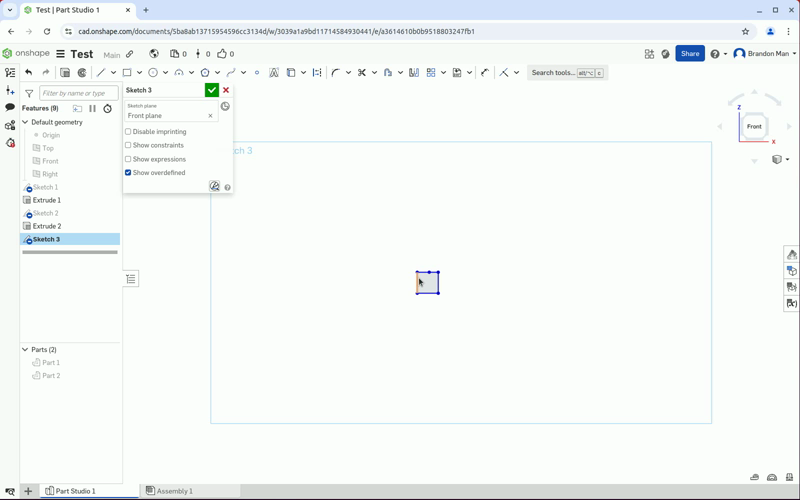
scroll(6)
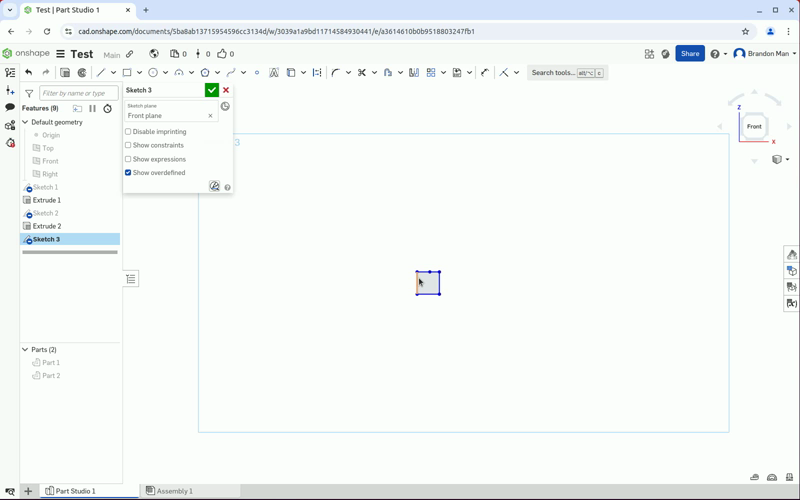
scroll(6)
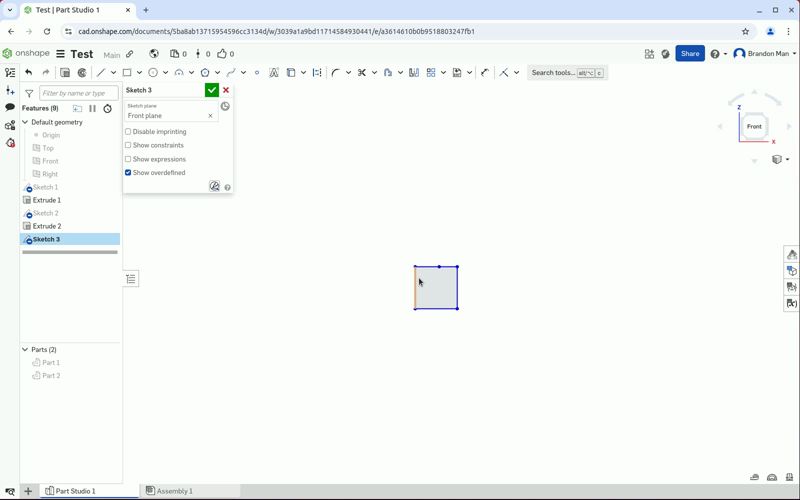
scroll(6)
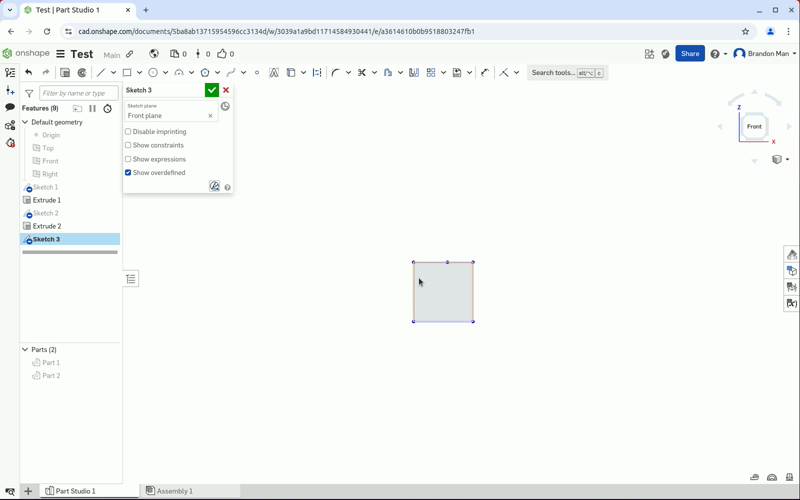
scroll(6)
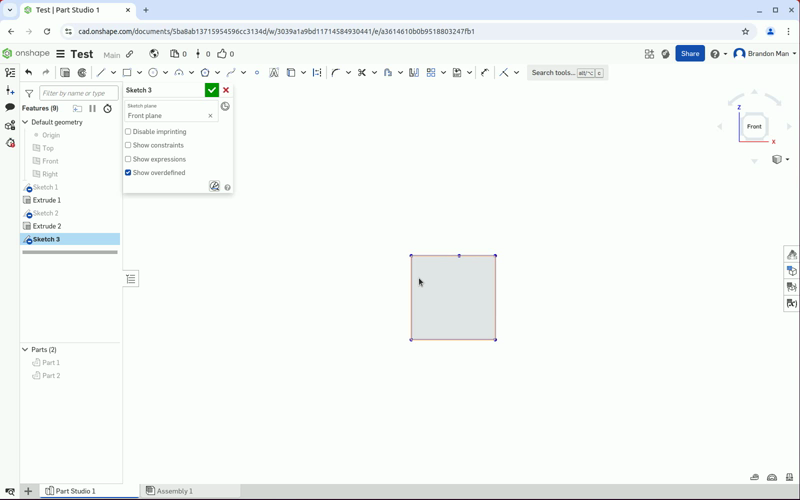
scroll(6)
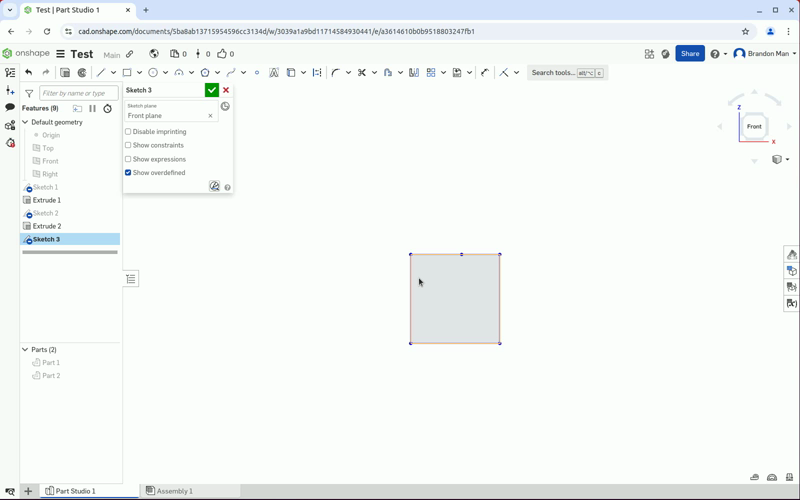
scroll(6)
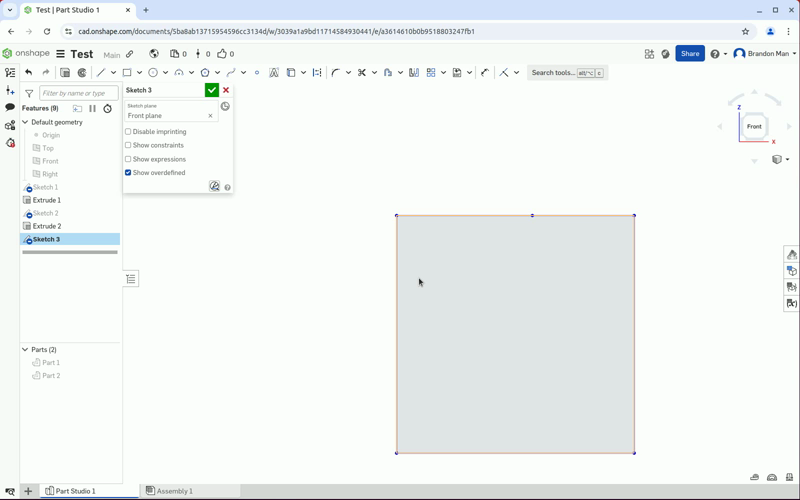
click(419, 277)
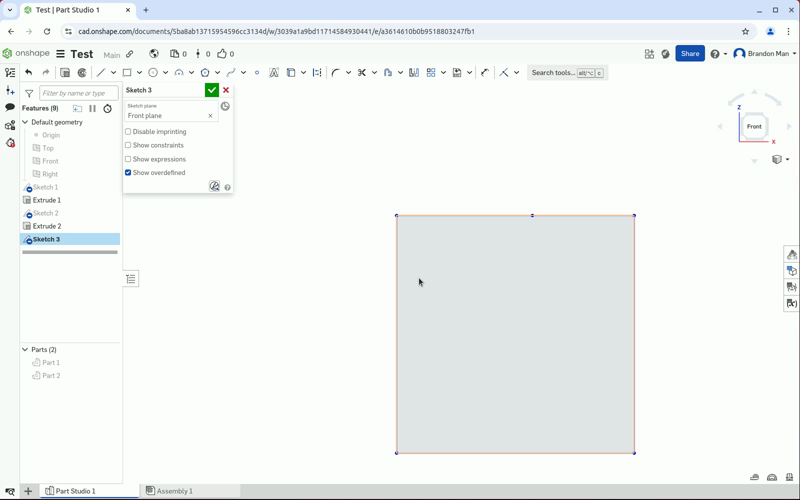
scroll(-6)
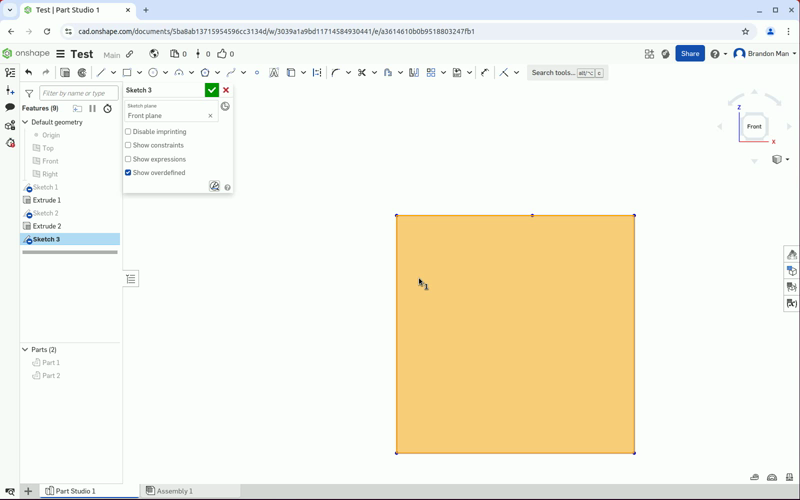
scroll(-6)
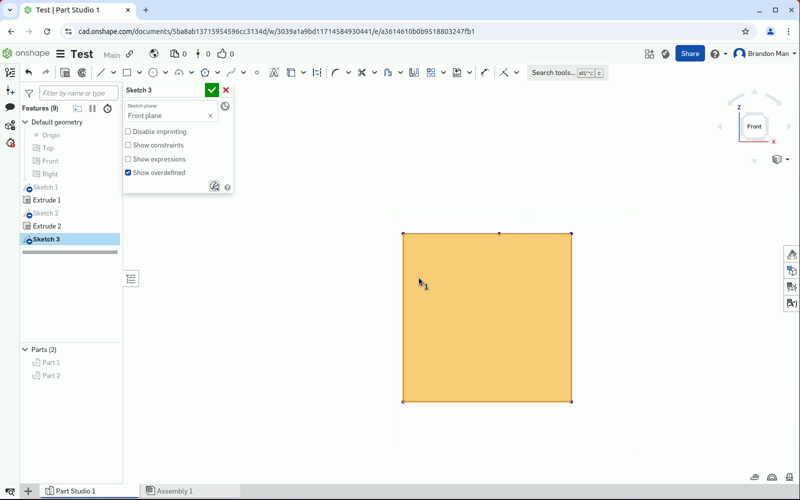
scroll(-6)
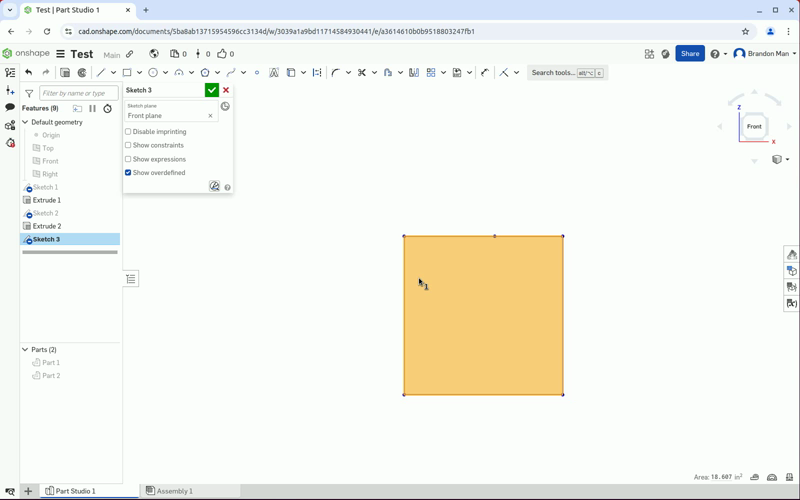
scroll(-6)
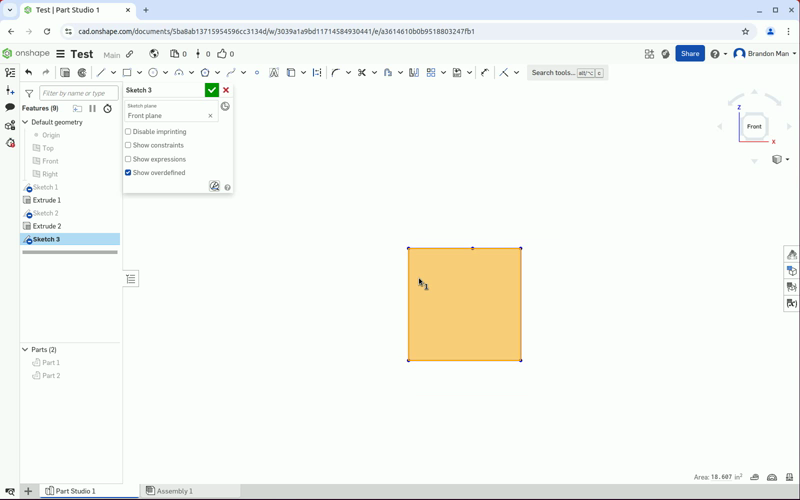
scroll(-6)
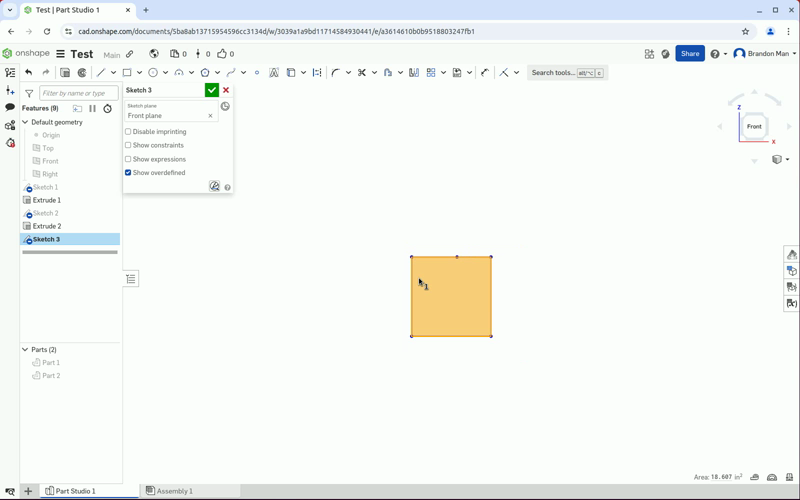
scroll(-6)
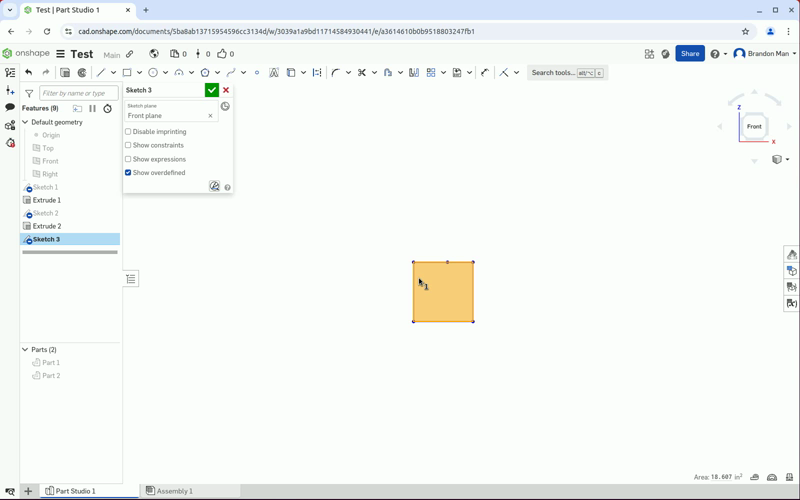
scroll(-6)
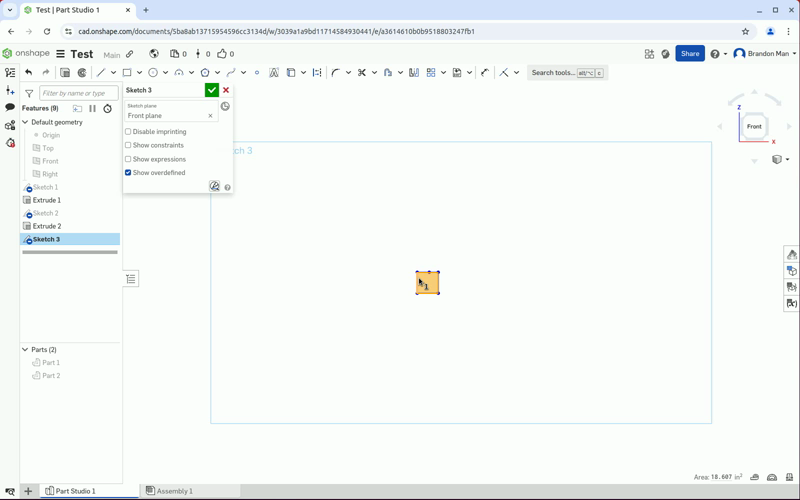
mouse_move(73, 352)
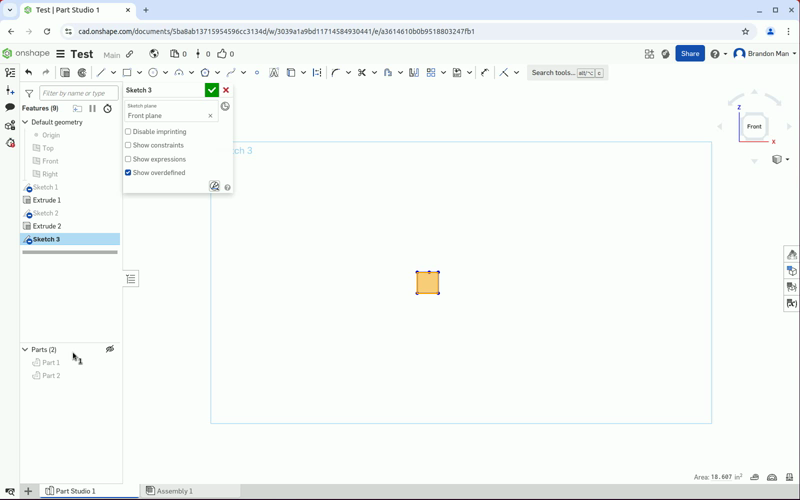
key(shift+y)
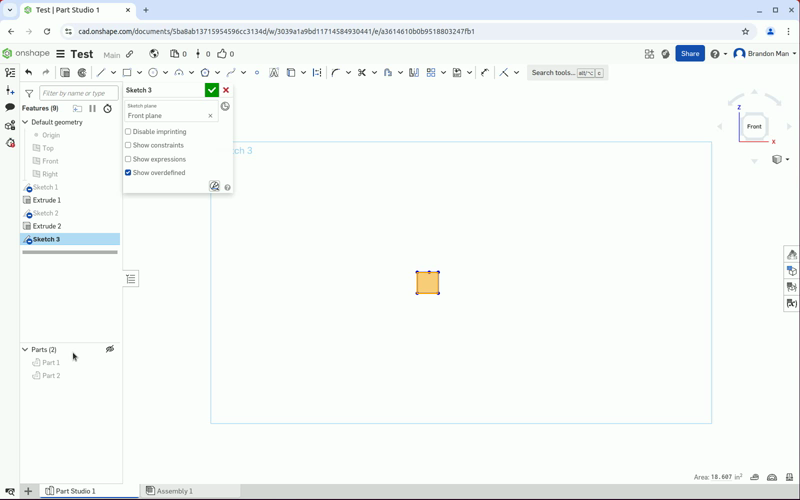
key(shift+e)
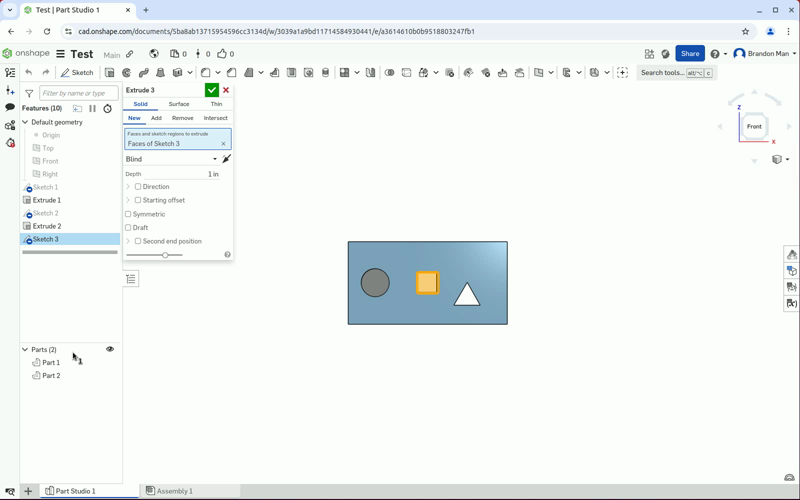
mouse_move(143, 106)
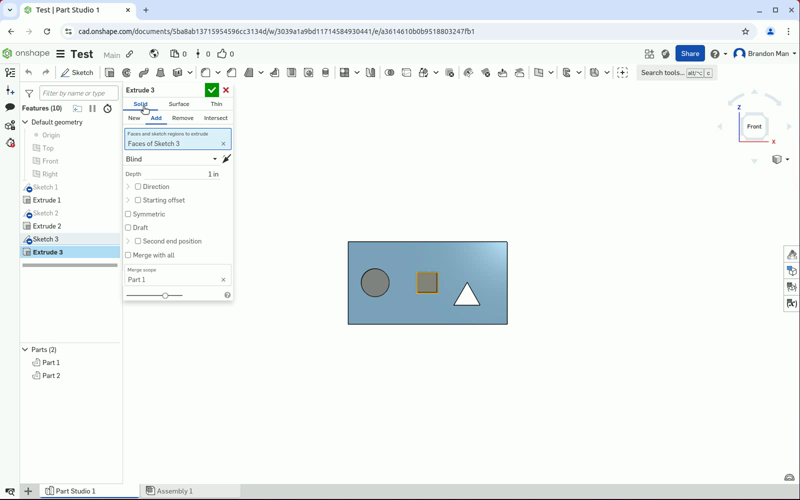
click(143, 106)
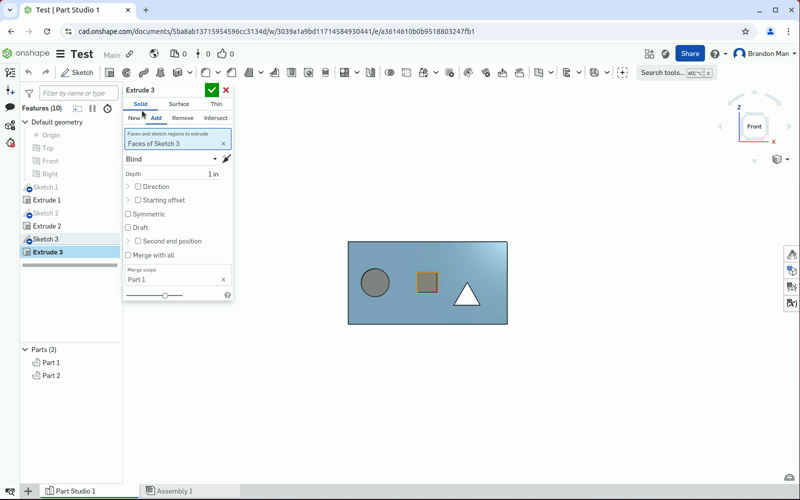
mouse_move(137, 120)
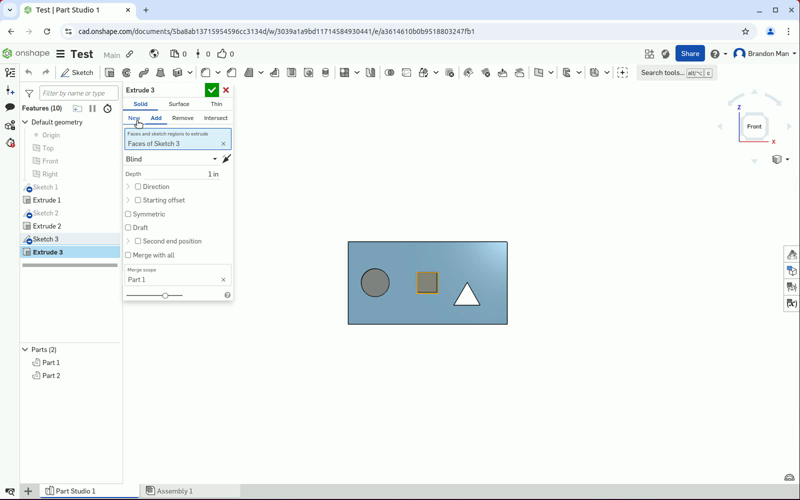
click(137, 120)
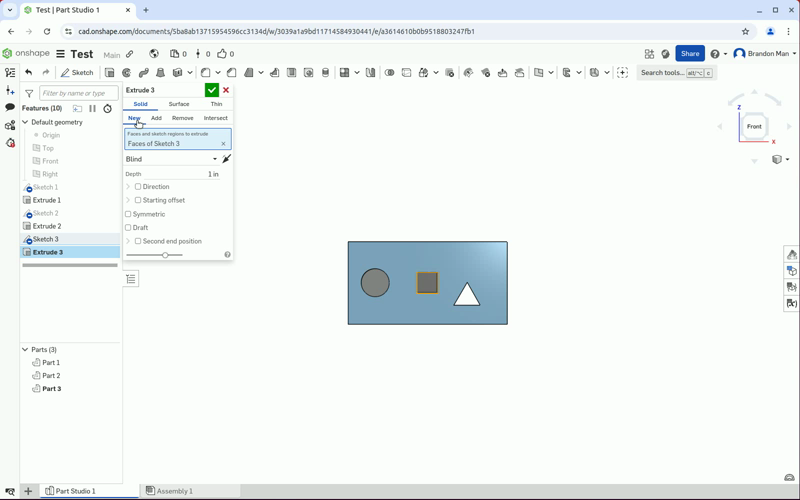
key(tab, 4)
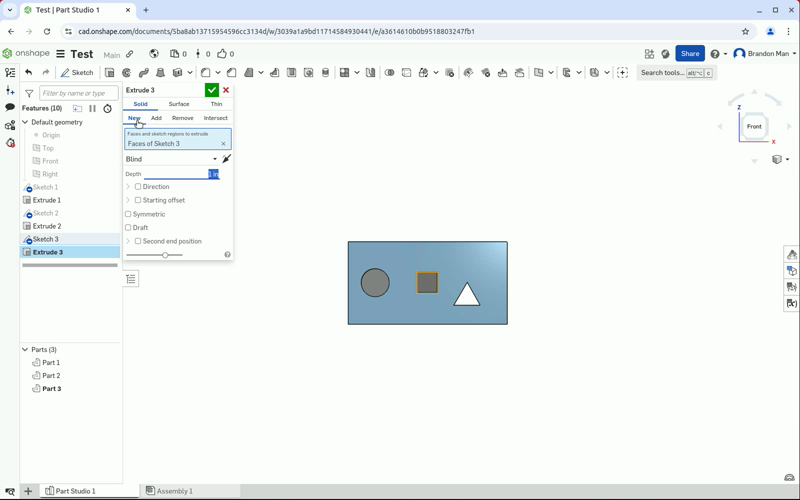
text(11.313)
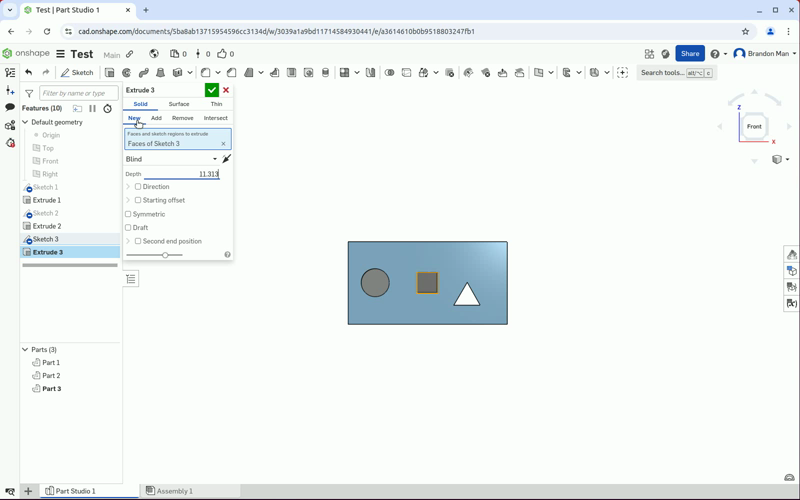
key(tab, 3)
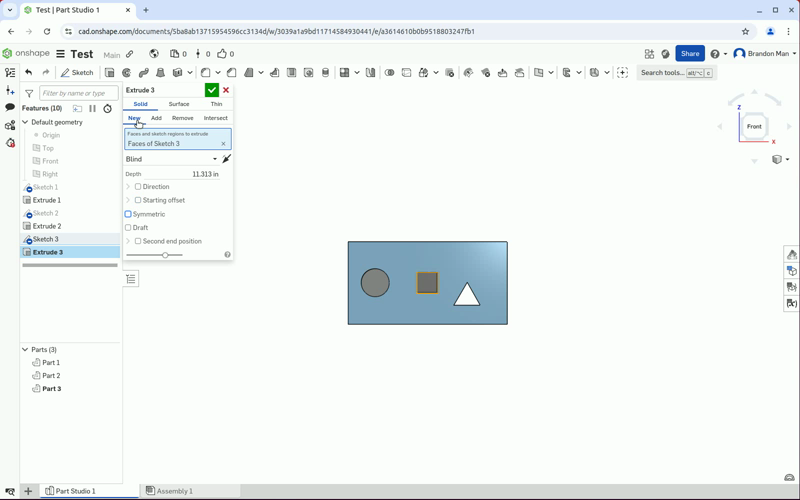
key(tab, 2)
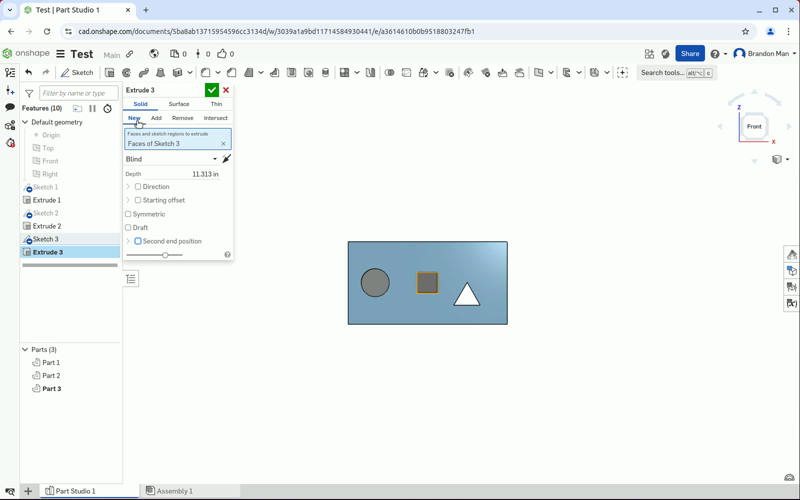
key(space)
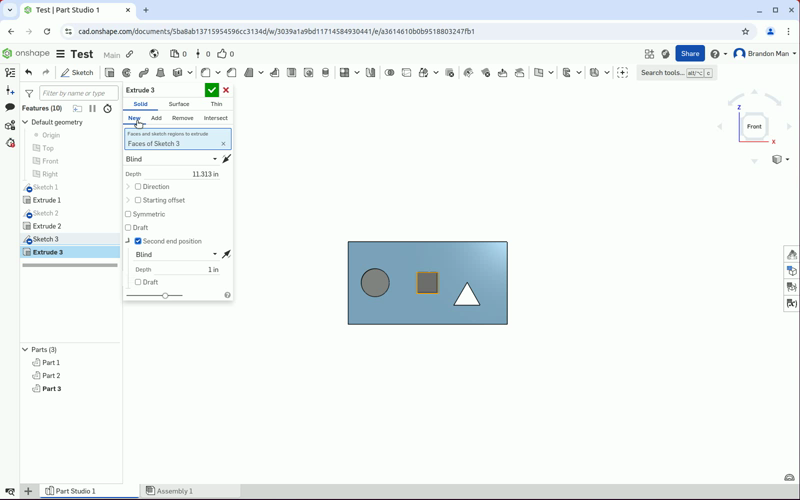
key(tab, 3)
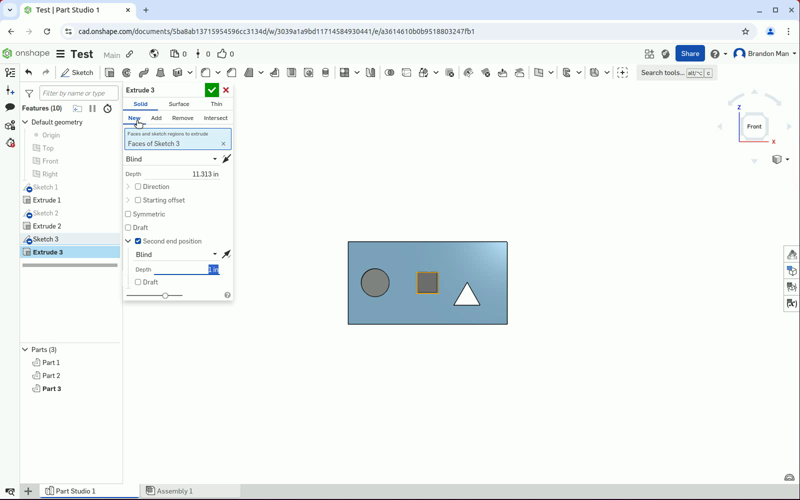
text(-4.333)
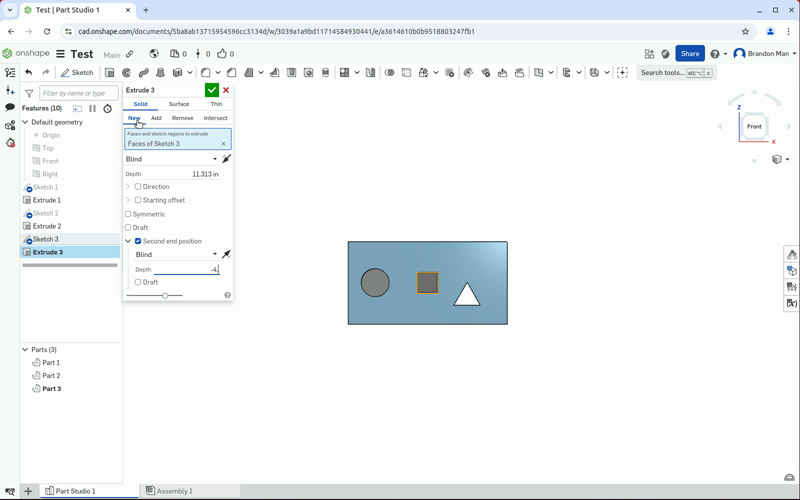
key(enter)
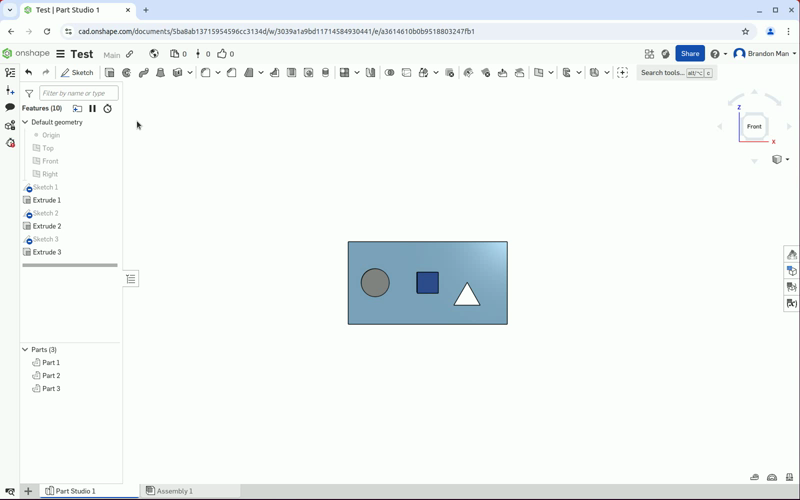
key(shift+h)
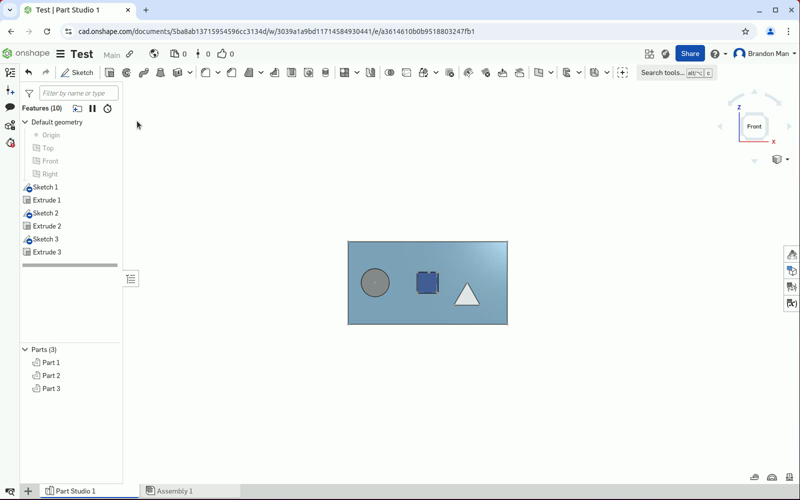
key(shift+h)
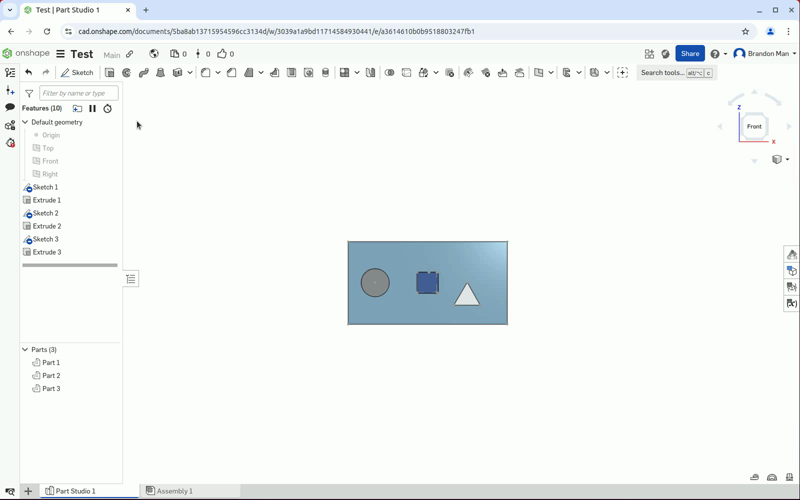
key(shift+7)
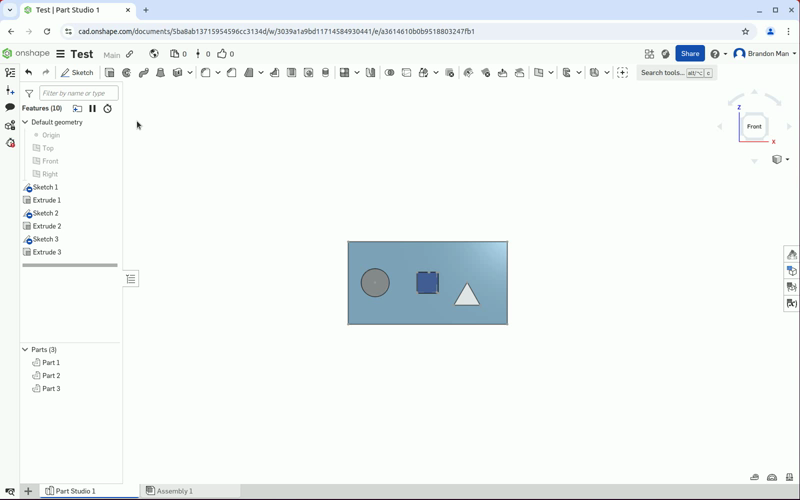
key(left, 2)
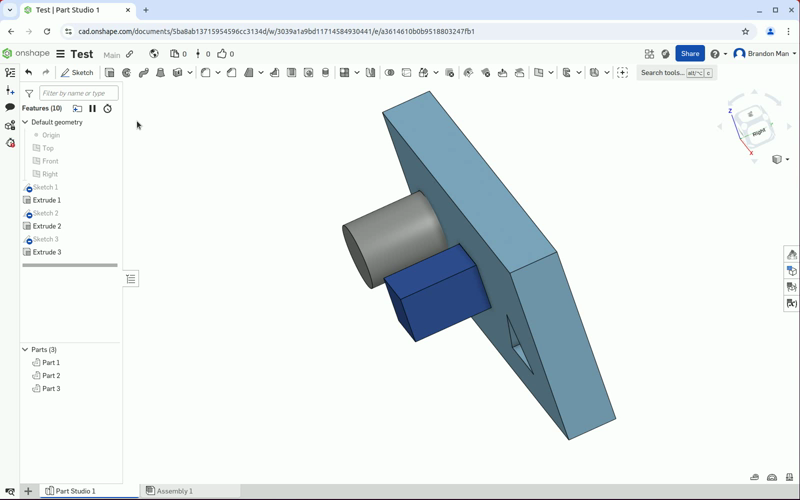
key(down, 2)
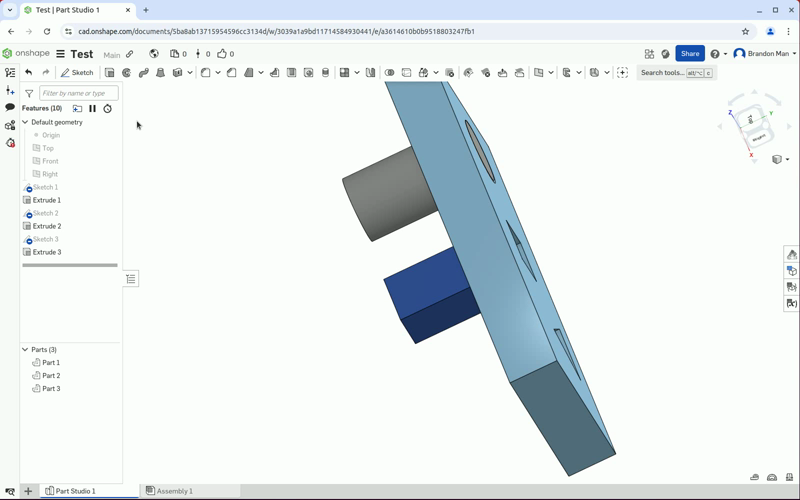
key(up, 2)
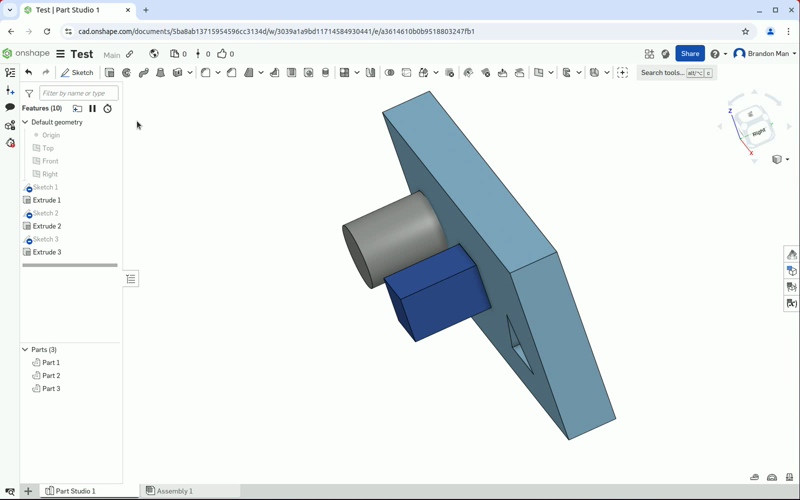
key(right, 2)
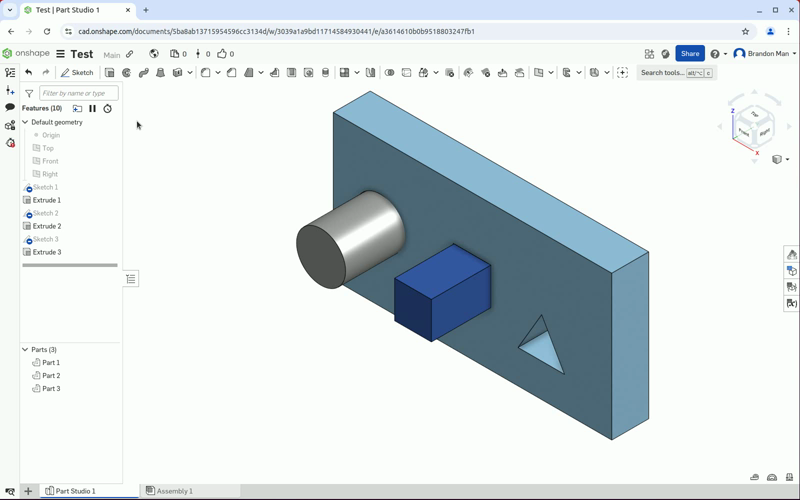
mouse_move(73, 189)
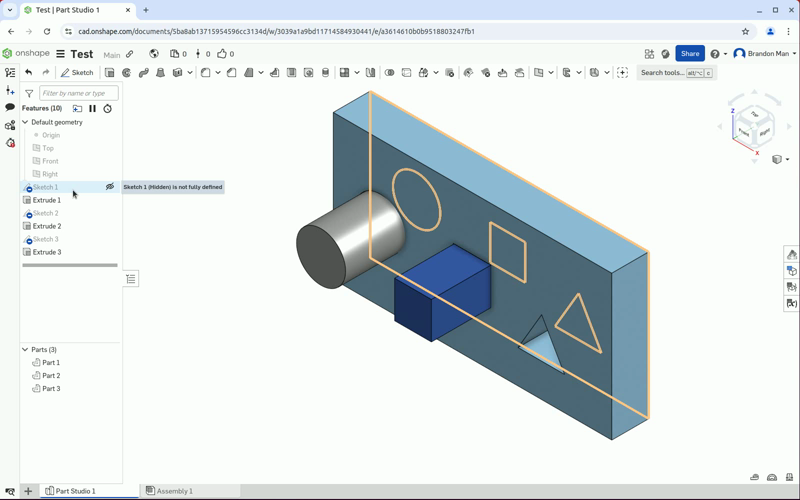
click(73, 189)